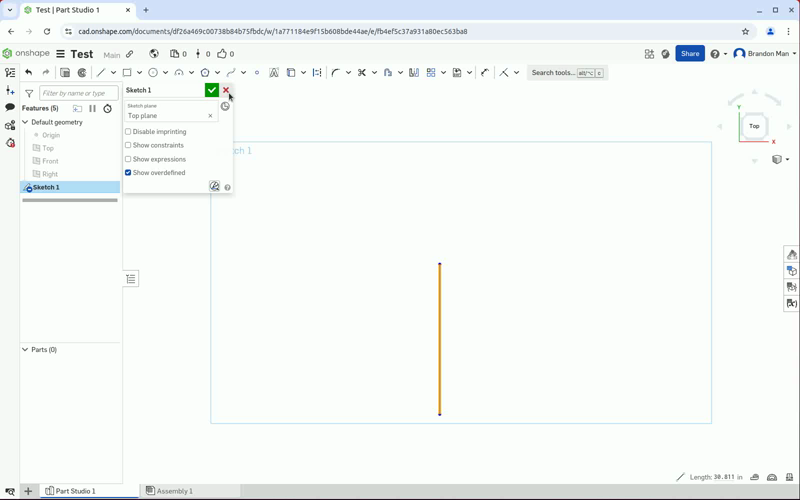
key(shift+h)
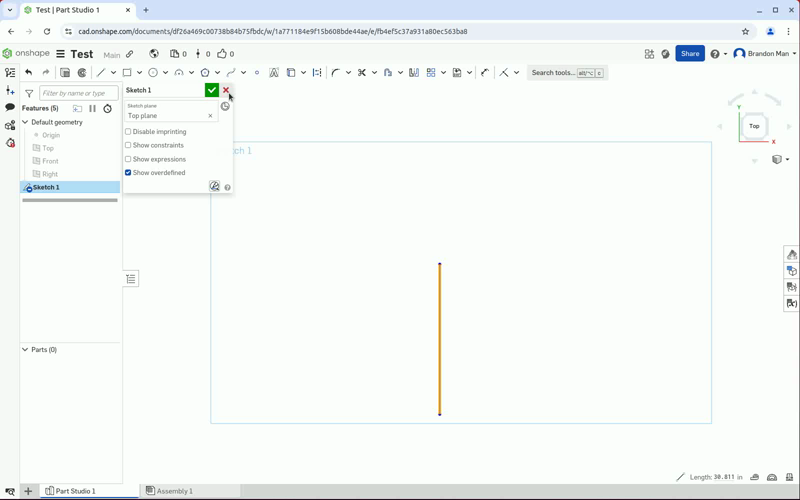
key(shift+s)
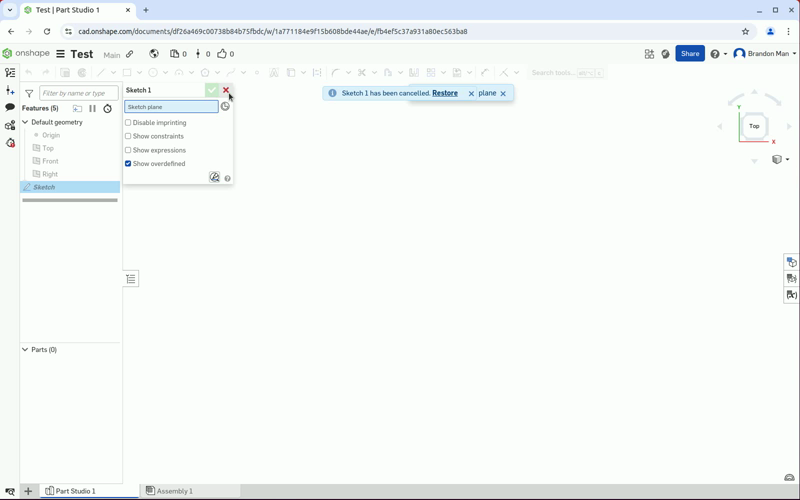
mouse_move(73, 150)
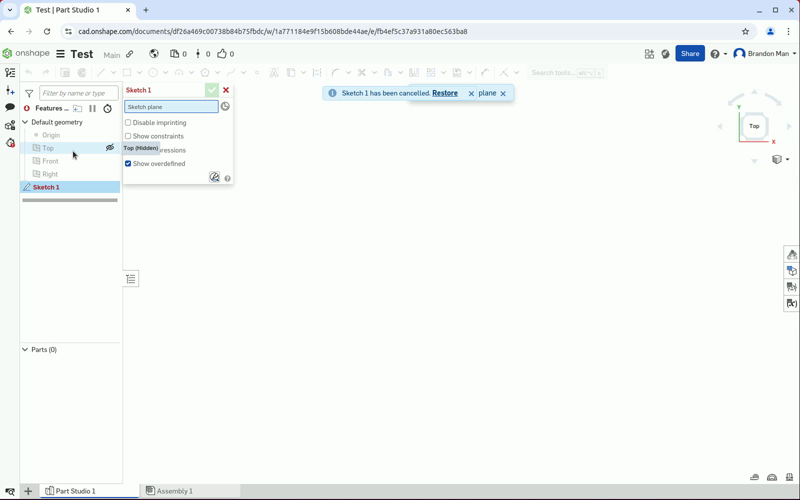
click(73, 150)
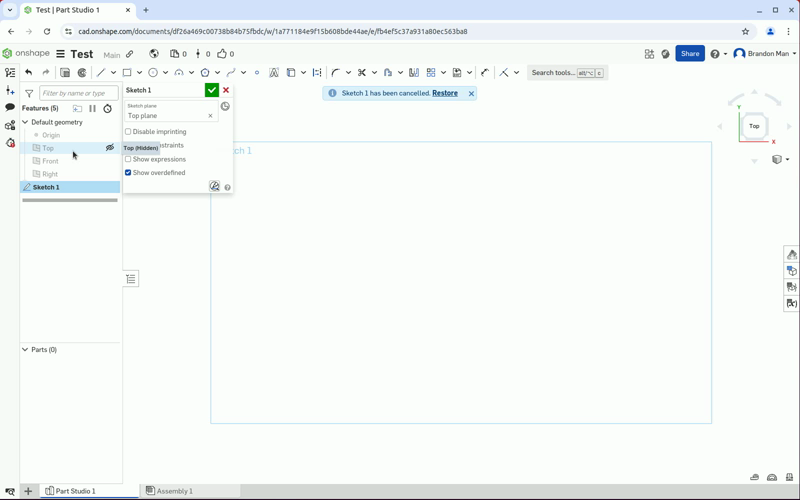
mouse_move(73, 352)
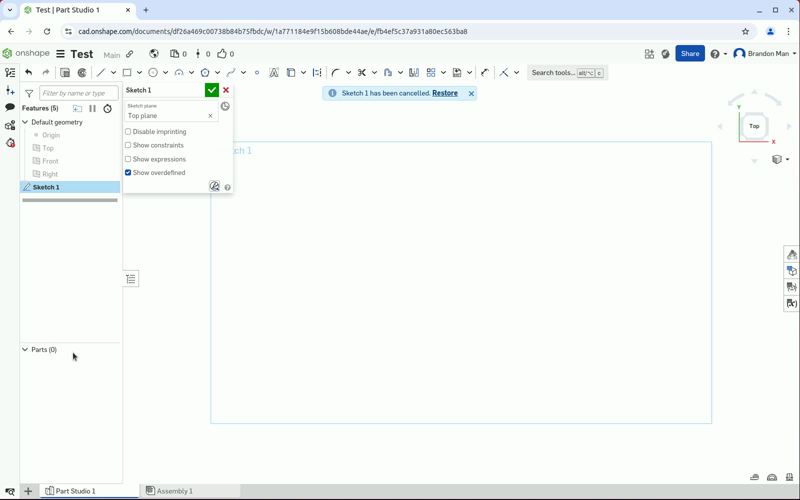
key(y)
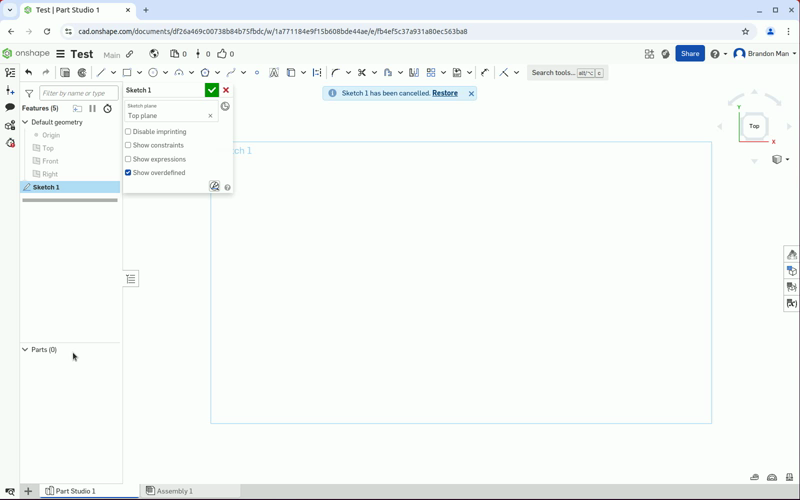
key(l)
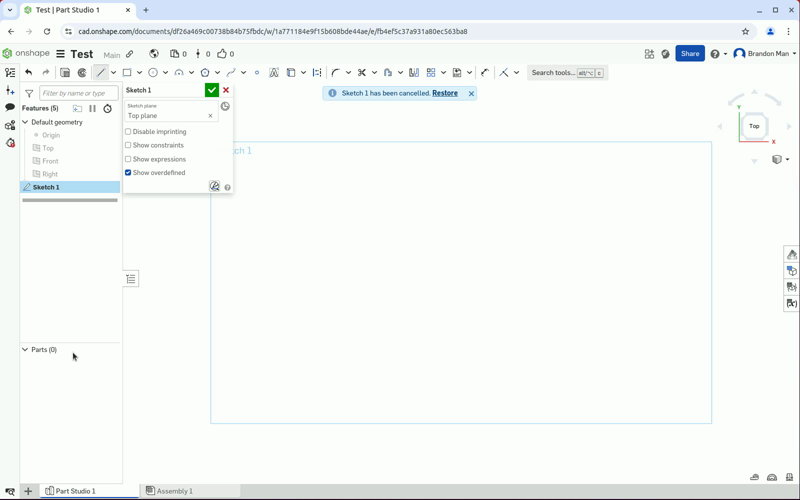
key_down(shift)
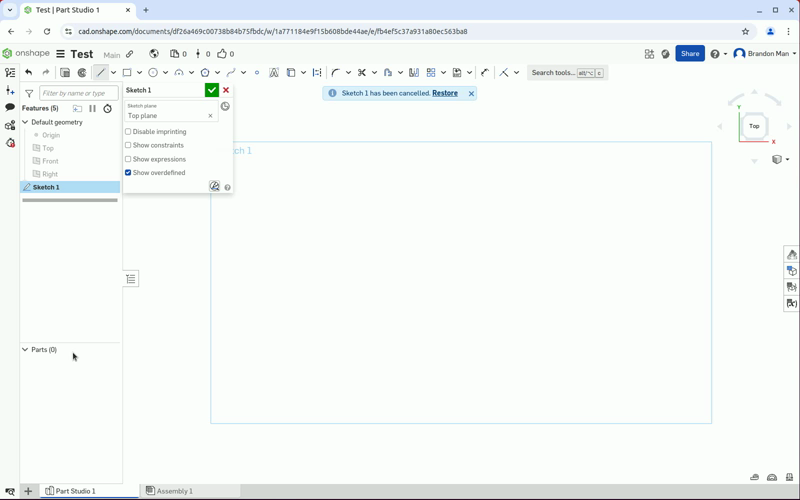
mouse_move(392, 315)
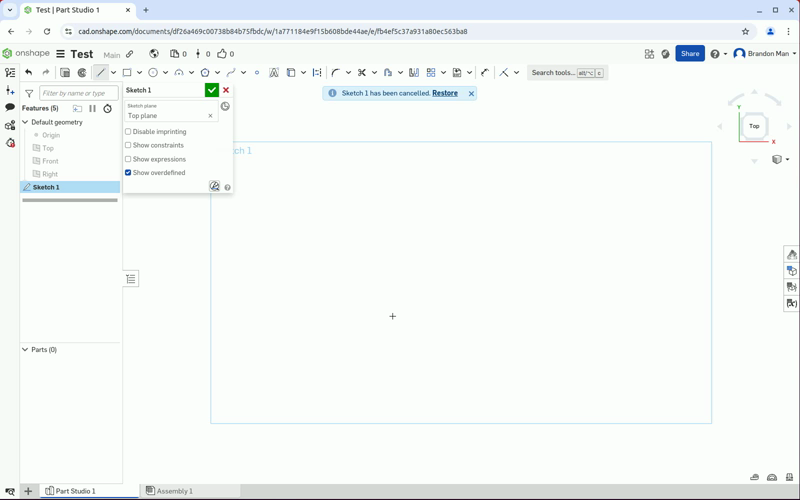
click(392, 315)
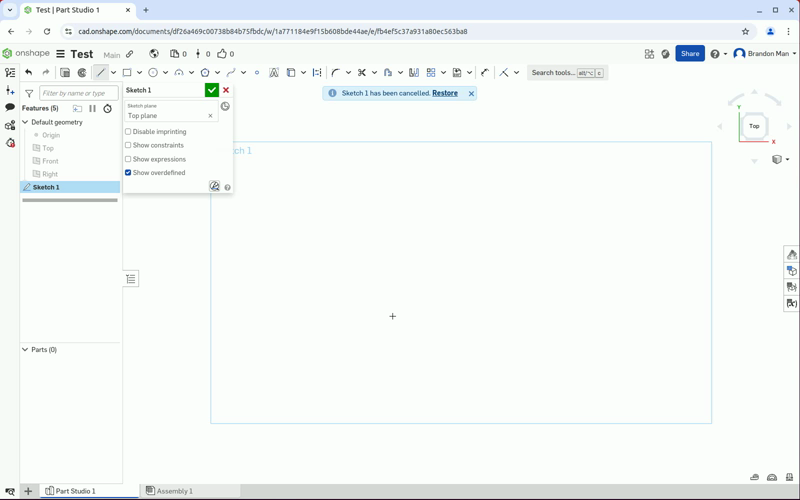
key_up(shift)
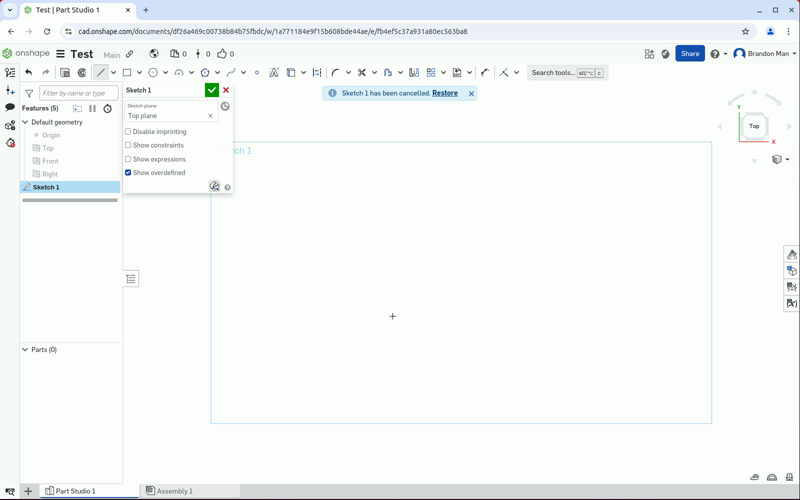
key_down(shift)
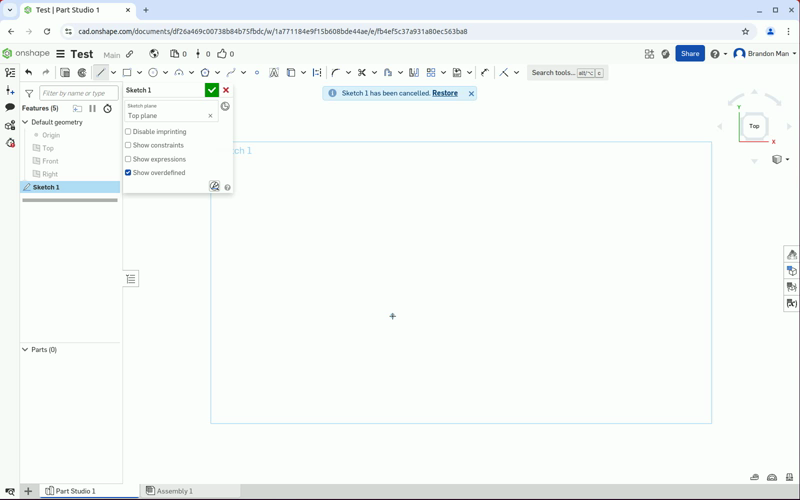
mouse_move(460, 315)
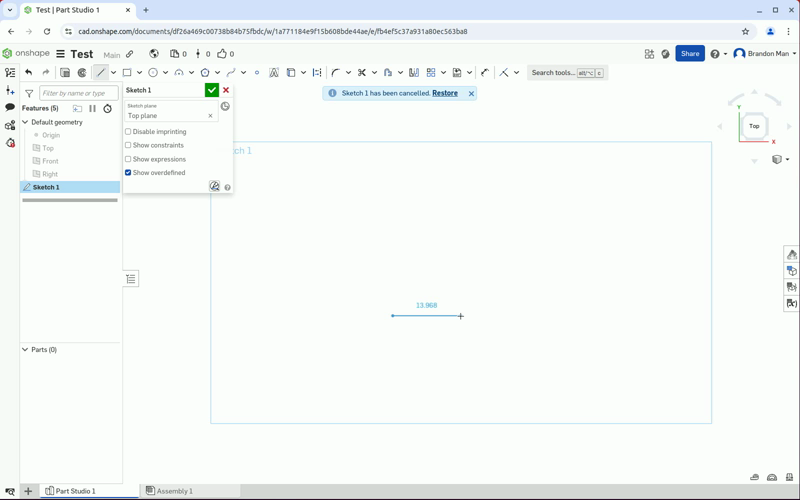
click(460, 315)
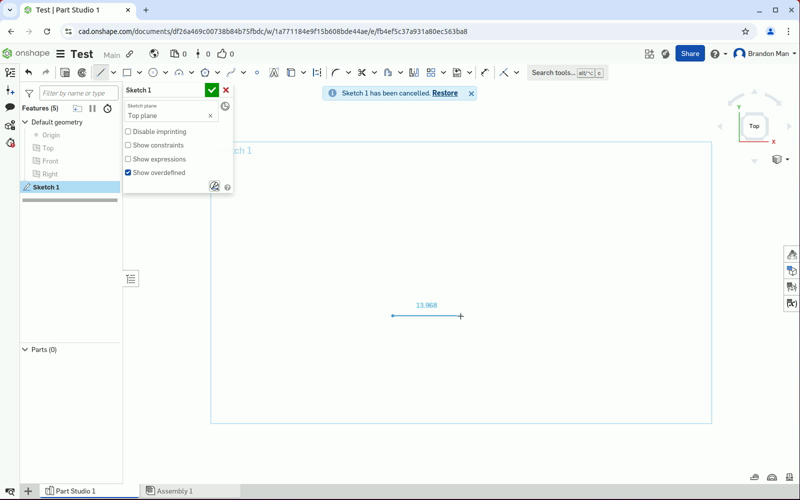
key_up(shift)
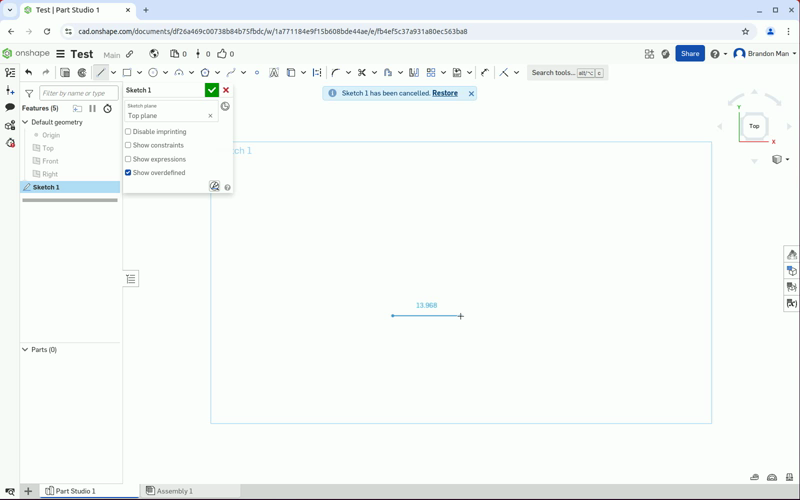
key_down(shift)
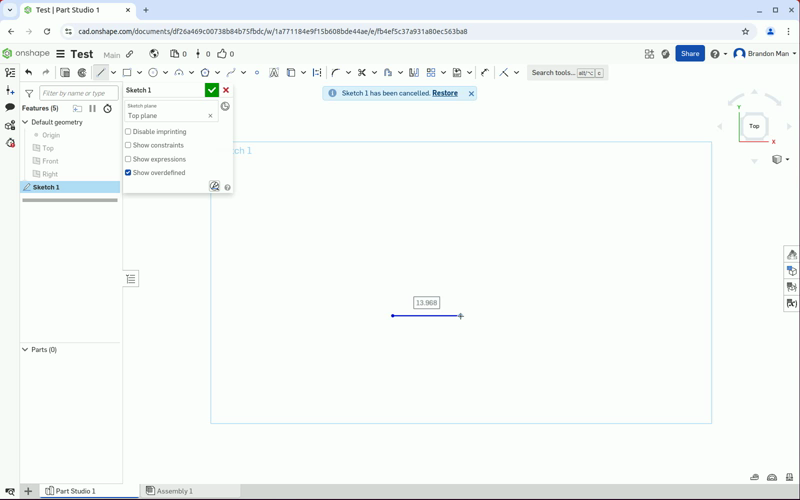
mouse_move(527, 315)
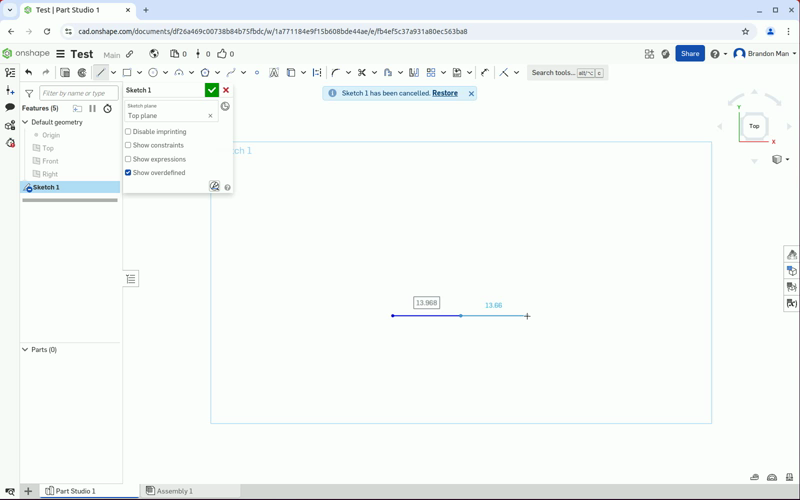
click(527, 315)
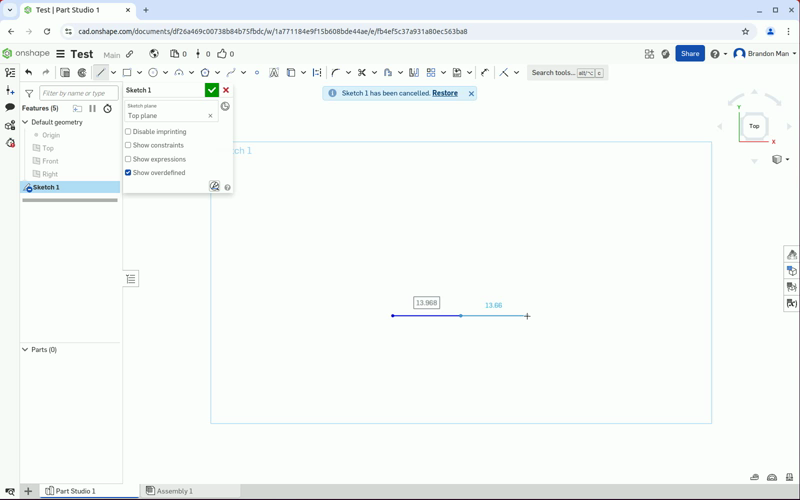
key_up(shift)
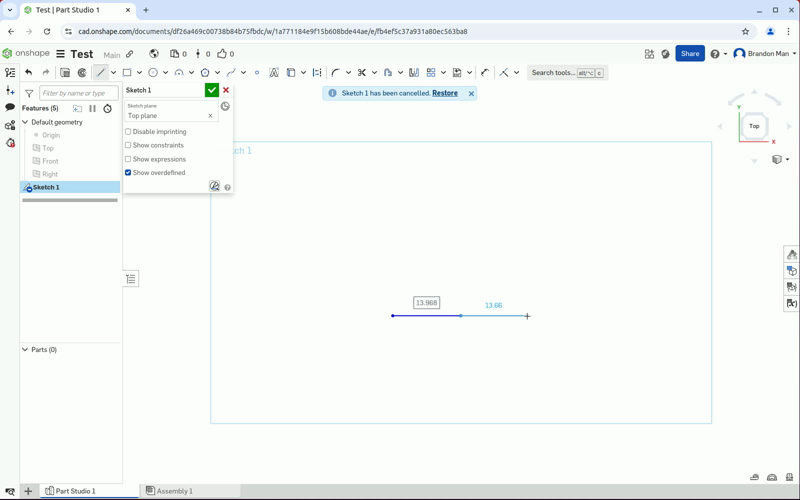
key_down(shift)
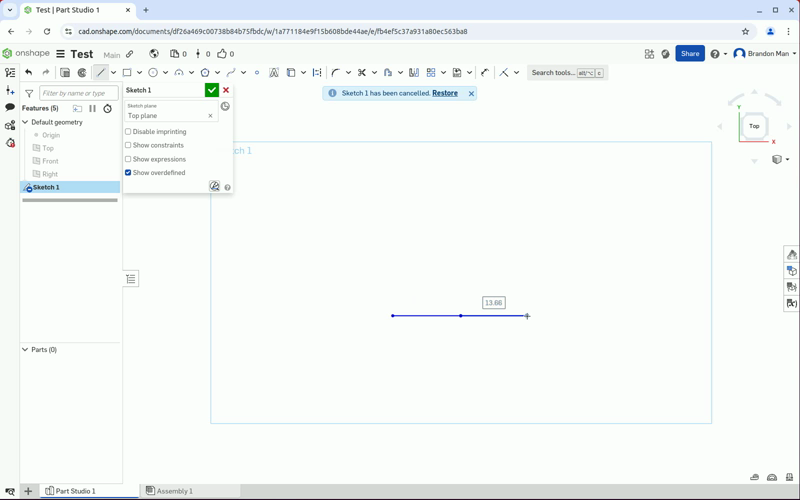
mouse_move(527, 250)
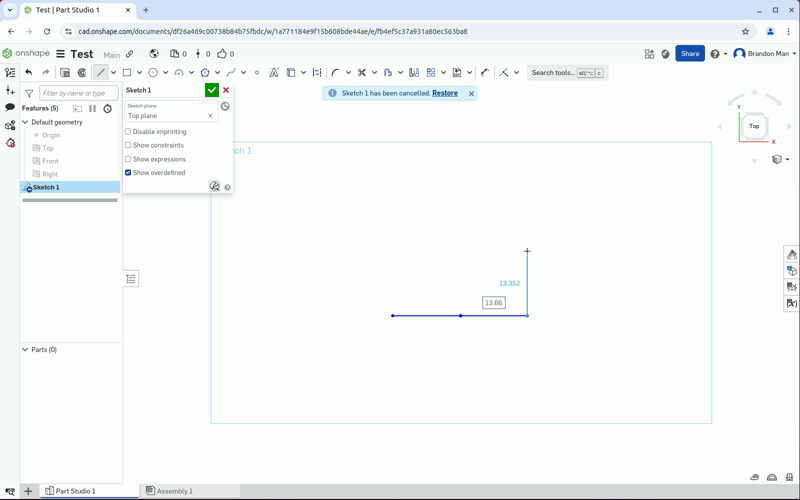
click(527, 250)
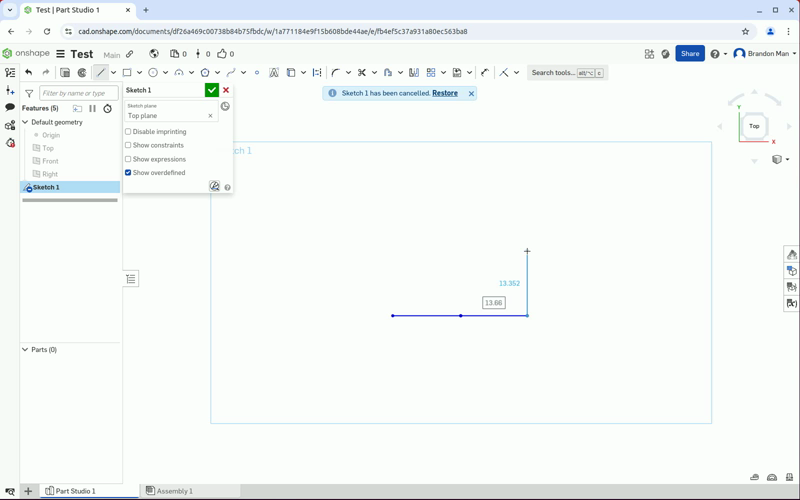
key_up(shift)
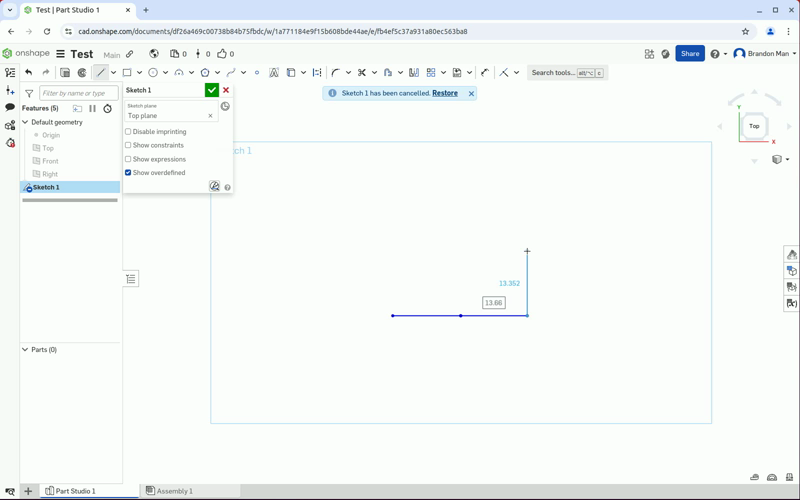
key_down(shift)
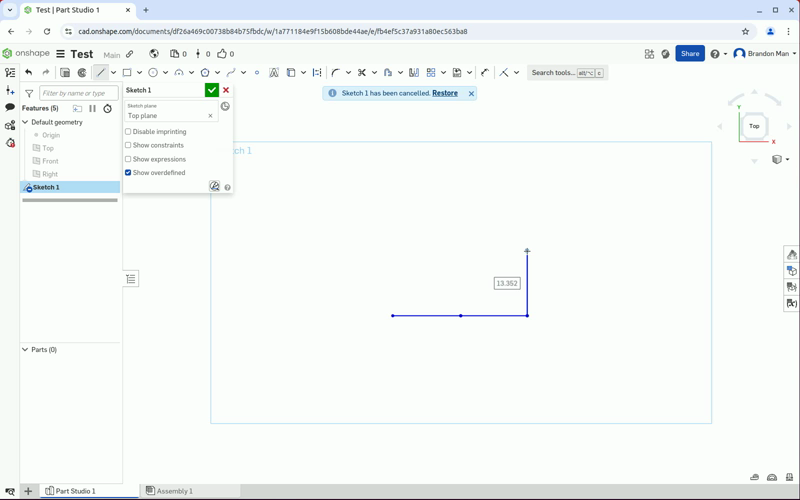
mouse_move(460, 250)
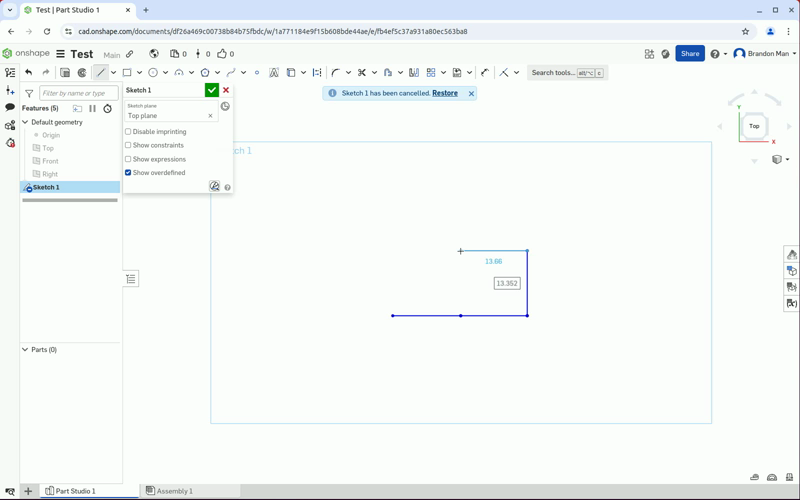
click(460, 250)
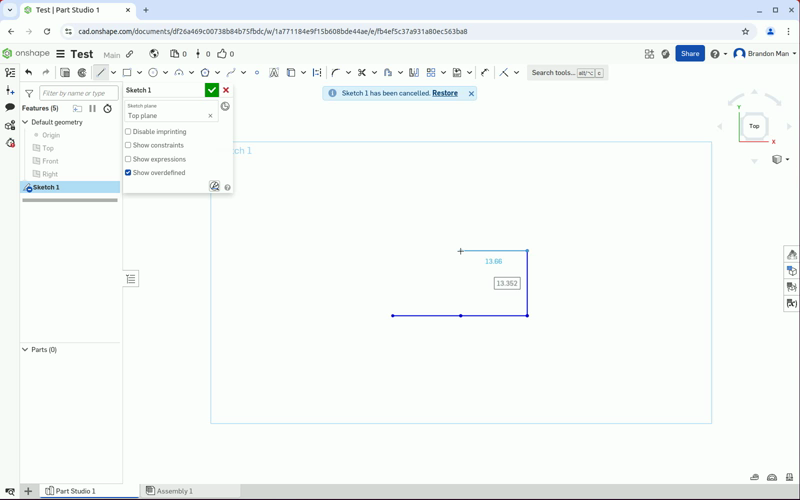
key_up(shift)
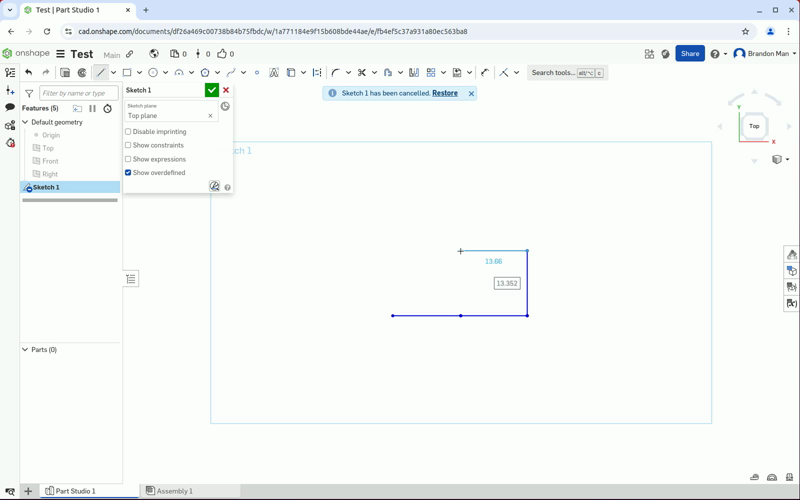
key_down(shift)
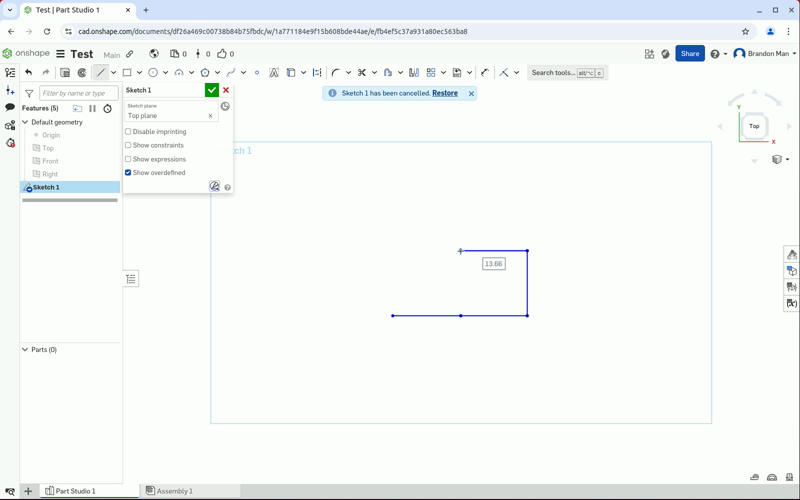
mouse_move(392, 250)
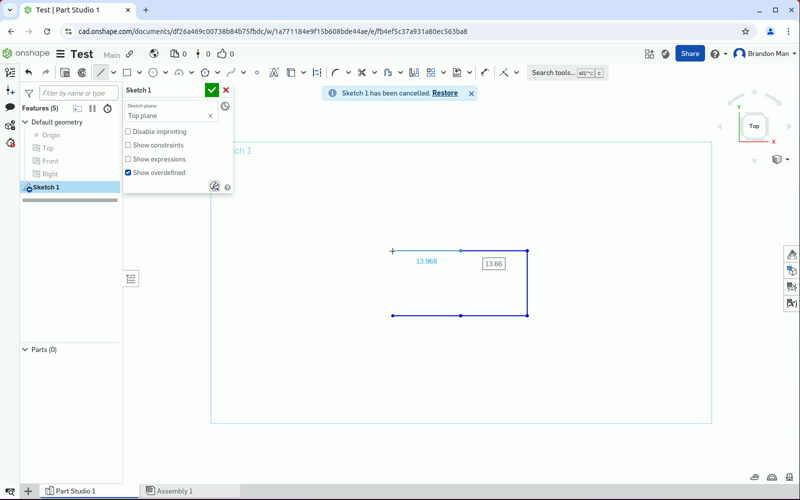
click(392, 250)
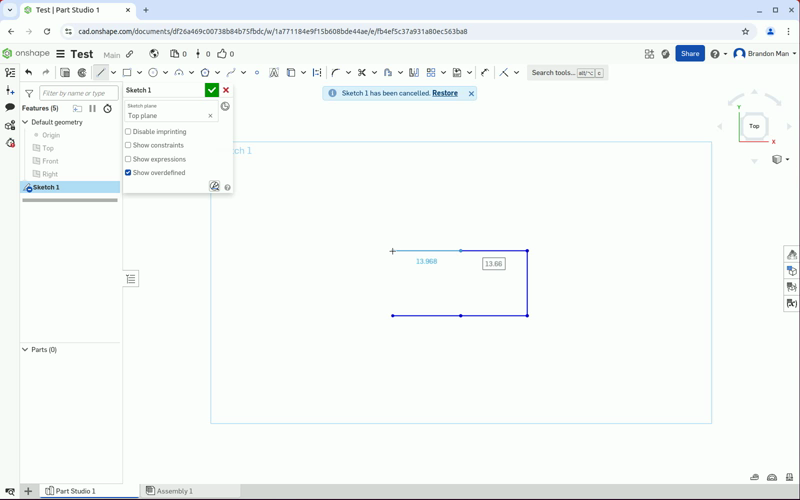
key_up(shift)
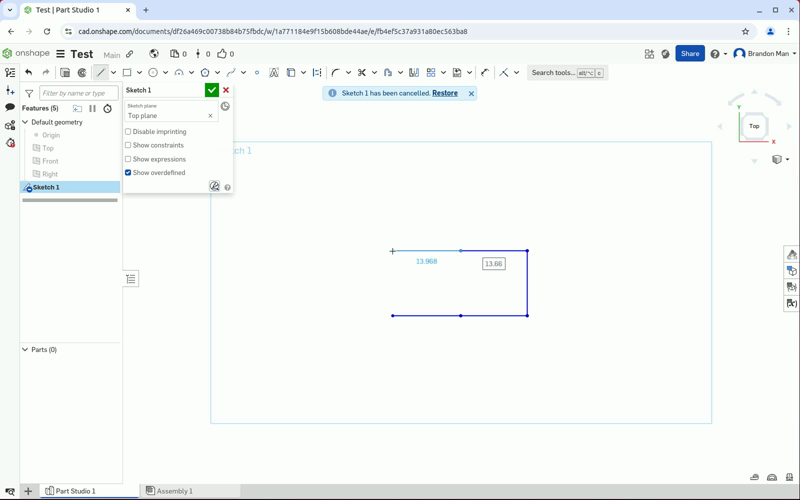
key_down(shift)
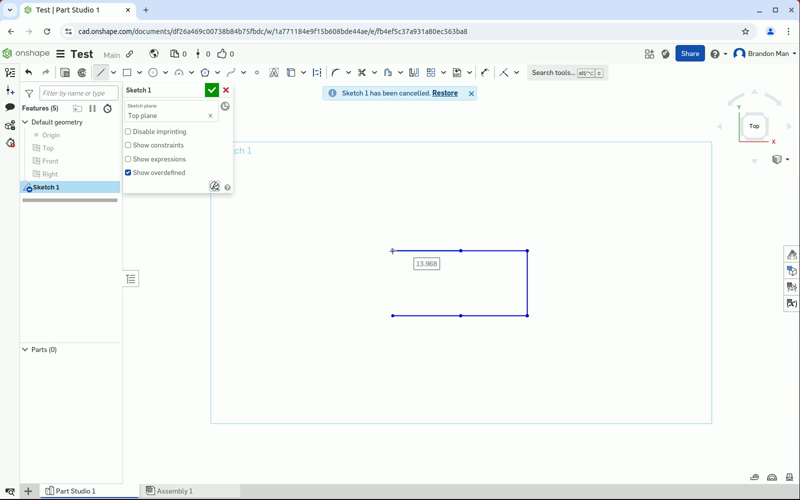
mouse_move(392, 315)
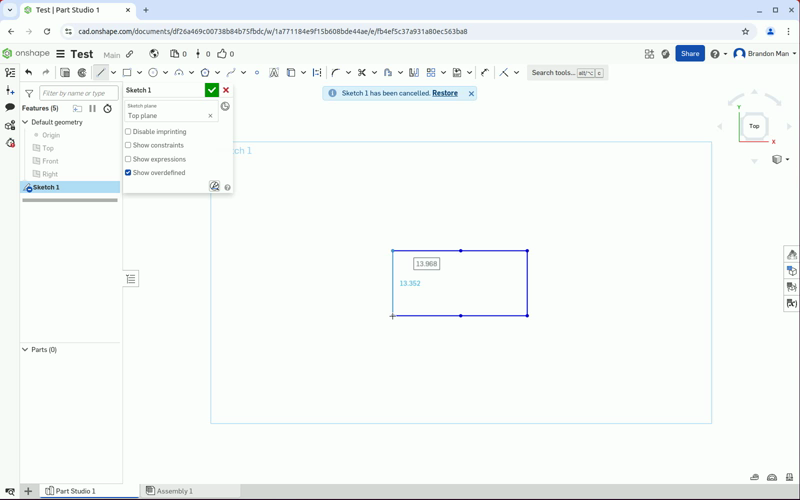
key_up(shift)
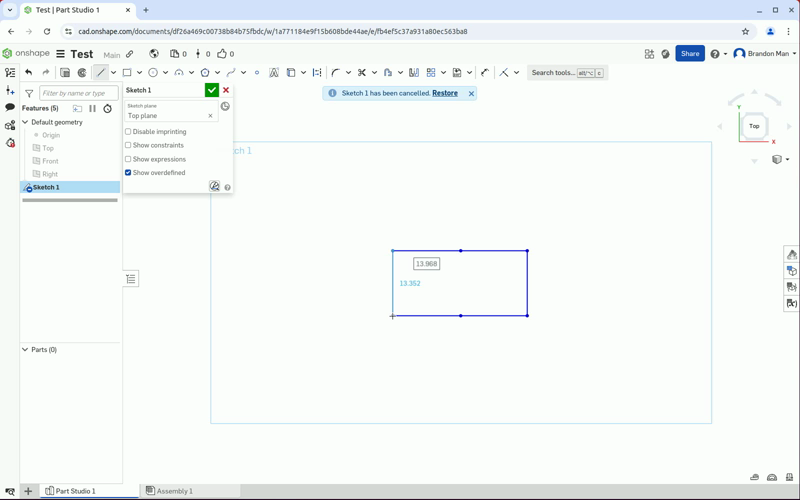
click(392, 315)
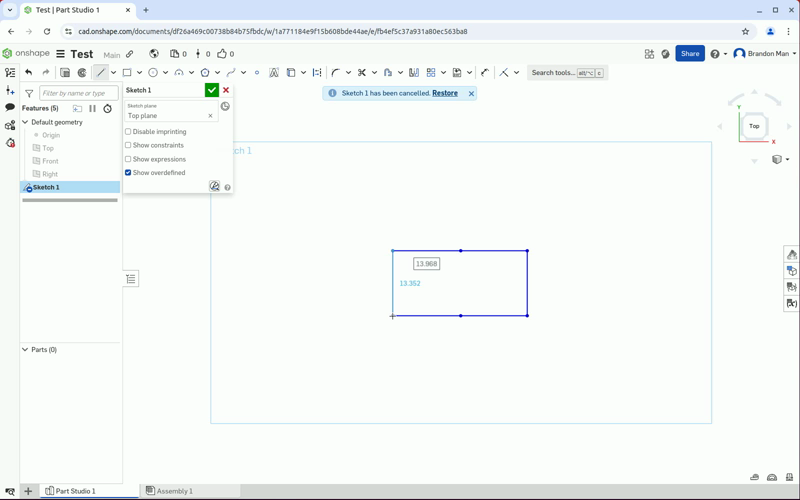
key(esc)
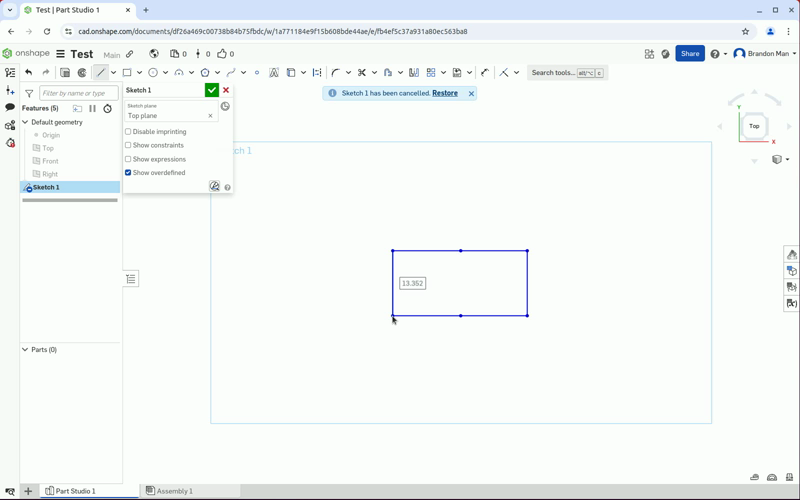
mouse_move(415, 303)
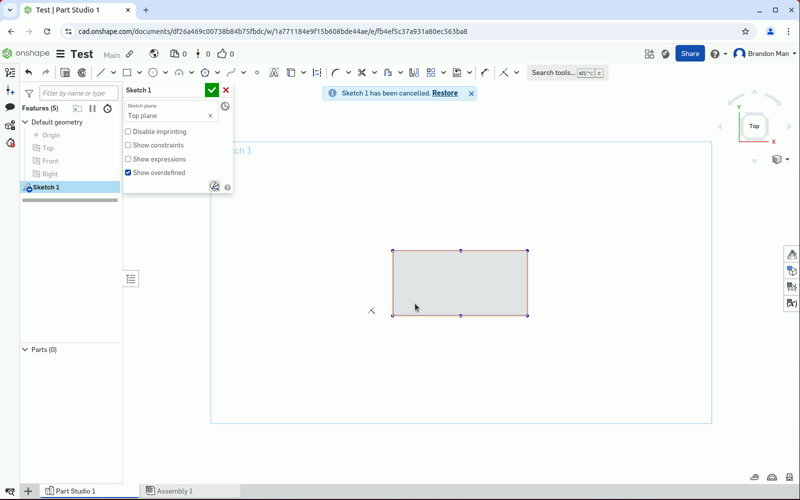
click(415, 303)
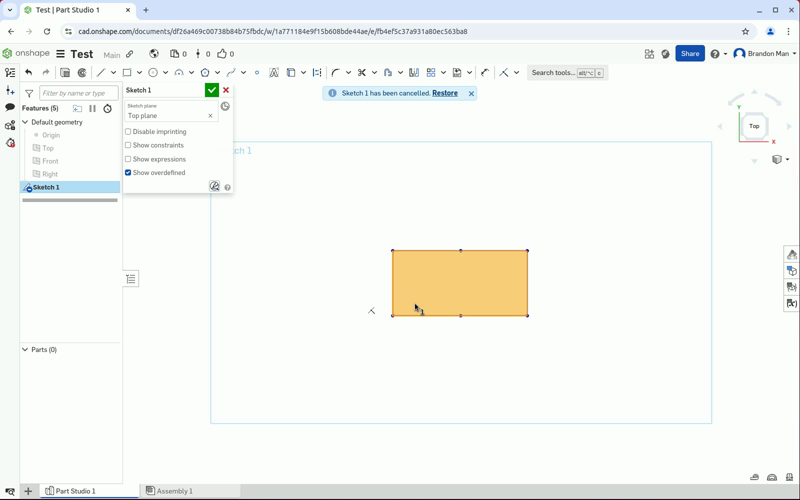
mouse_move(73, 352)
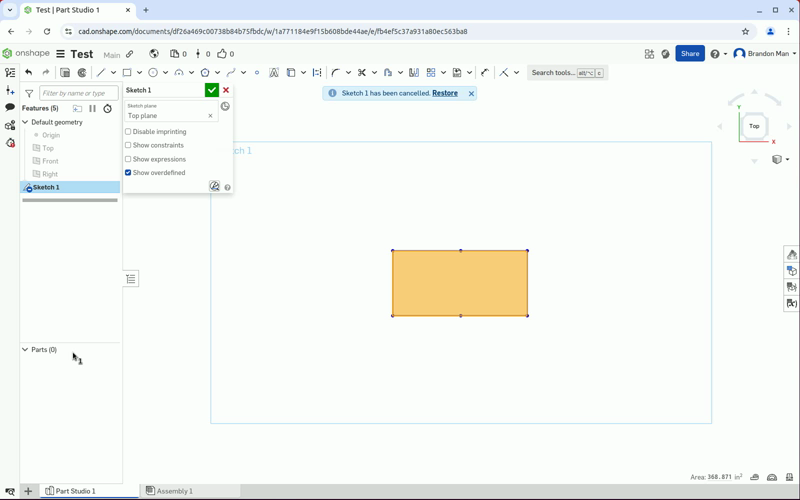
key(shift+y)
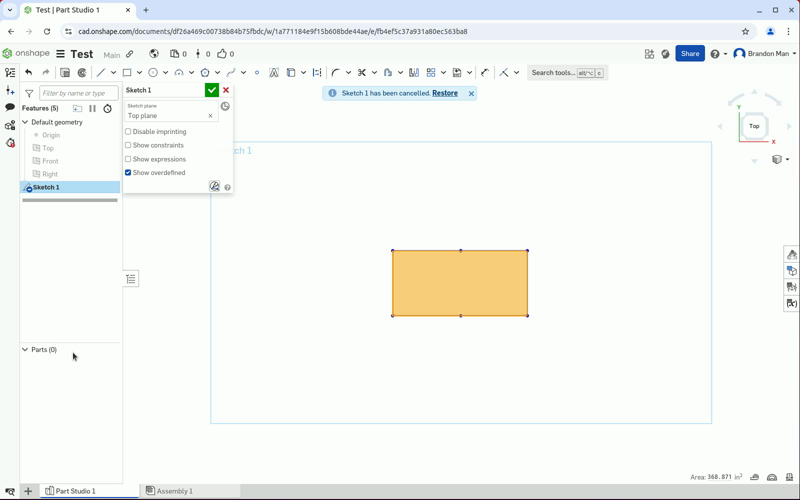
key(shift+e)
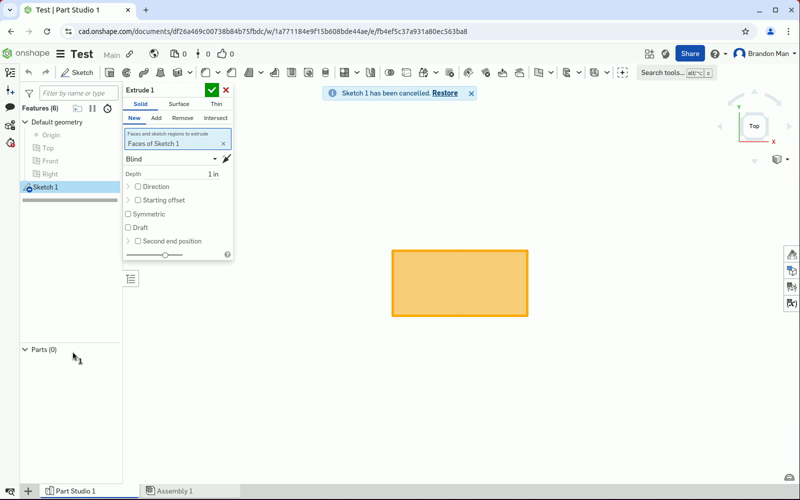
mouse_move(143, 106)
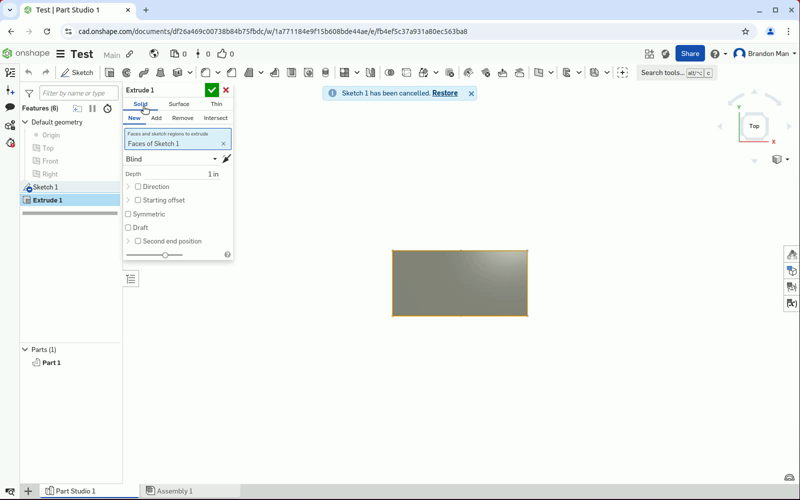
click(143, 106)
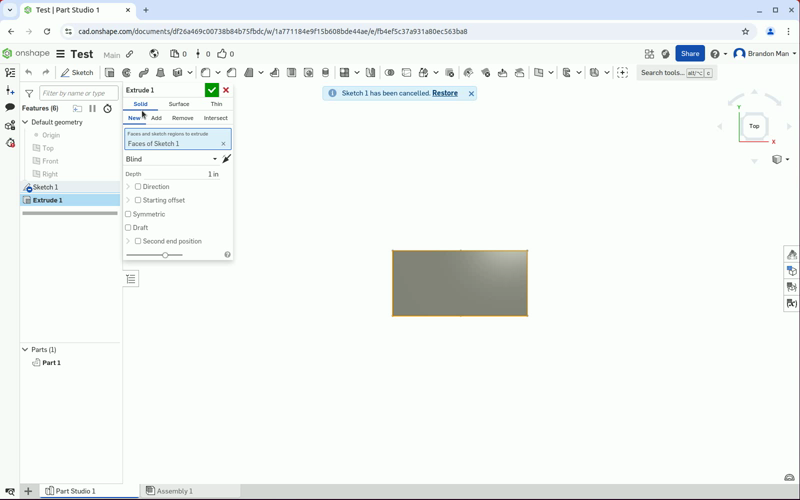
mouse_move(137, 120)
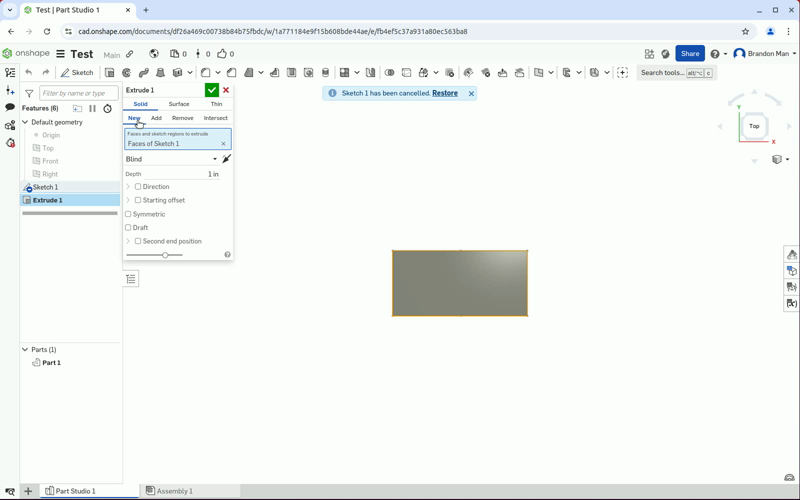
click(137, 120)
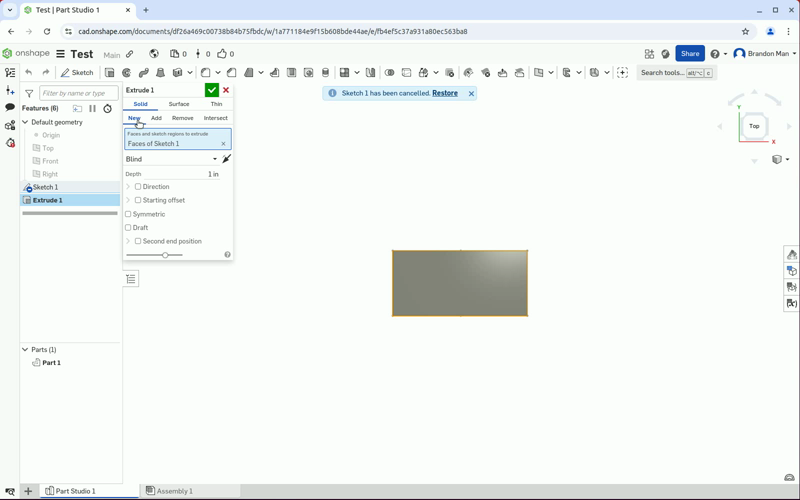
key(tab, 4)
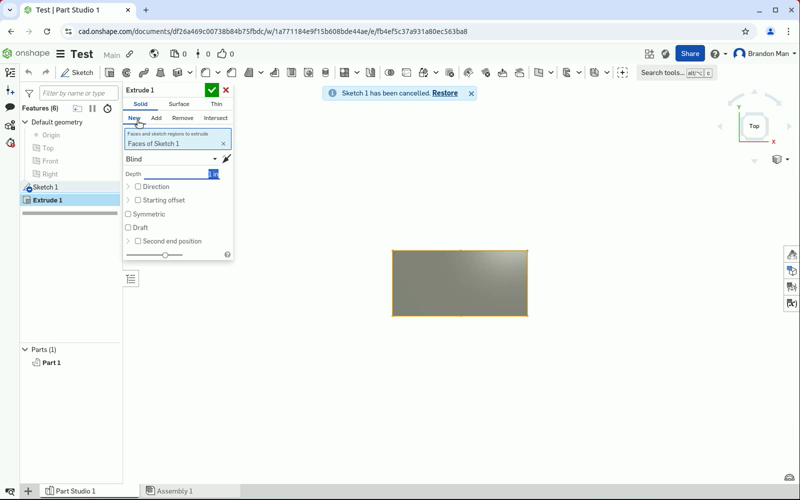
text(1.685)
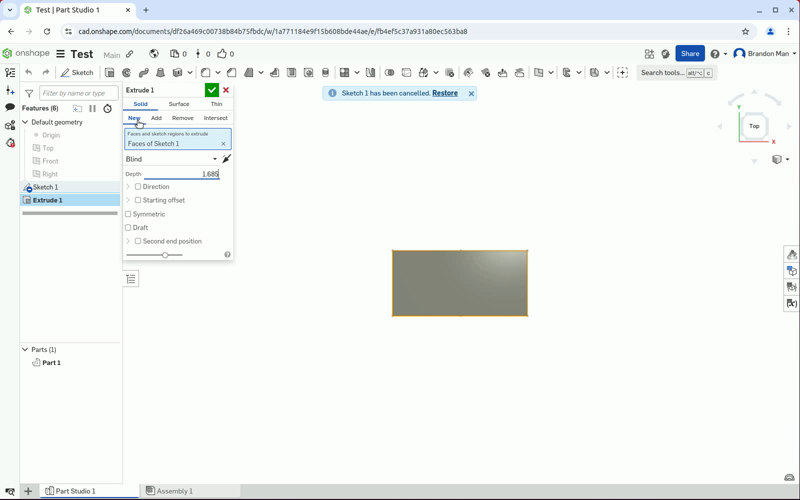
key(enter)
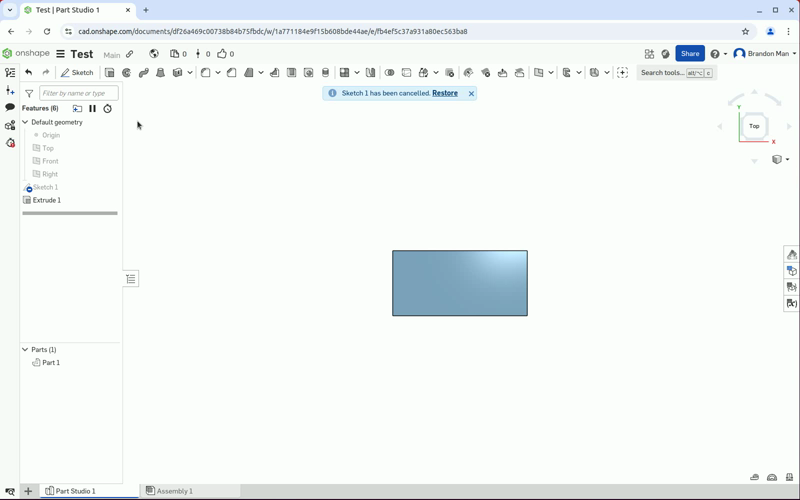
key(shift+h)
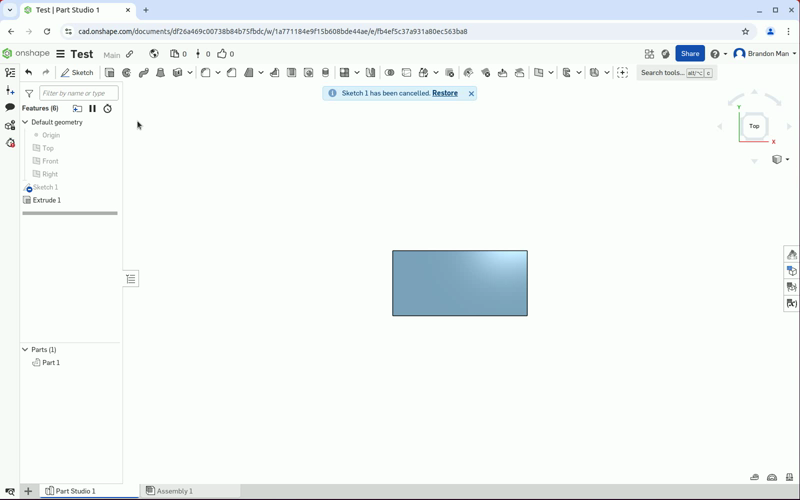
key(shift+h)
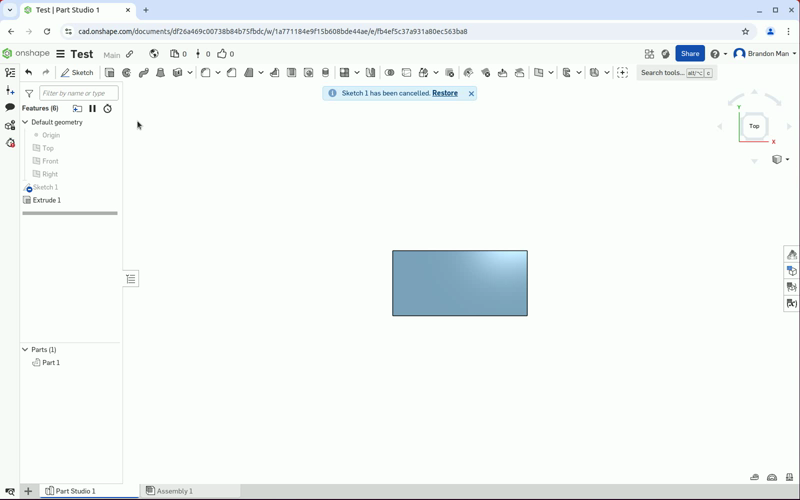
mouse_move(73, 189)
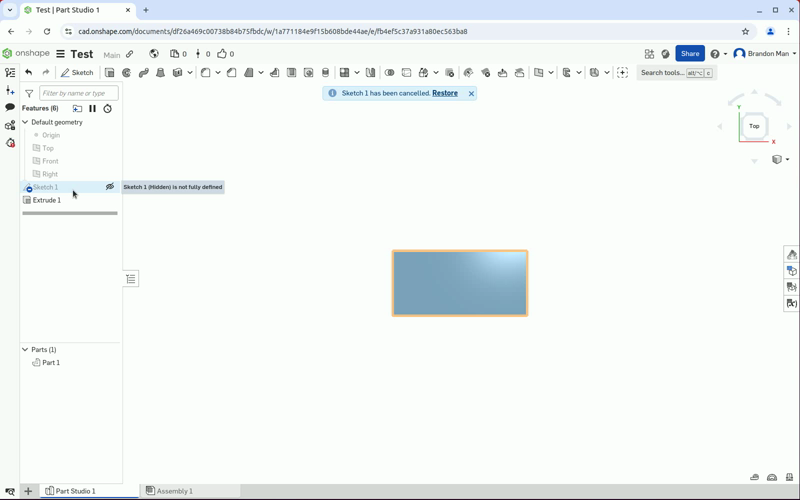
click(73, 189)
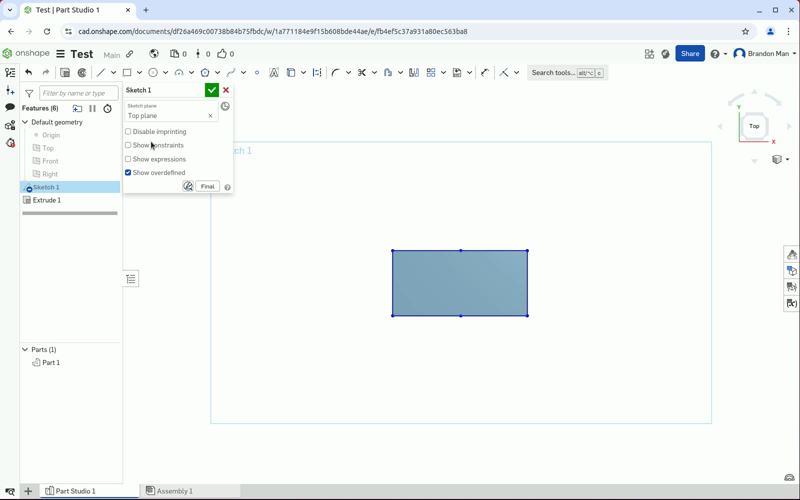
mouse_move(229, 92)
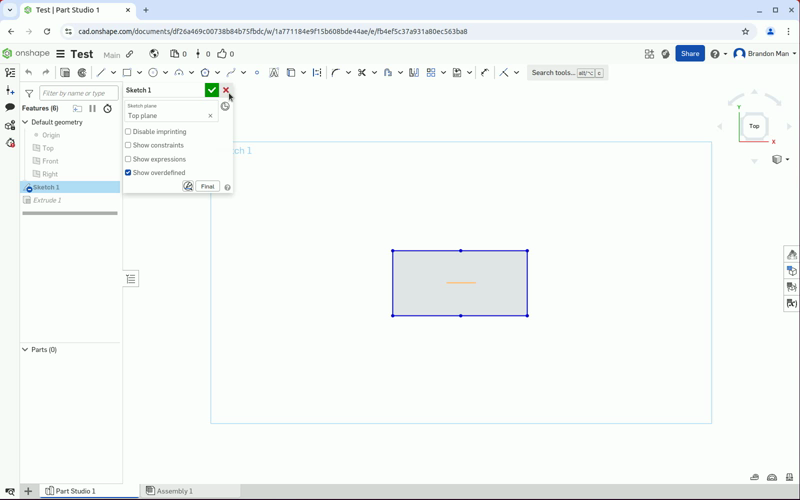
click(229, 92)
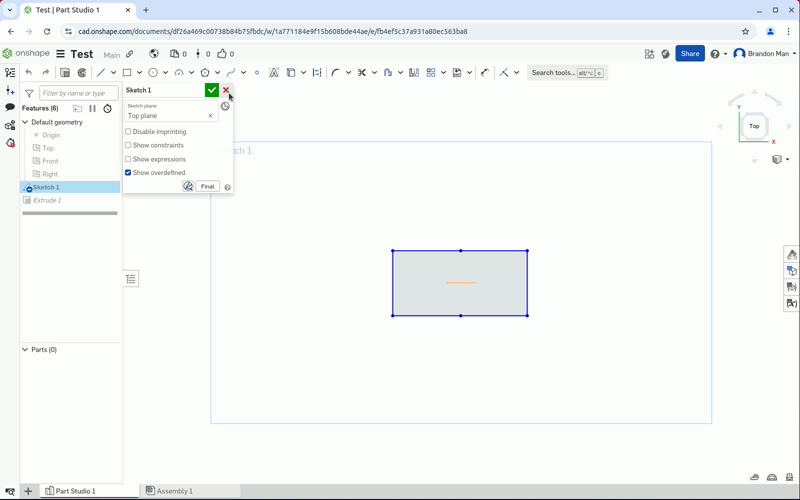
key(shift+s)
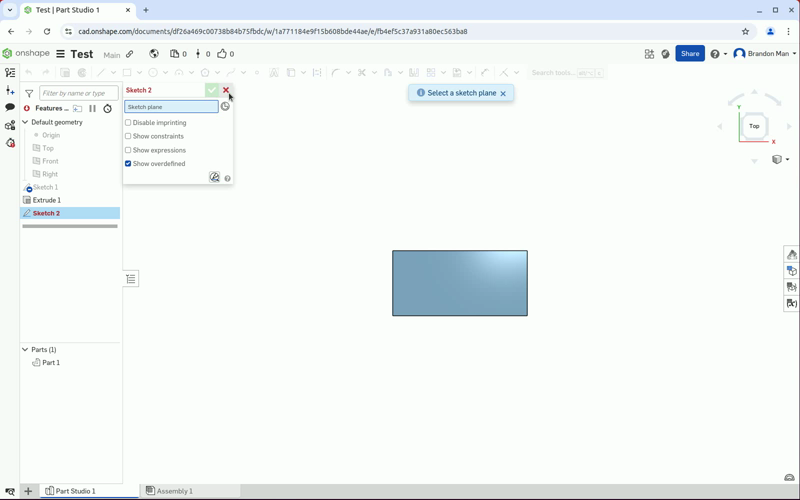
mouse_move(73, 150)
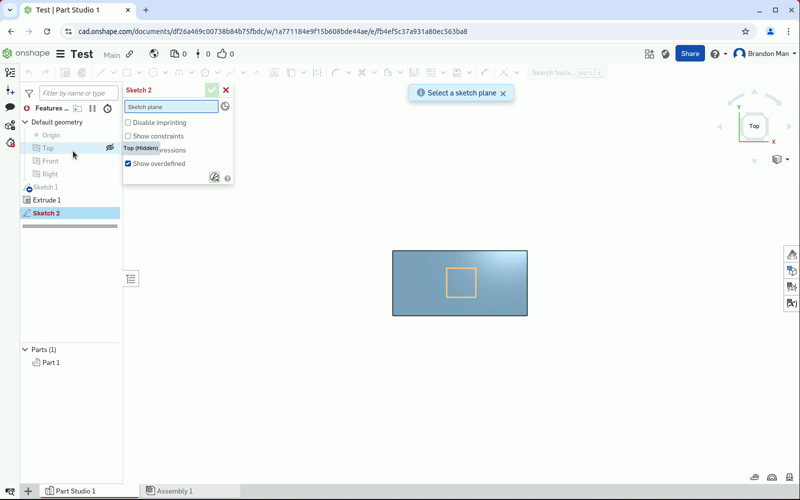
click(73, 150)
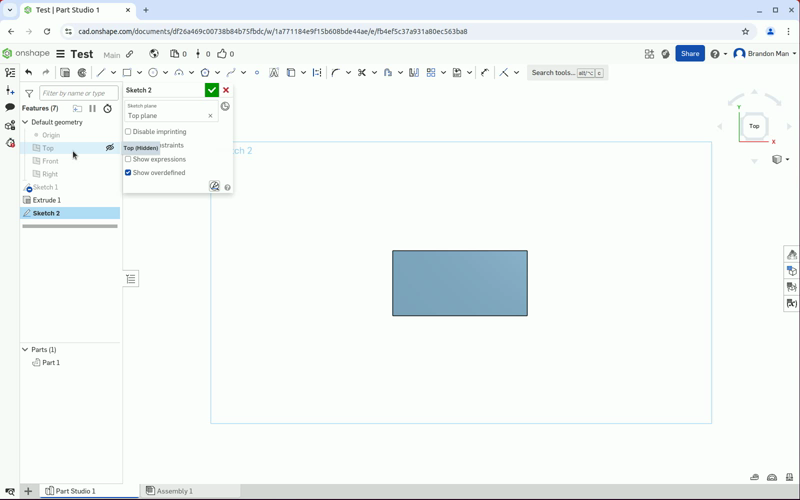
mouse_move(73, 352)
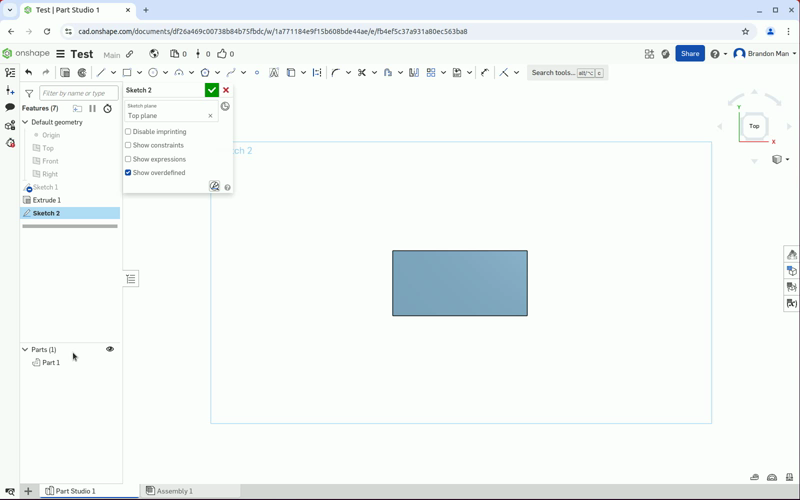
key(y)
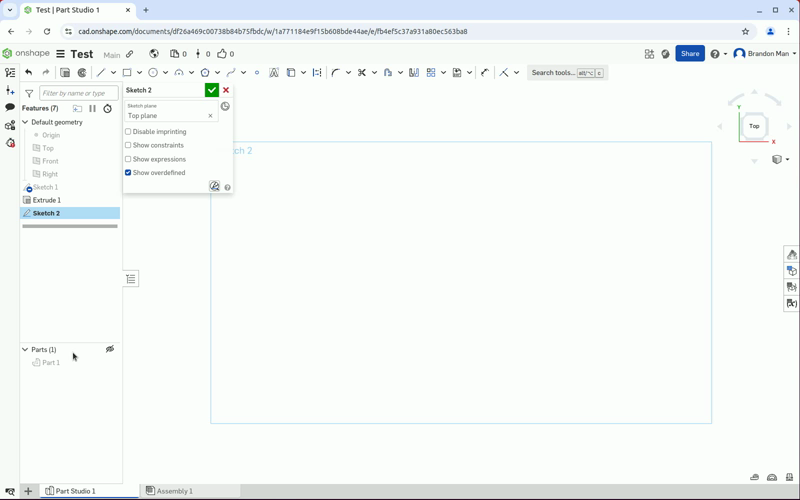
key(l)
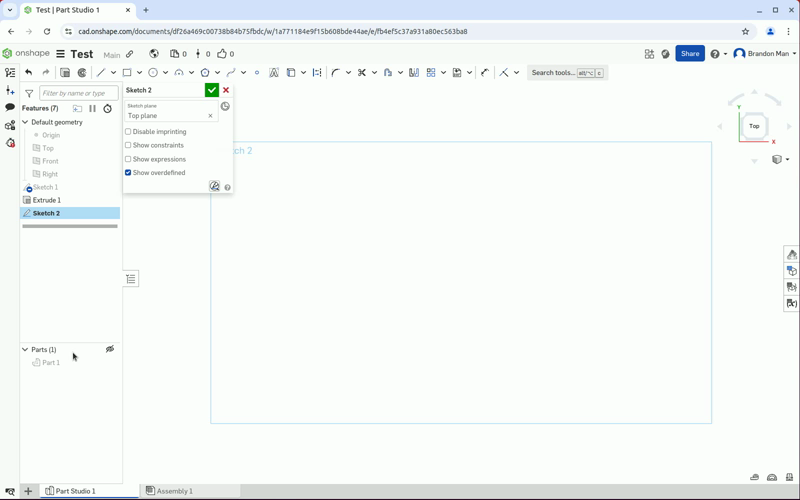
key_down(shift)
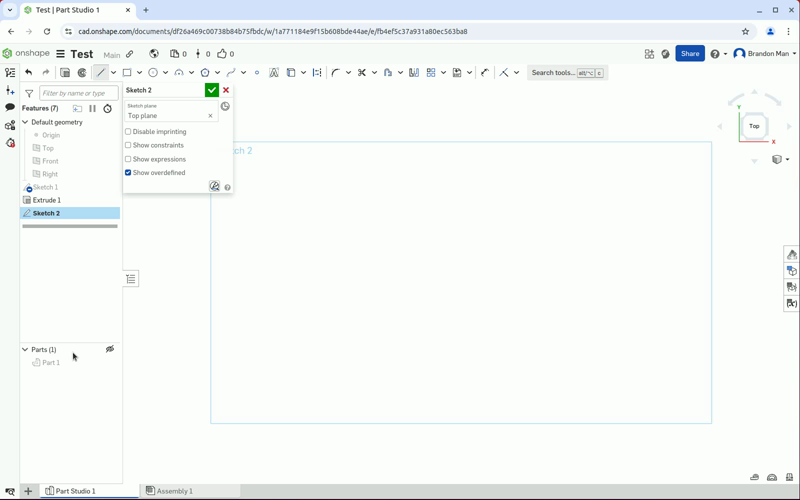
mouse_move(392, 327)
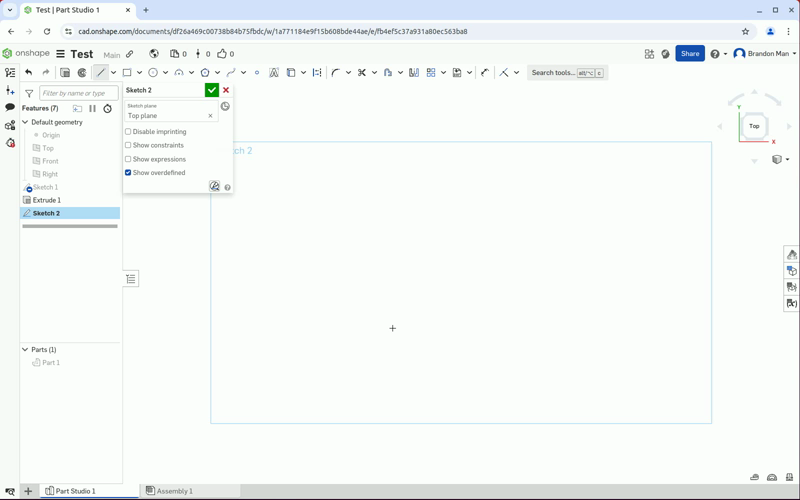
click(392, 327)
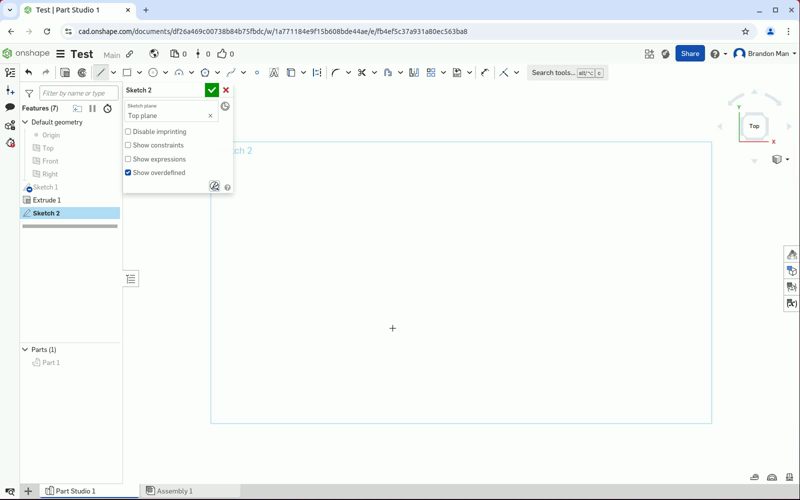
key_up(shift)
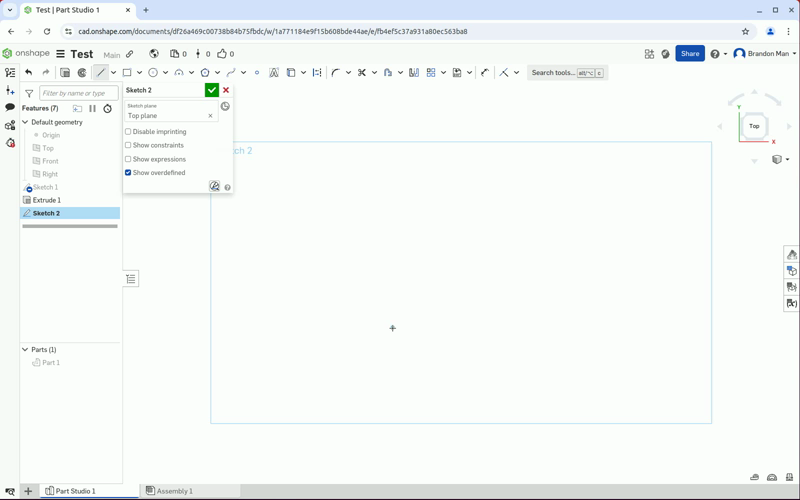
key_down(shift)
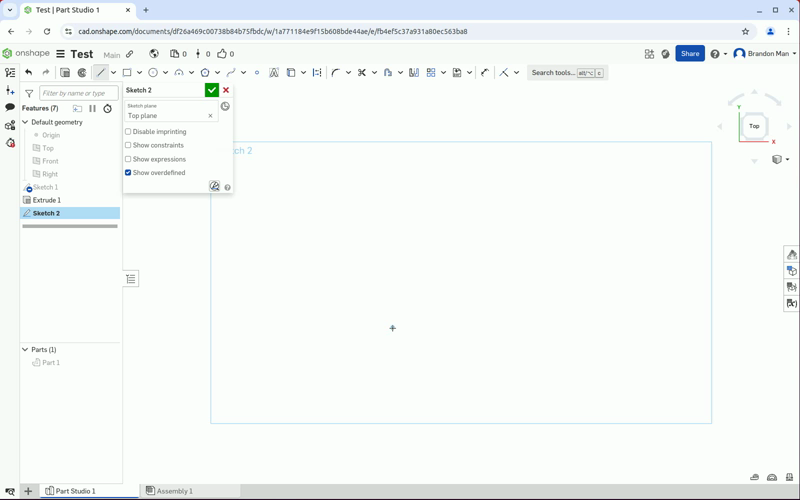
mouse_move(527, 327)
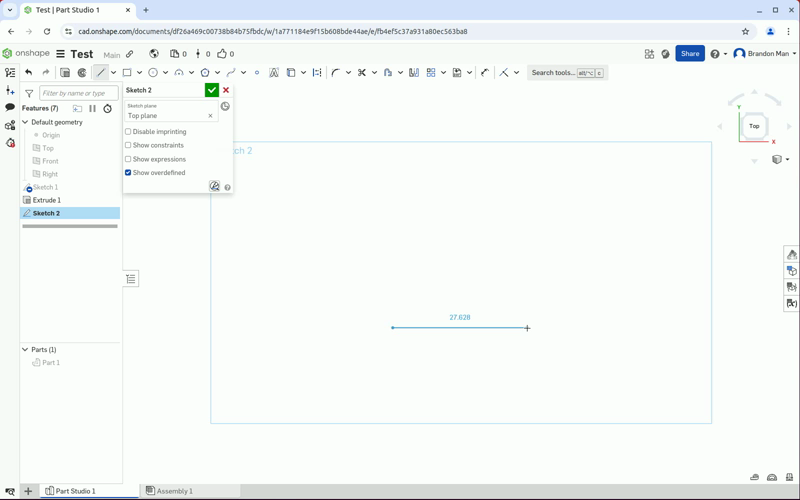
click(527, 327)
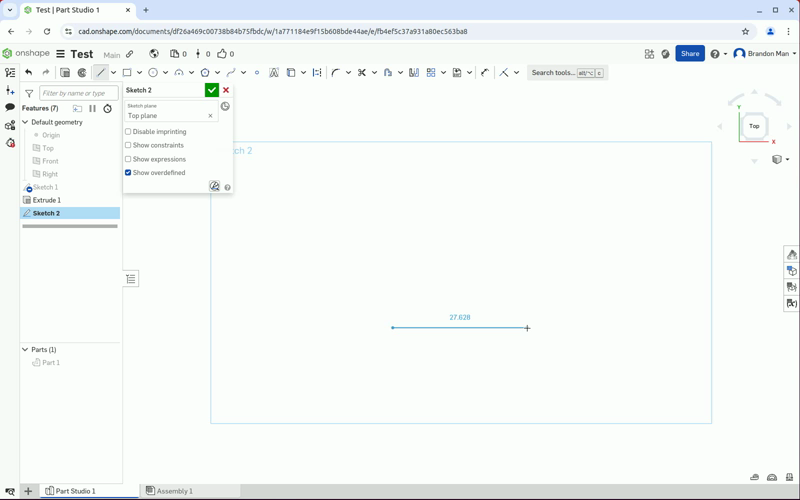
key_up(shift)
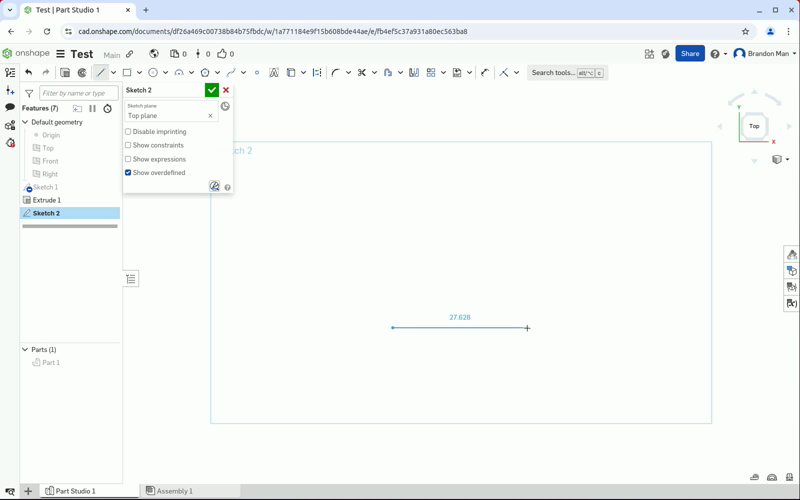
key(esc)
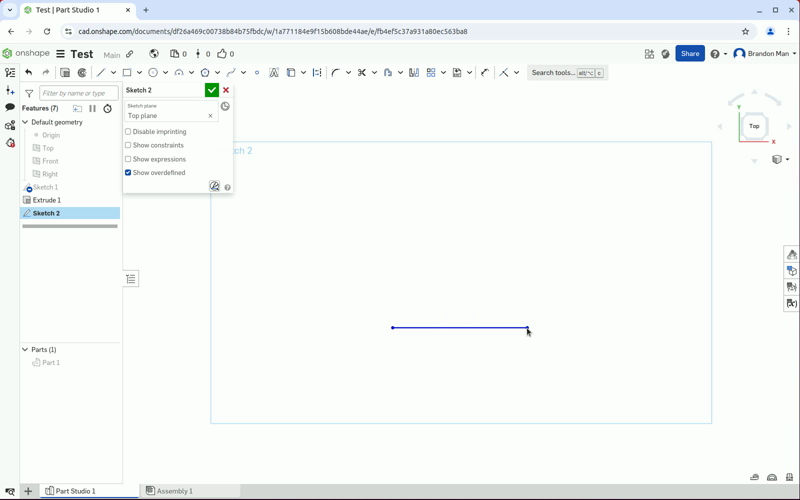
key(a)
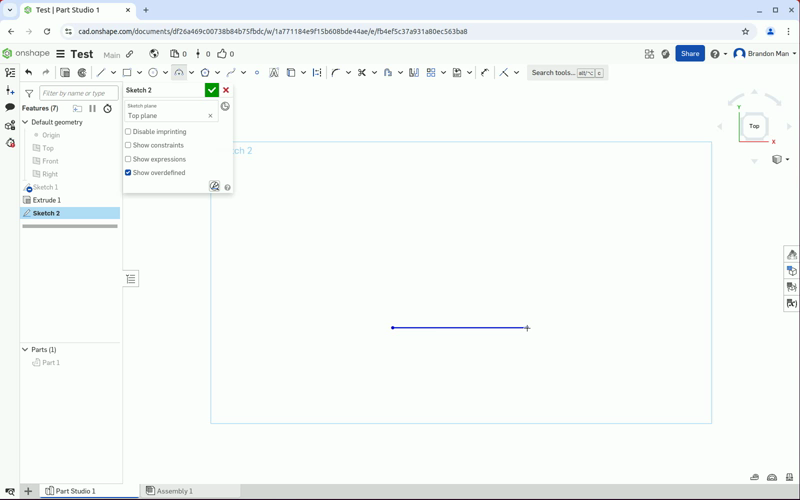
mouse_move(527, 327)
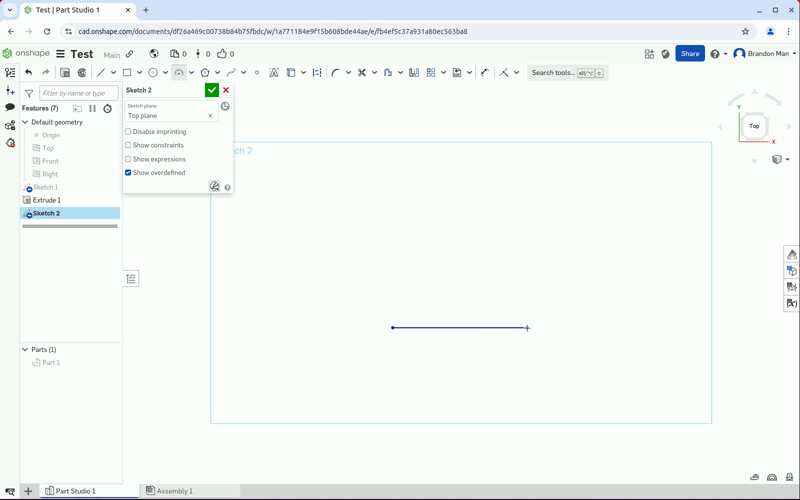
click(527, 327)
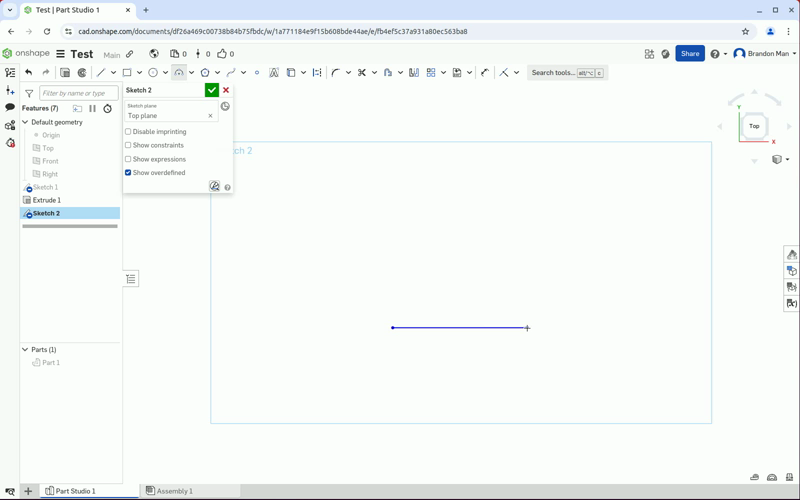
key_down(shift)
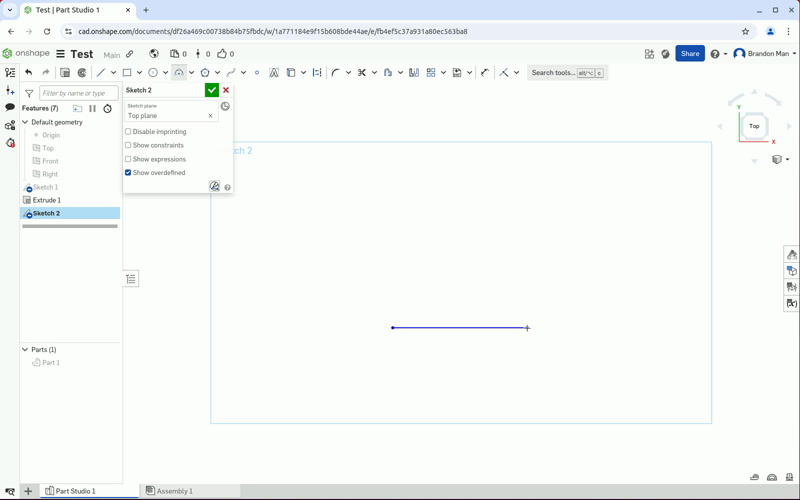
mouse_move(527, 236)
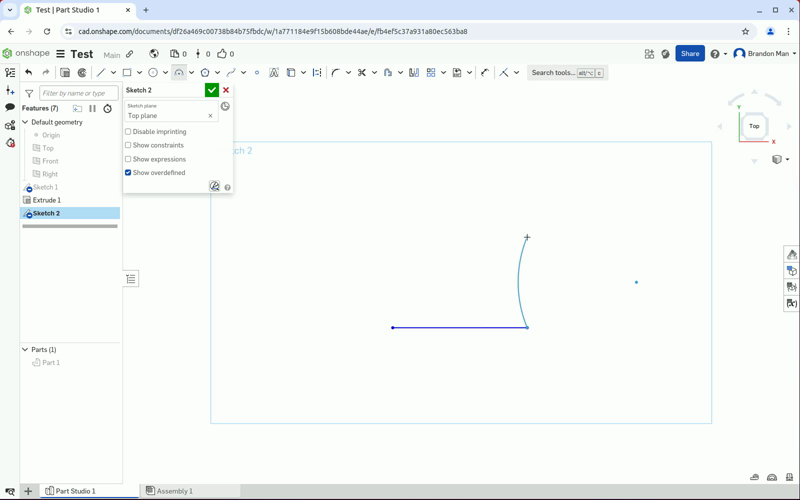
click(527, 236)
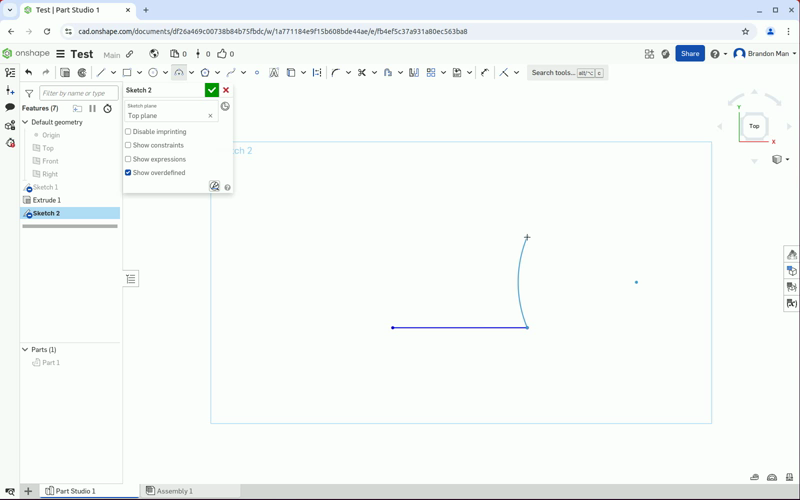
mouse_move(572, 282)
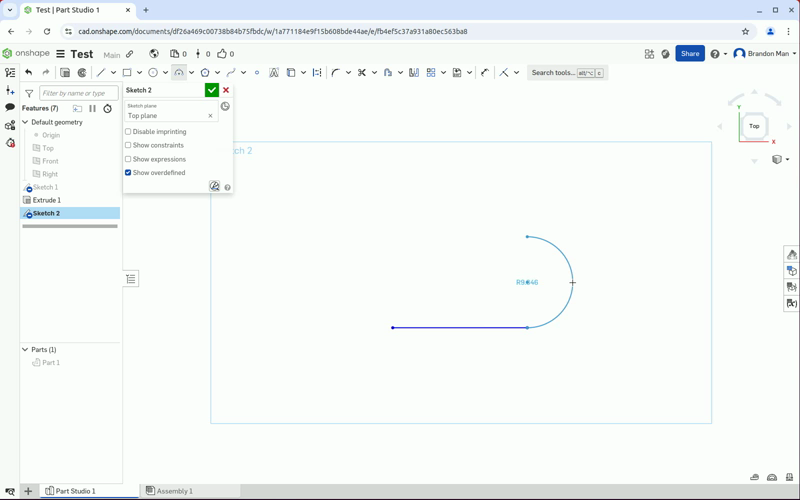
click(572, 282)
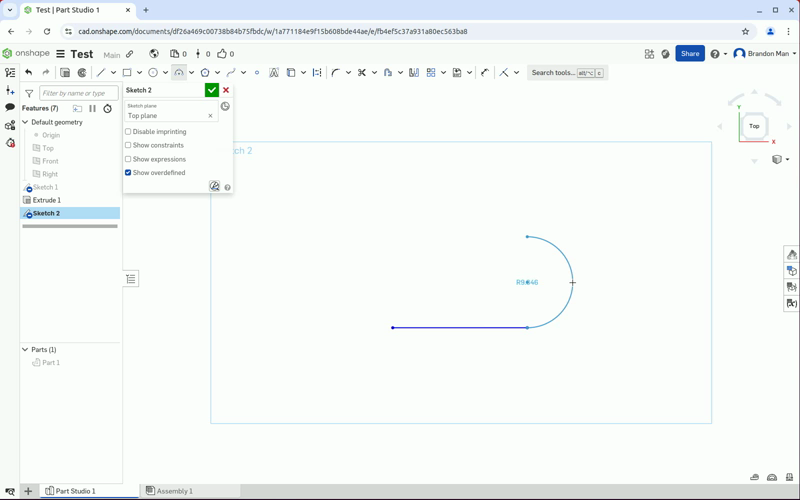
key_up(shift)
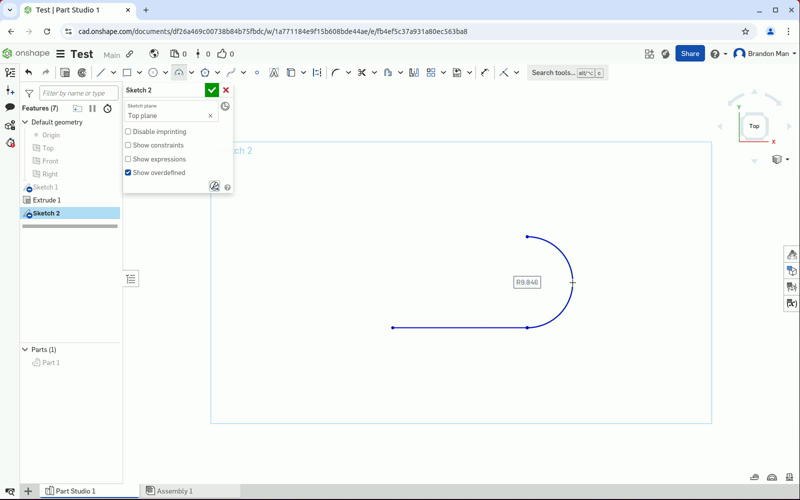
key(esc)
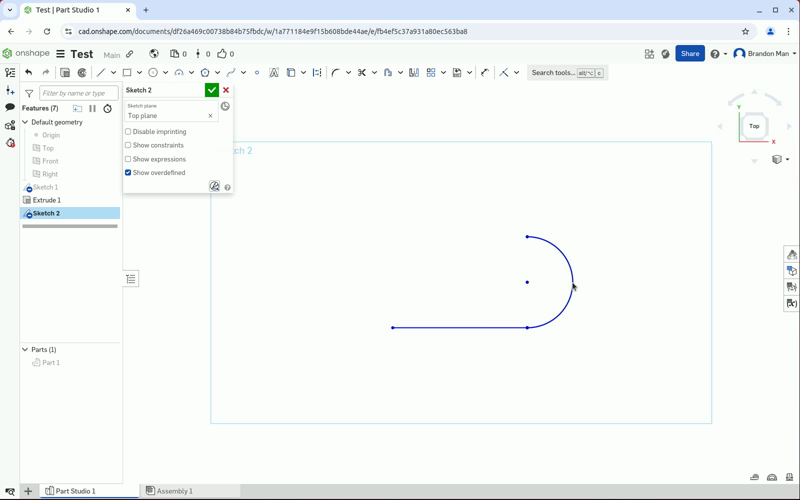
key(l)
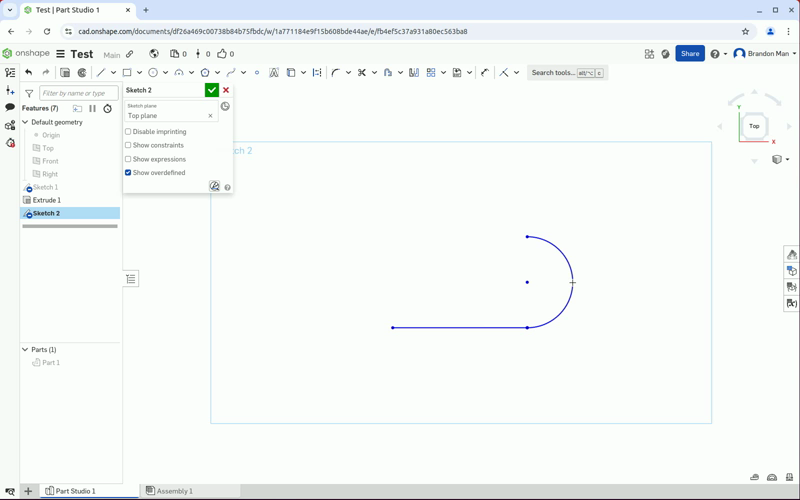
mouse_move(527, 236)
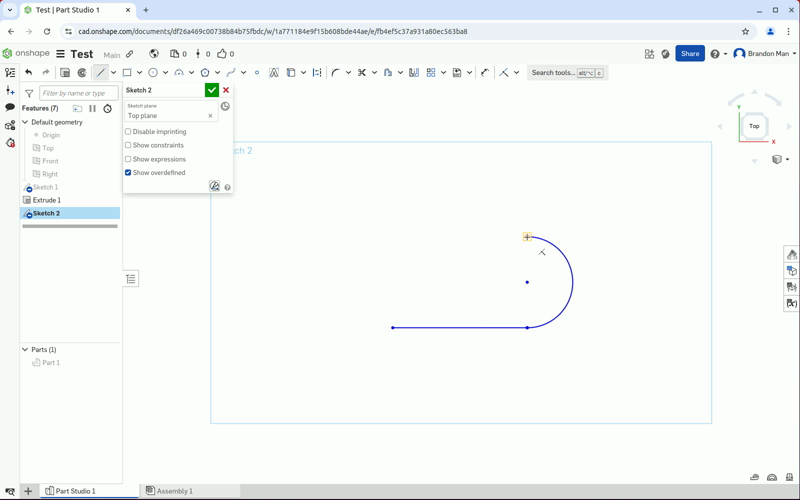
click(527, 236)
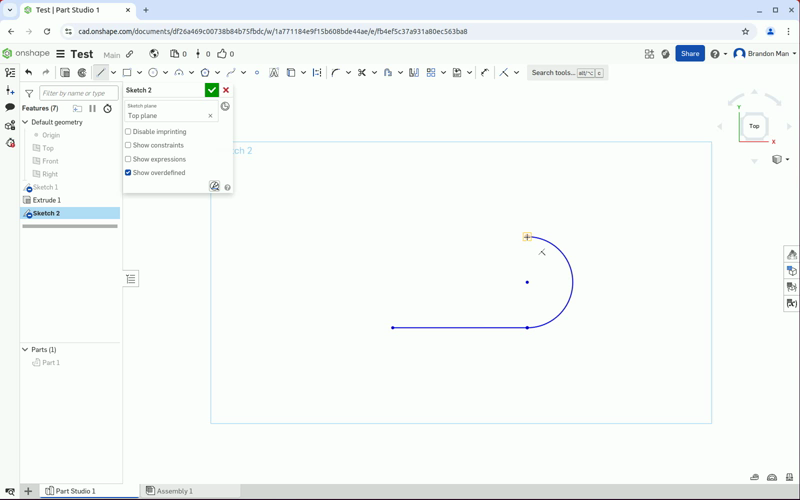
key_down(shift)
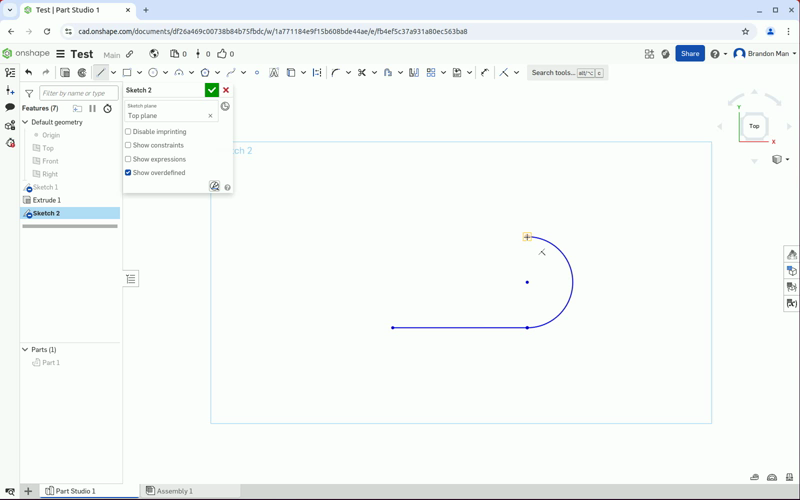
mouse_move(392, 236)
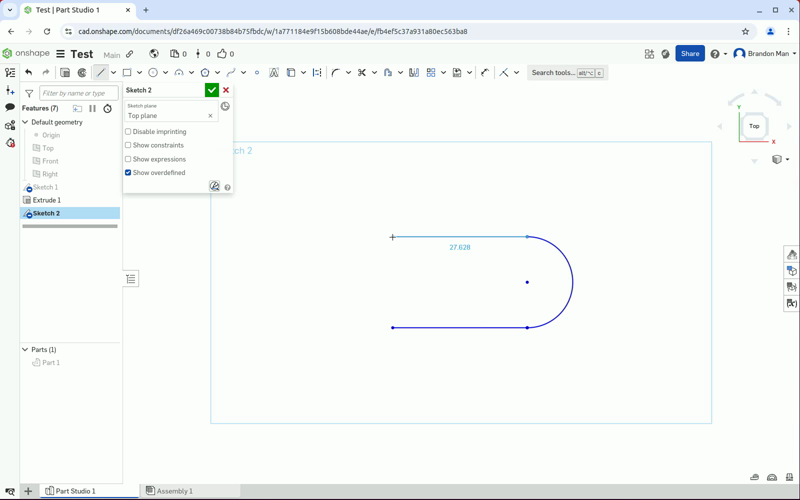
click(392, 236)
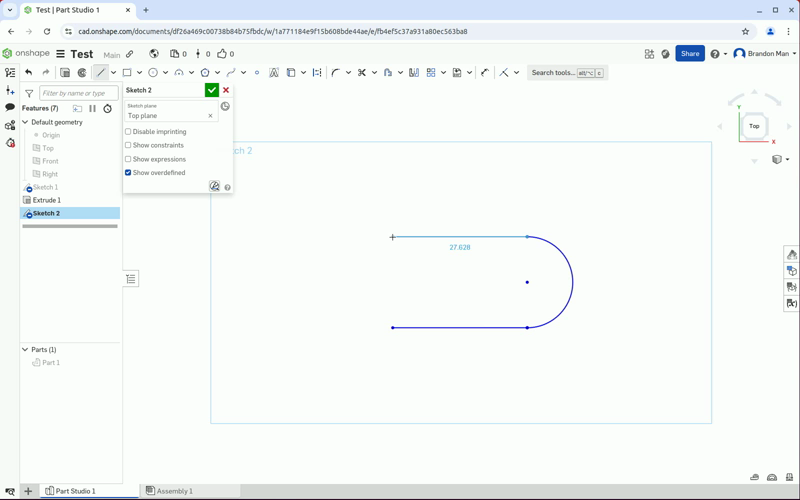
key_up(shift)
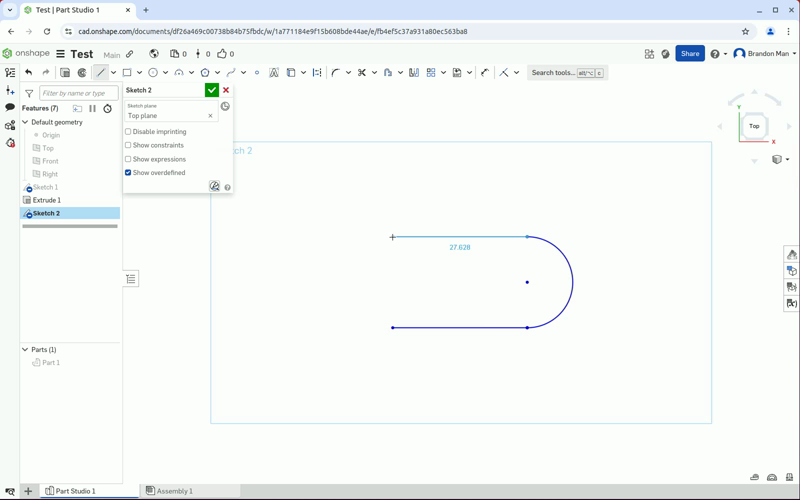
key(esc)
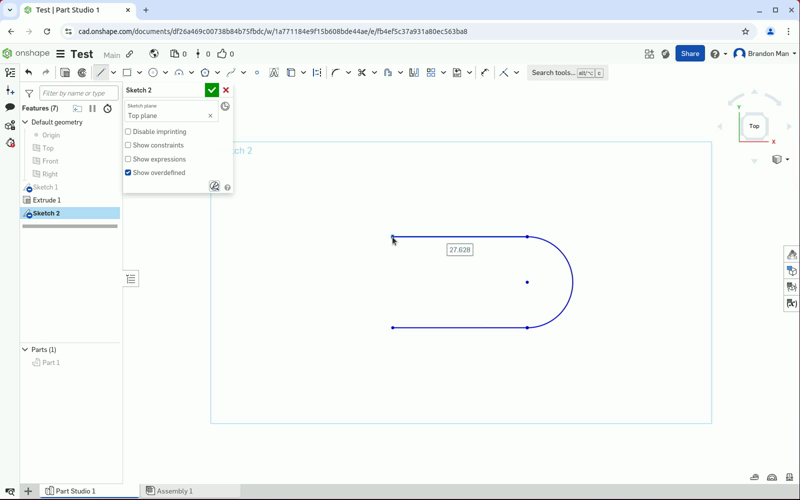
key(a)
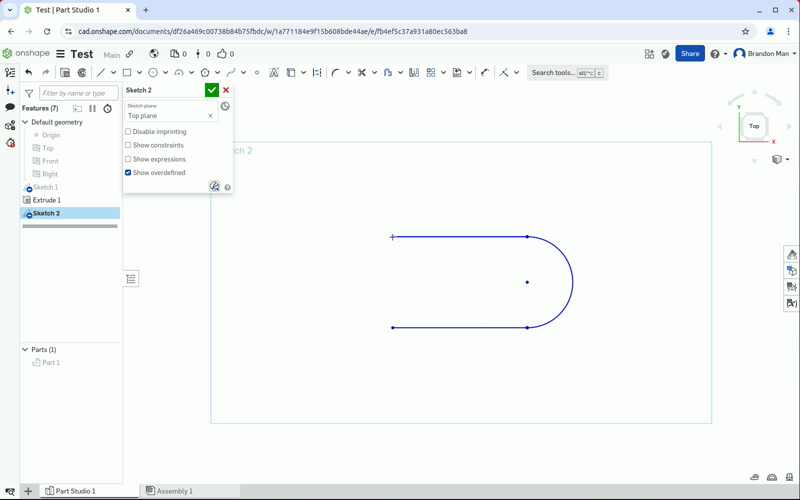
mouse_move(392, 236)
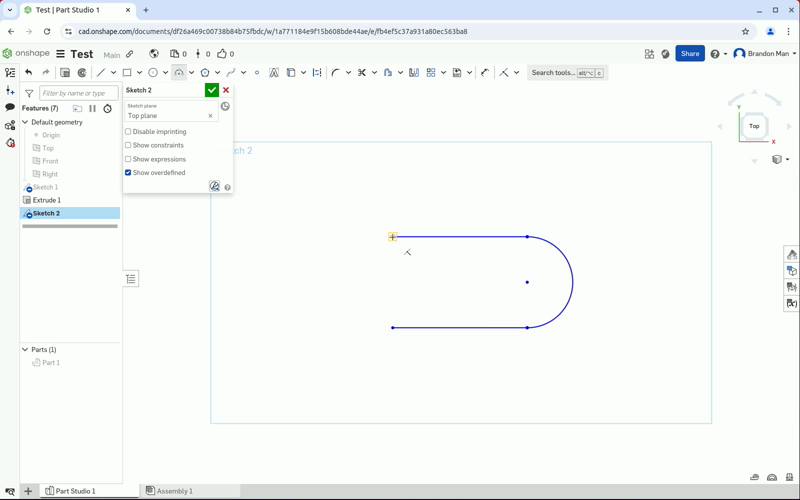
click(392, 236)
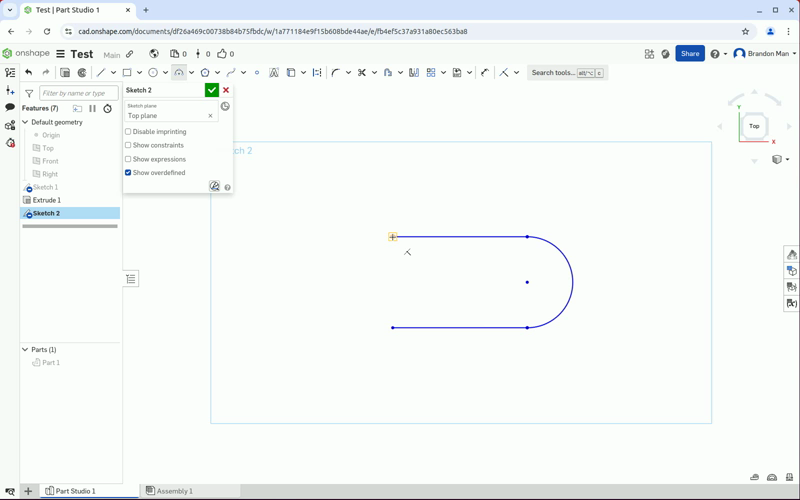
mouse_move(392, 327)
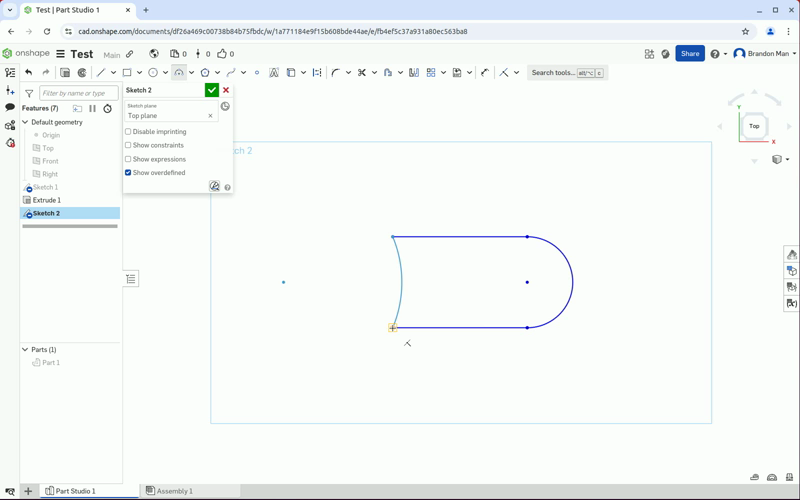
click(392, 327)
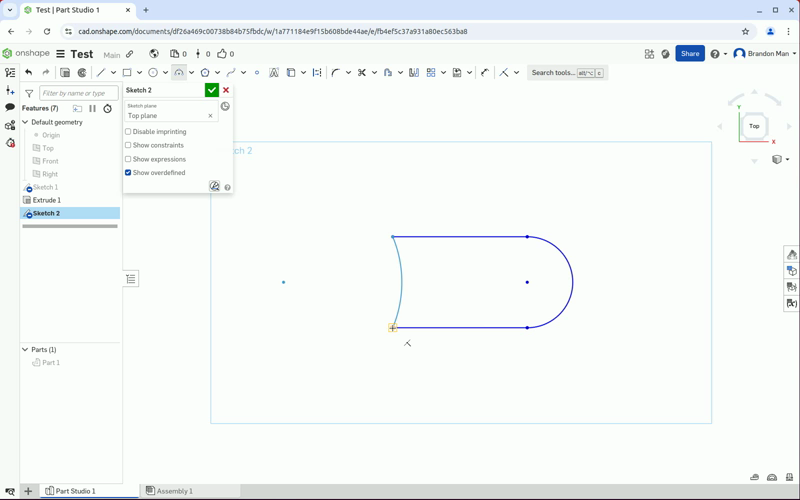
key_down(shift)
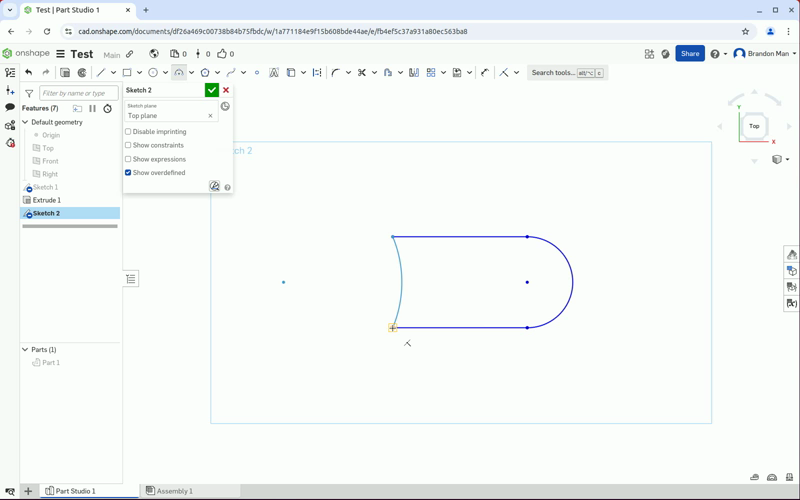
mouse_move(347, 282)
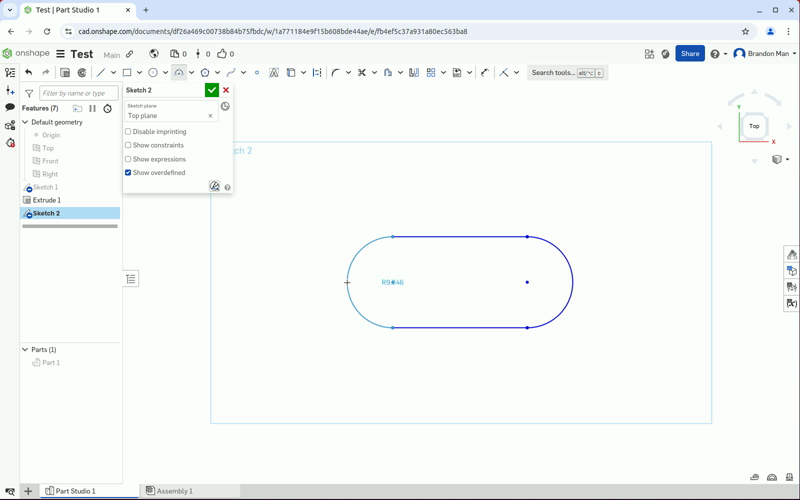
click(347, 282)
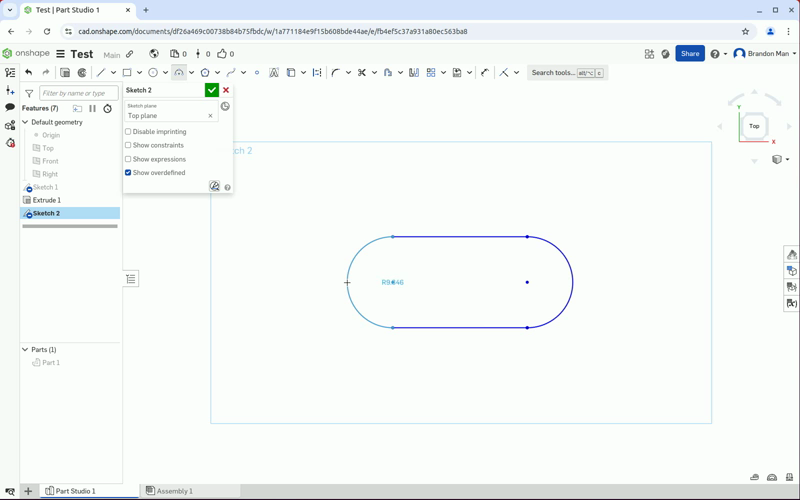
key_up(shift)
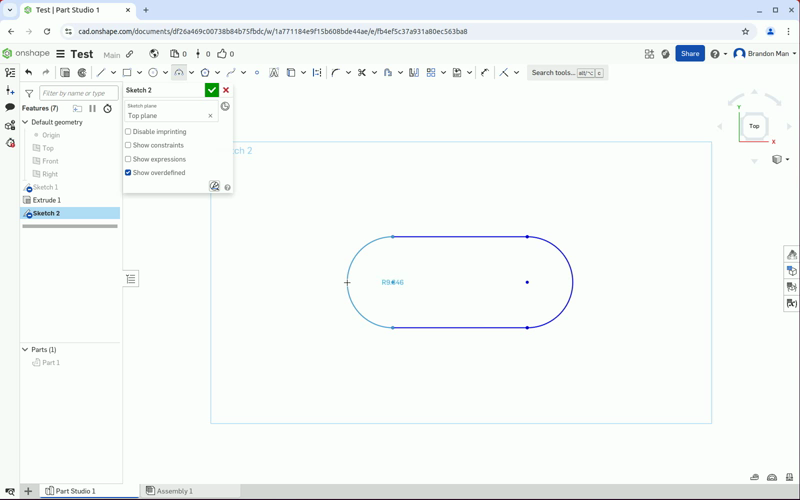
key(esc)
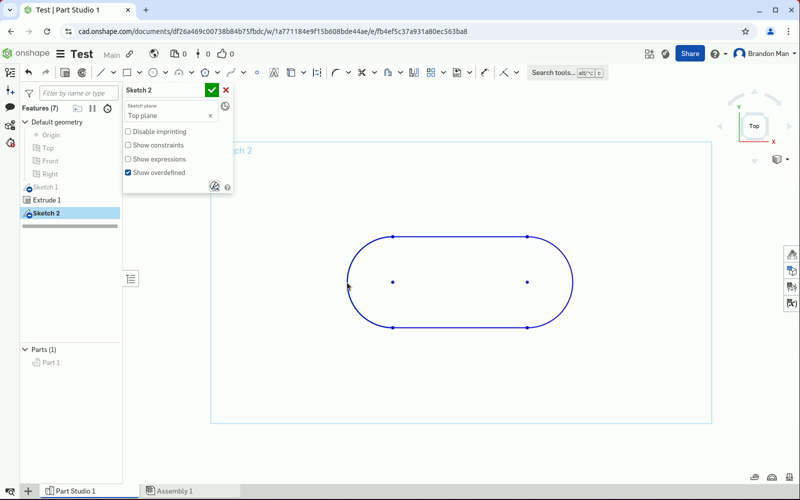
key(c)
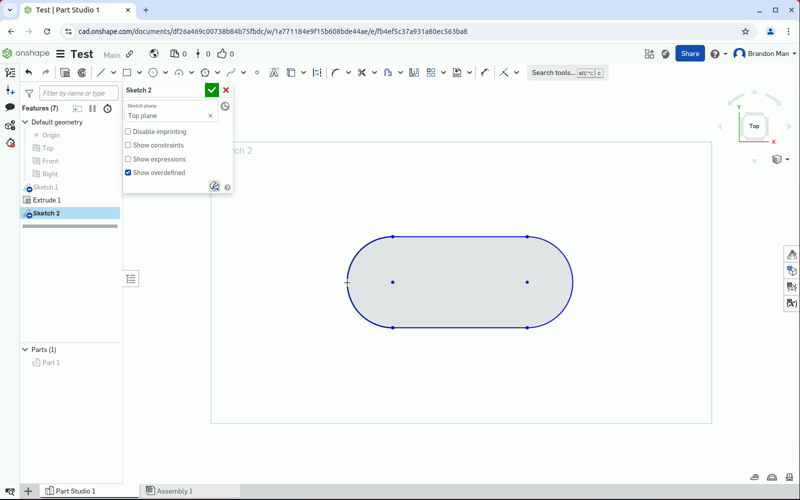
key_down(shift)
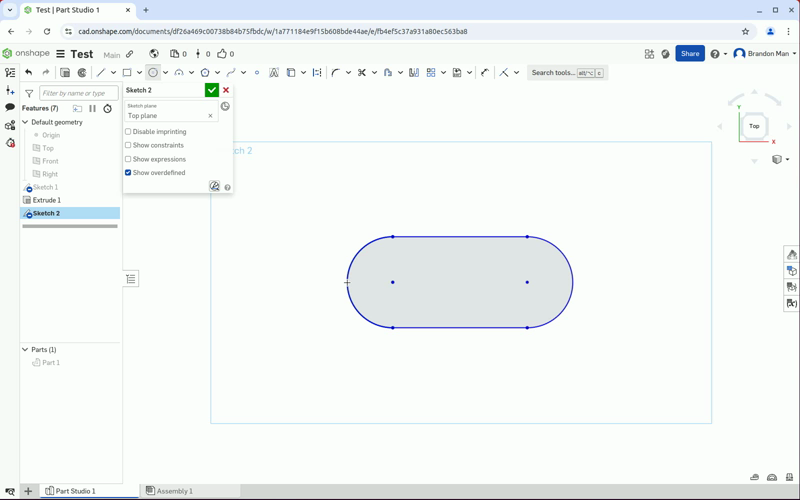
mouse_move(360, 282)
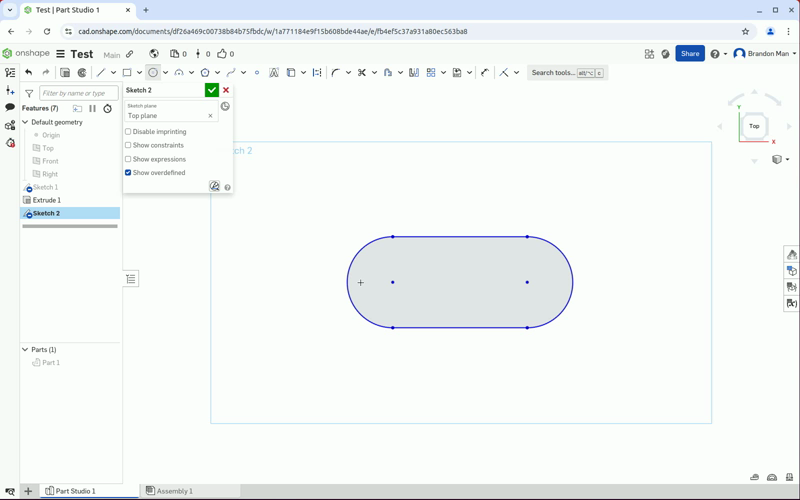
click(360, 282)
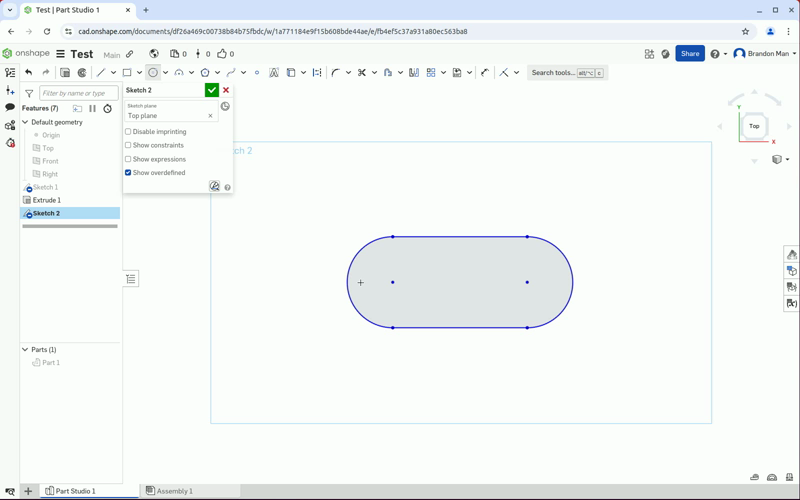
key_up(shift)
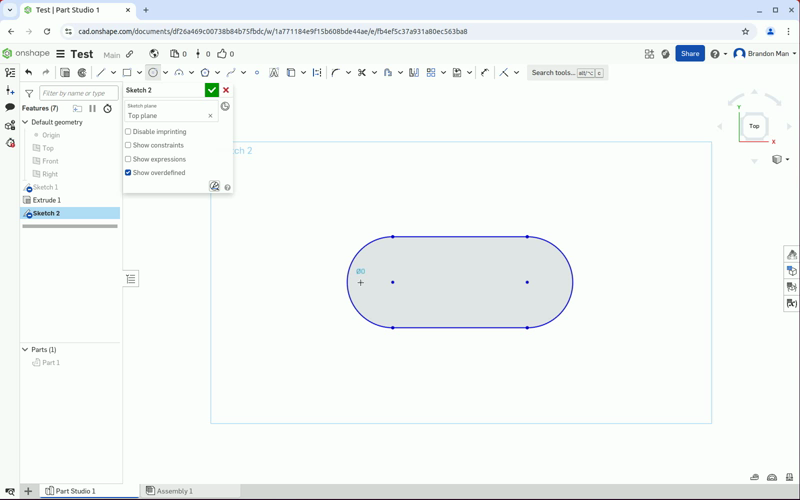
mouse_move(366, 282)
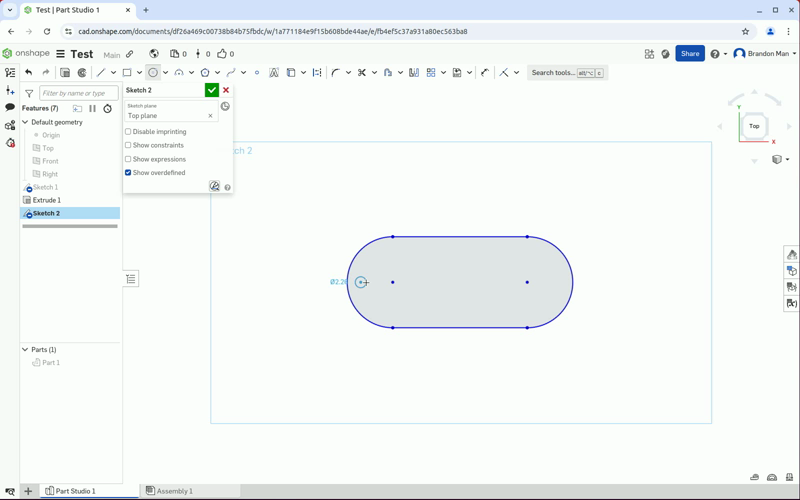
click(366, 282)
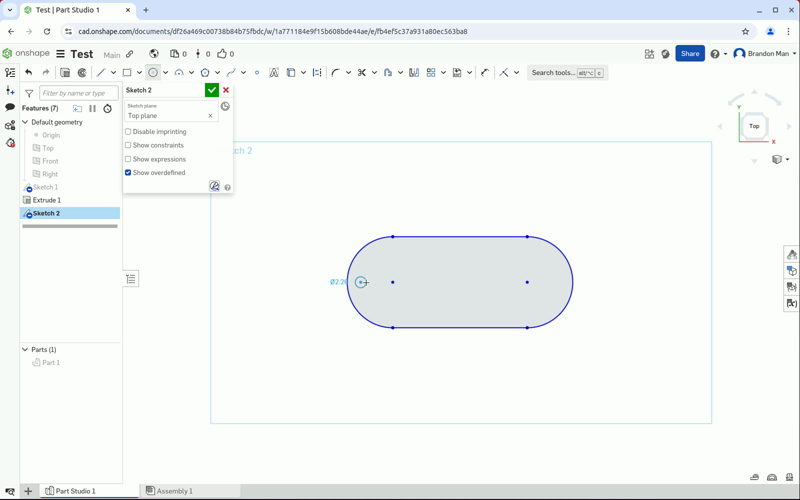
key(esc)
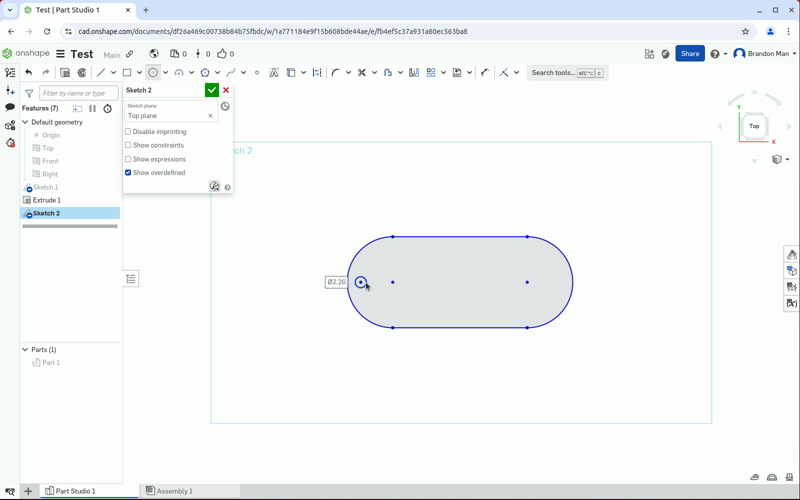
key(l)
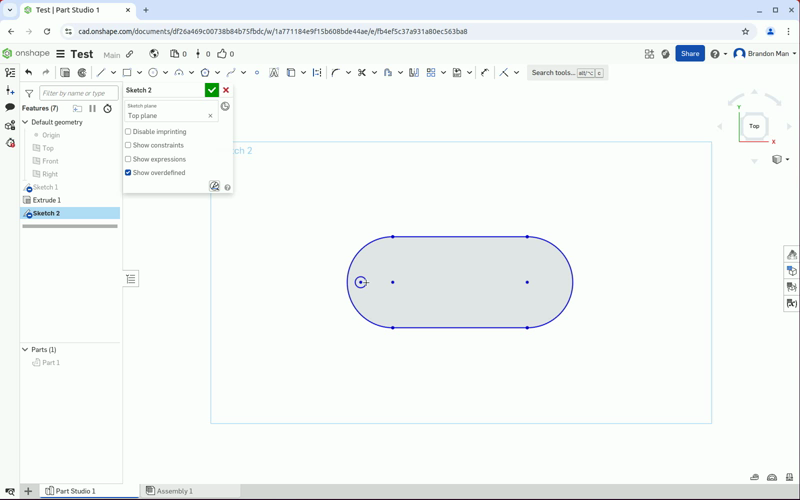
key_down(shift)
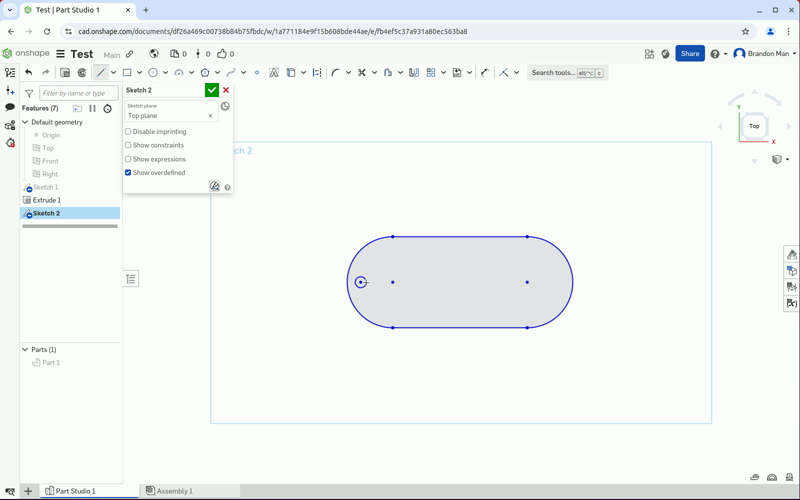
mouse_move(392, 314)
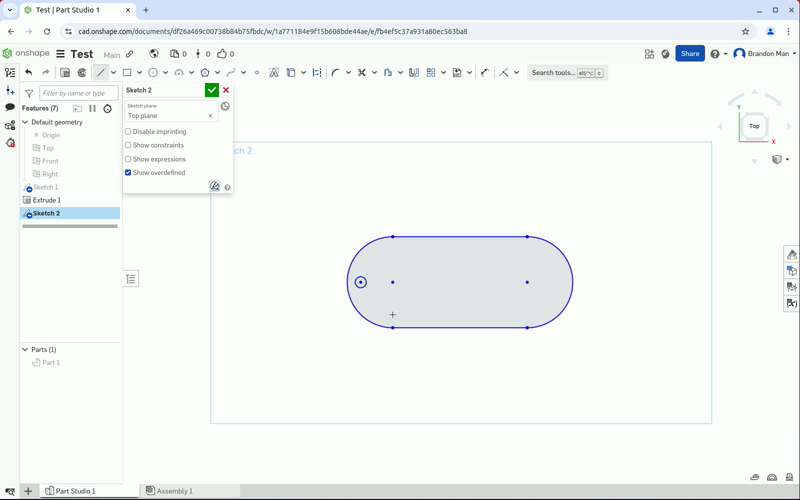
click(392, 314)
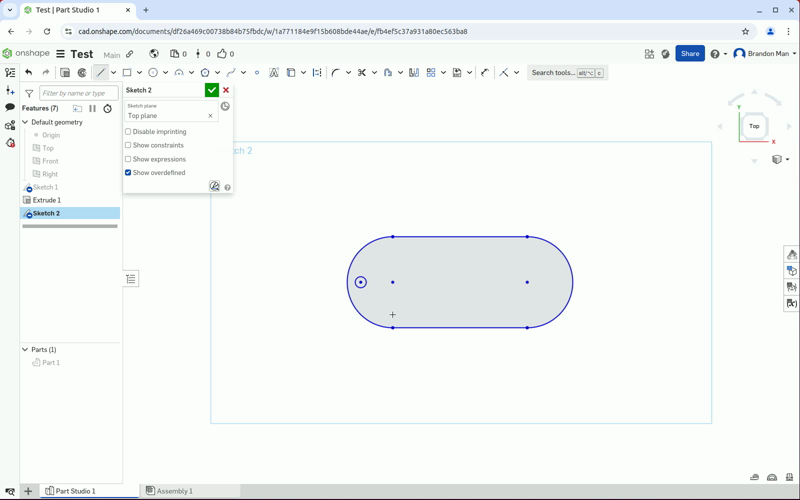
key_up(shift)
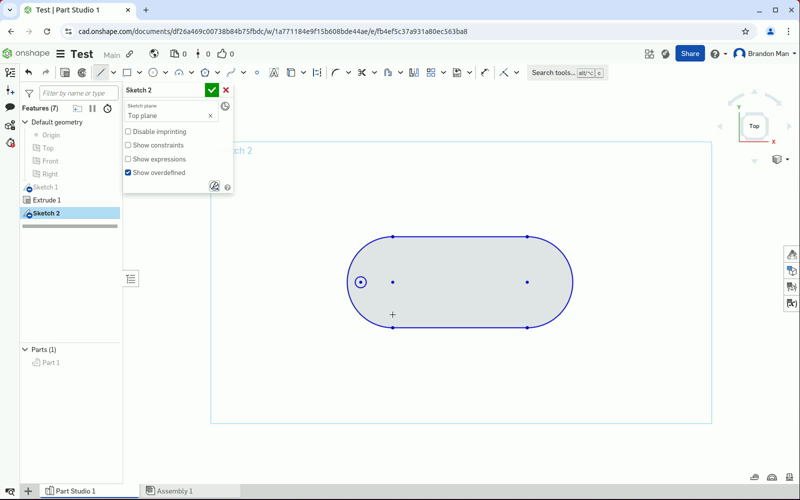
key_down(shift)
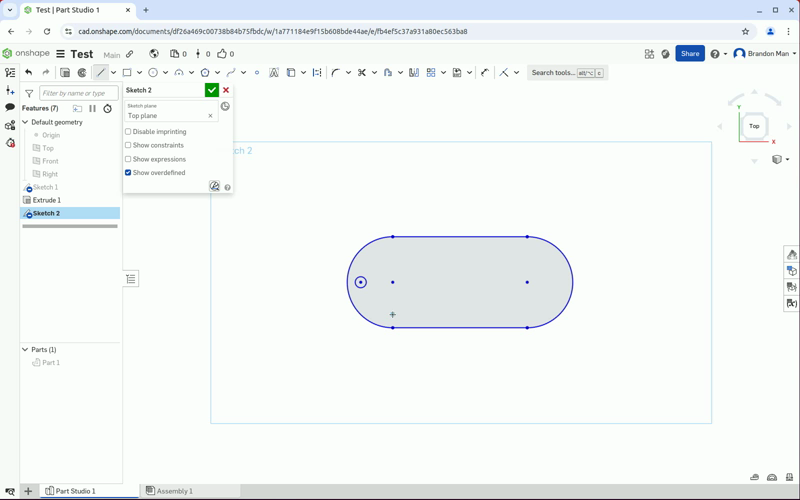
mouse_move(461, 314)
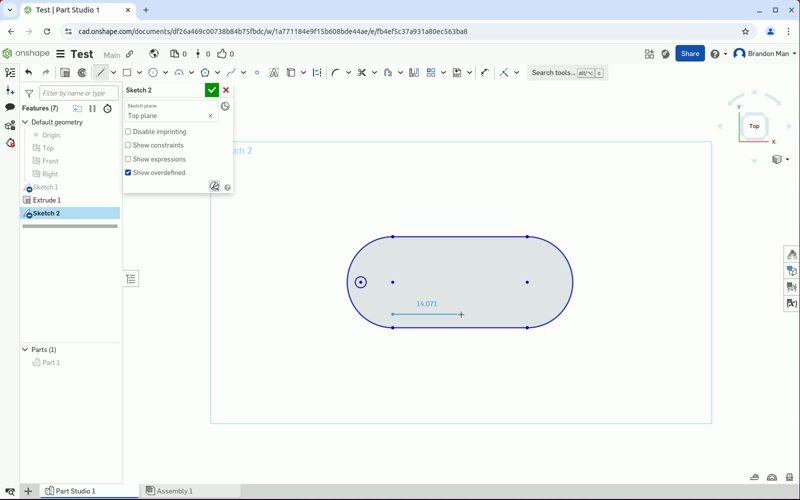
click(461, 314)
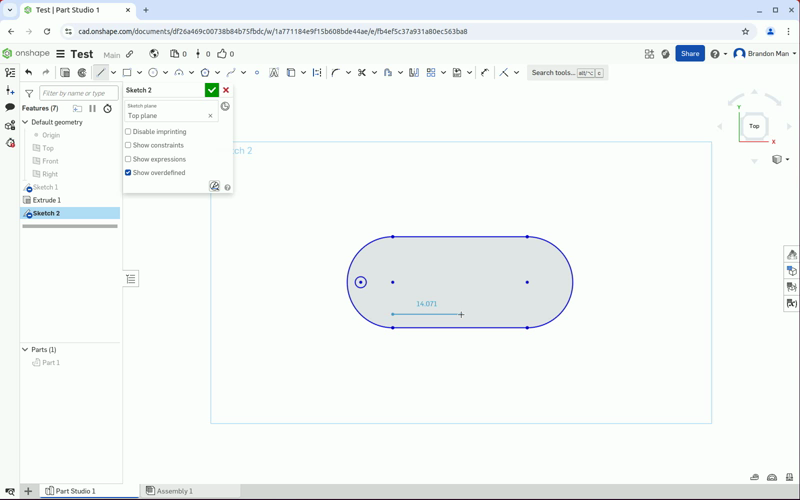
key_up(shift)
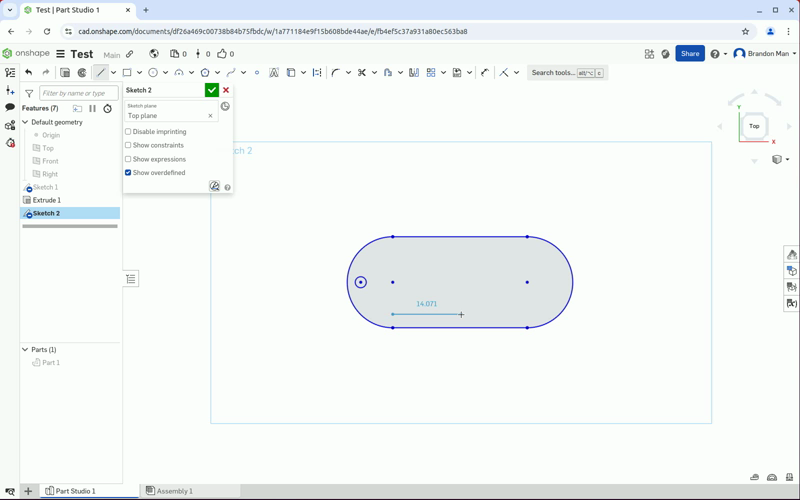
key_down(shift)
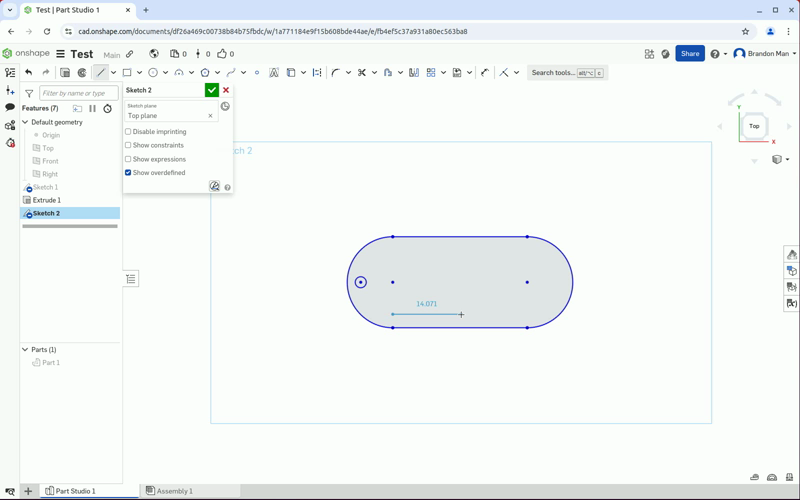
mouse_move(527, 314)
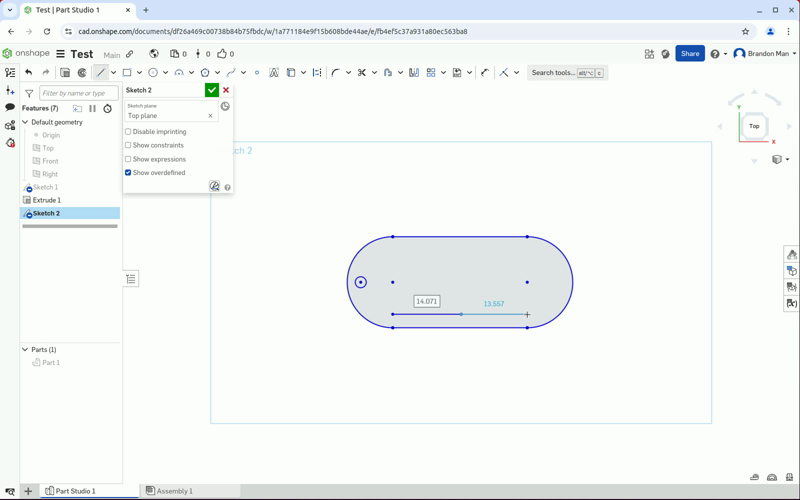
click(527, 314)
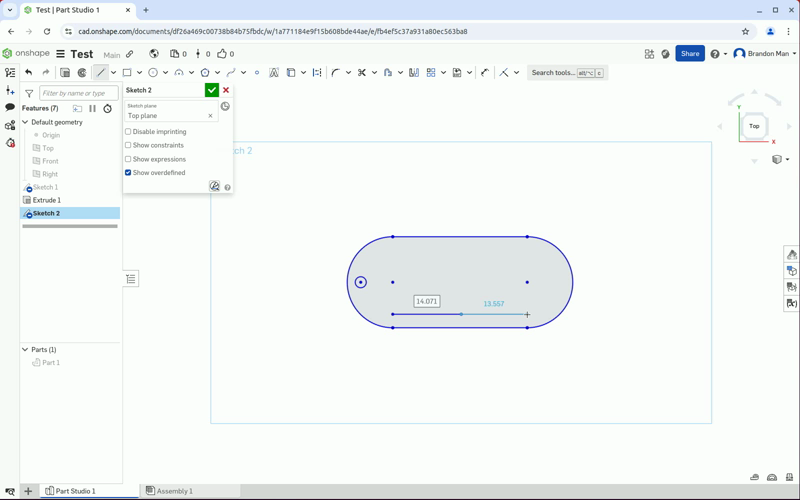
key_up(shift)
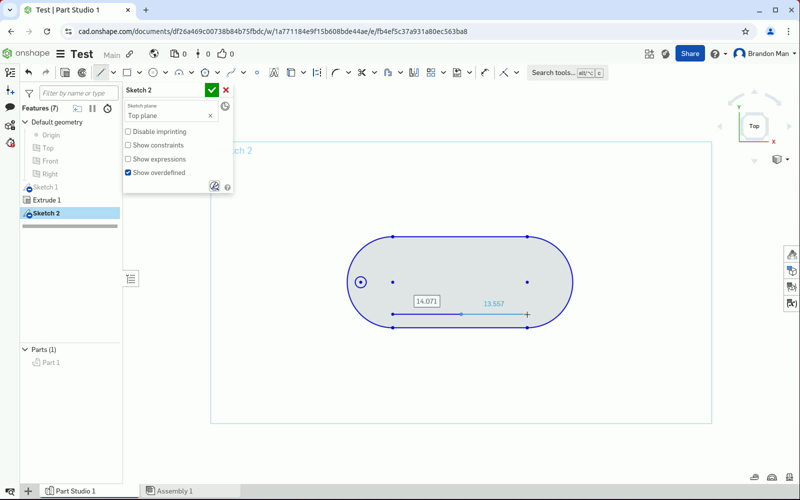
key_down(shift)
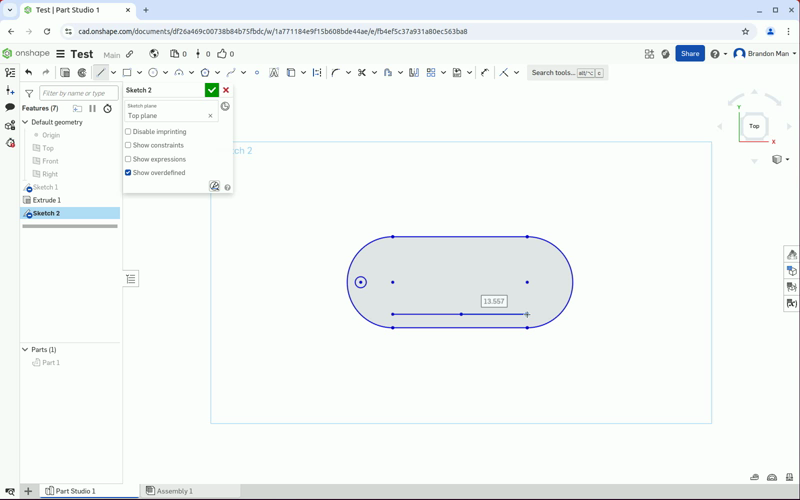
mouse_move(527, 249)
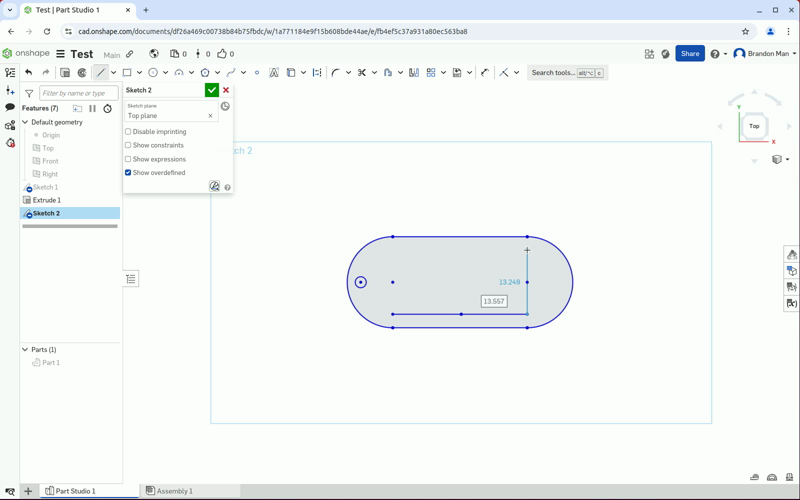
click(527, 249)
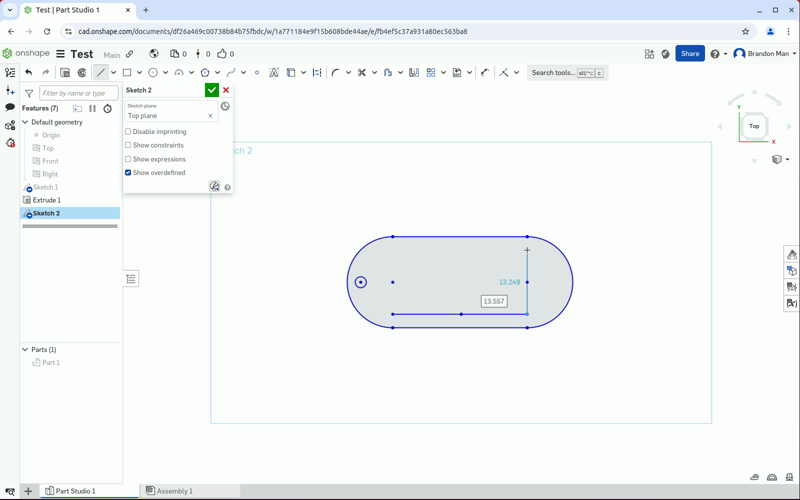
key_up(shift)
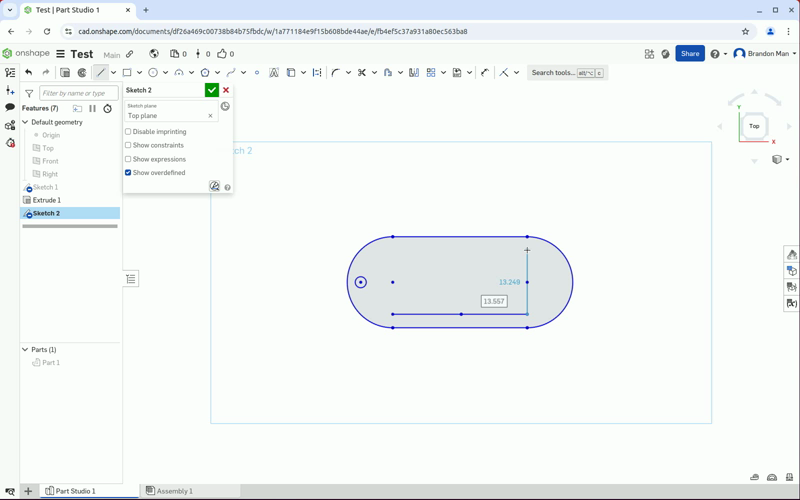
key_down(shift)
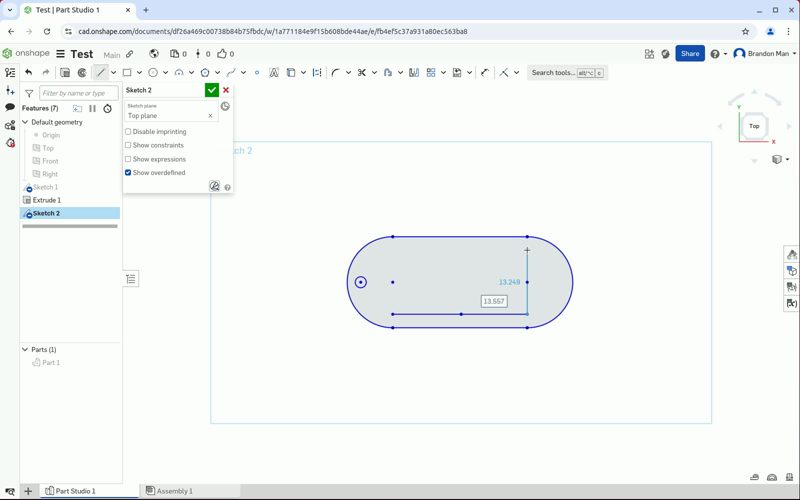
mouse_move(461, 249)
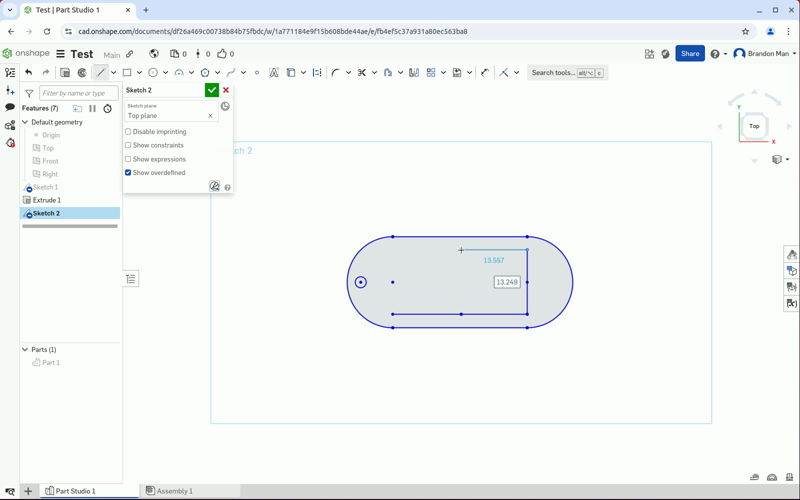
click(461, 249)
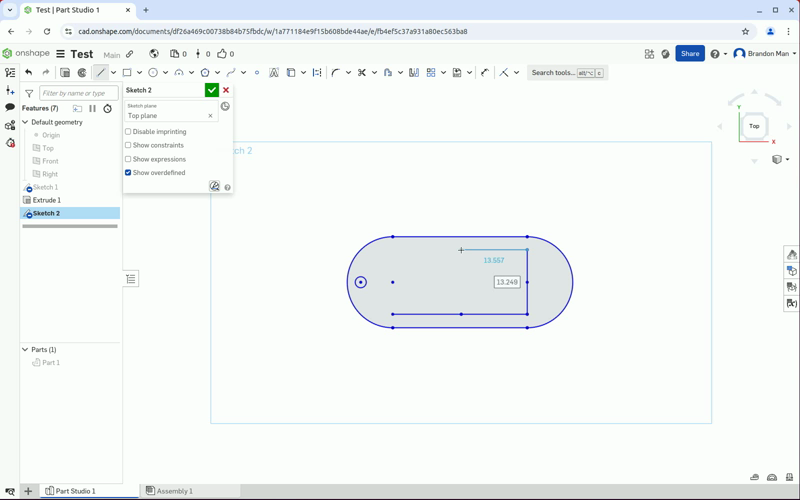
key_up(shift)
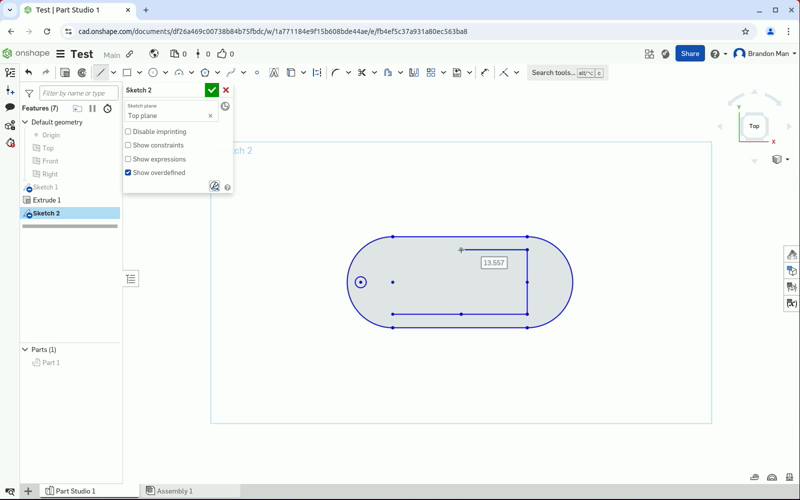
key_down(shift)
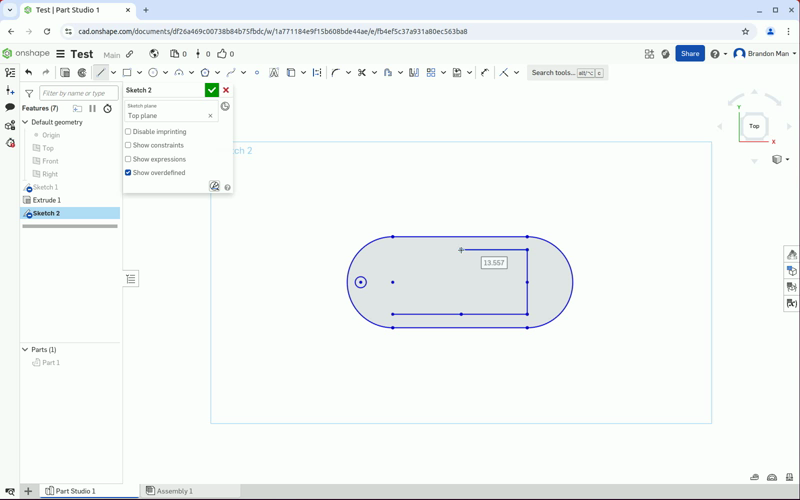
mouse_move(392, 249)
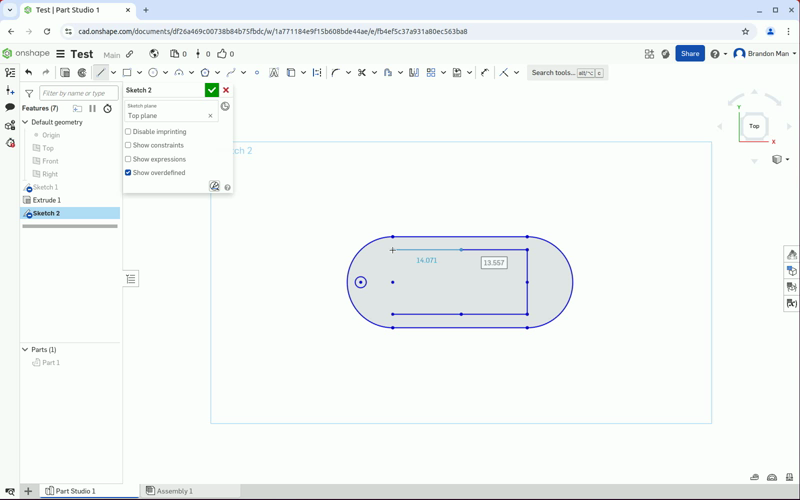
click(392, 249)
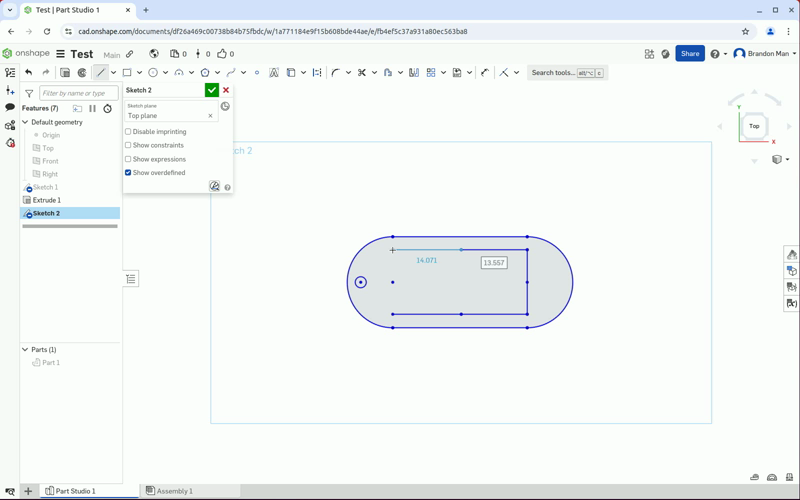
key_up(shift)
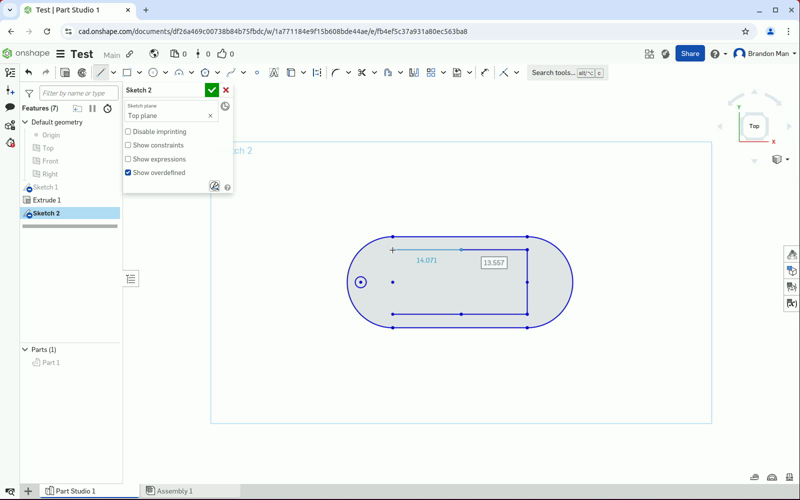
key_down(shift)
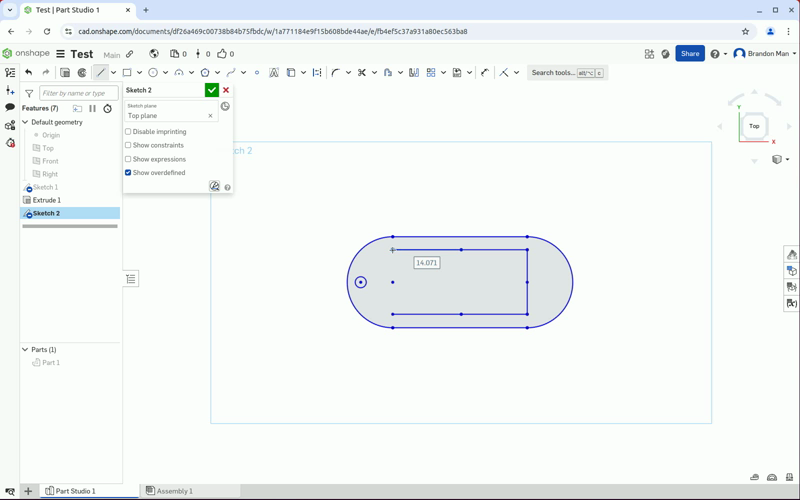
mouse_move(392, 314)
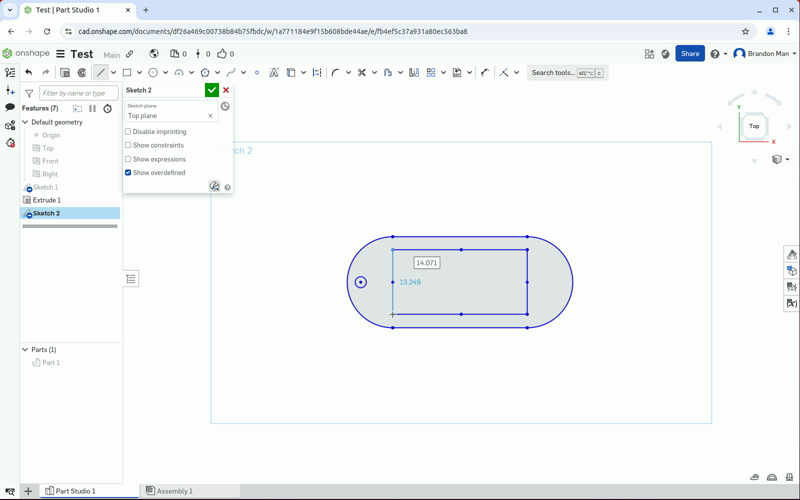
key_up(shift)
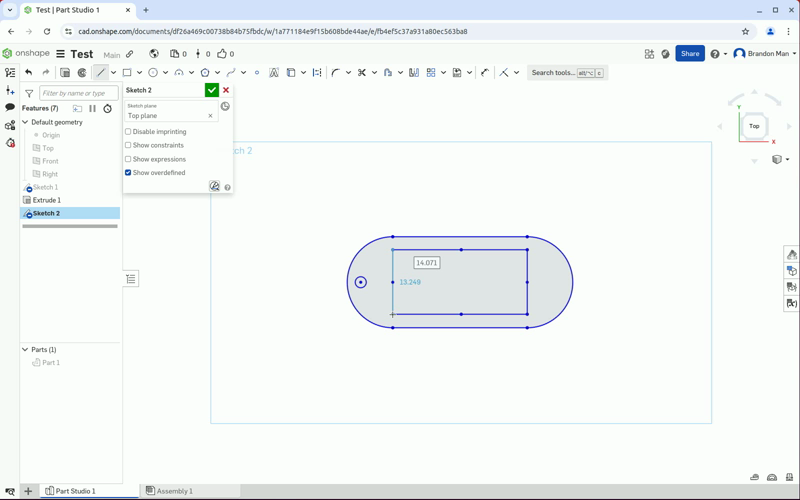
click(392, 314)
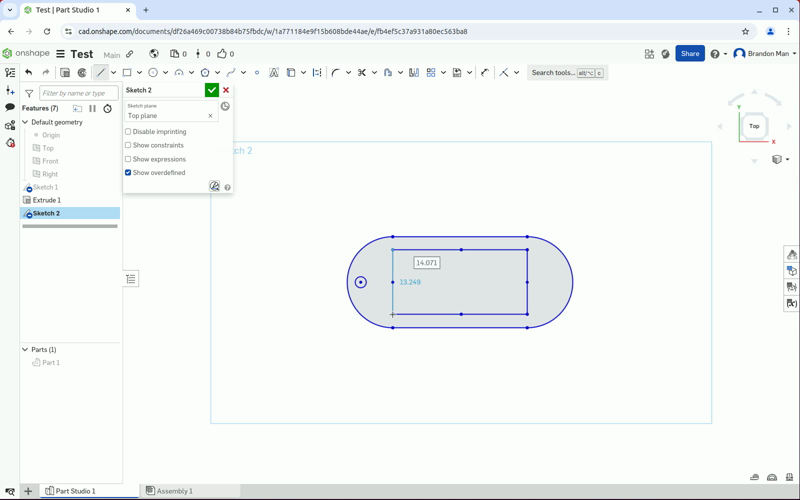
key(esc)
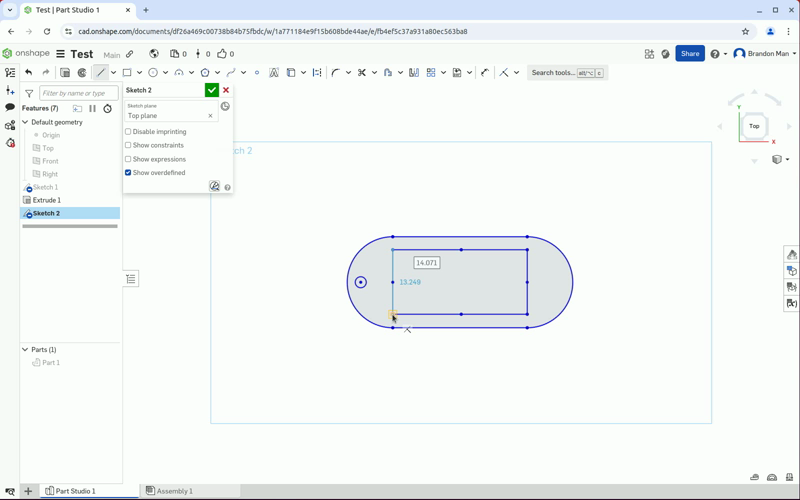
key(c)
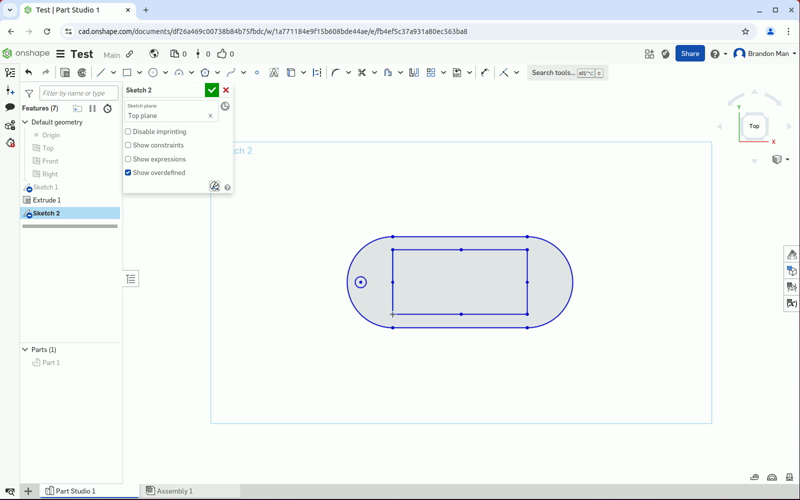
key_down(shift)
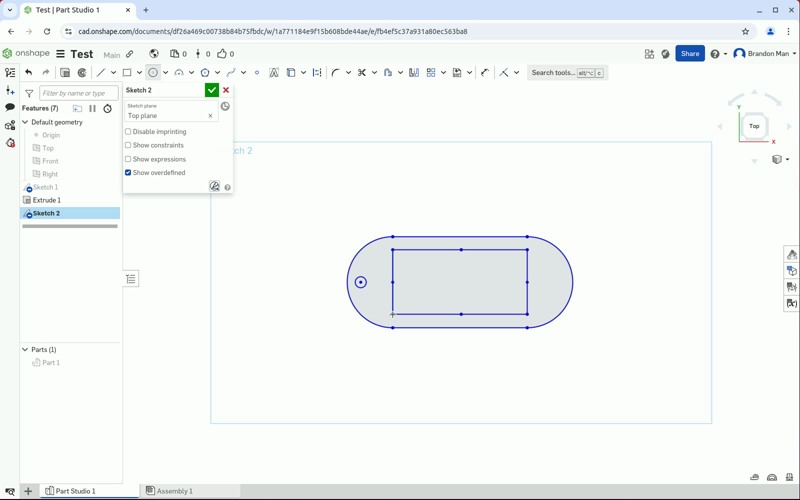
mouse_move(549, 282)
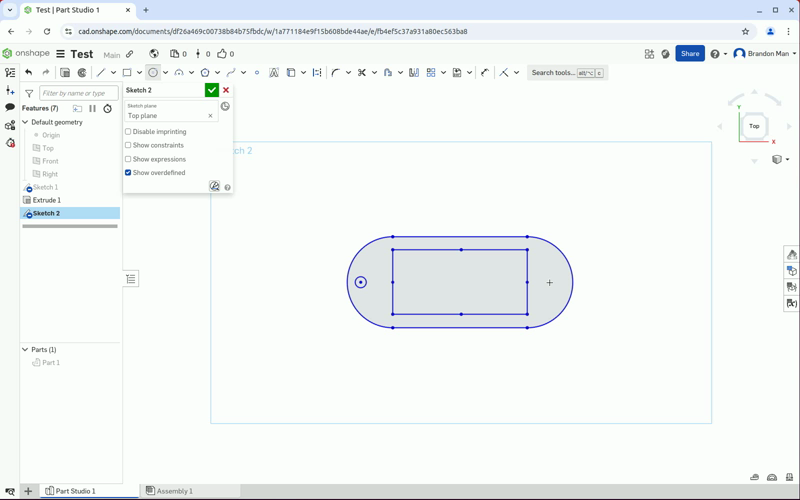
click(549, 282)
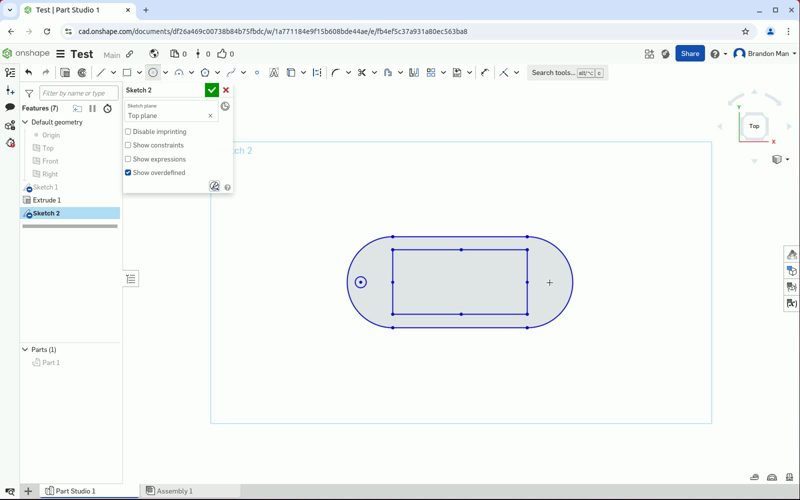
key_up(shift)
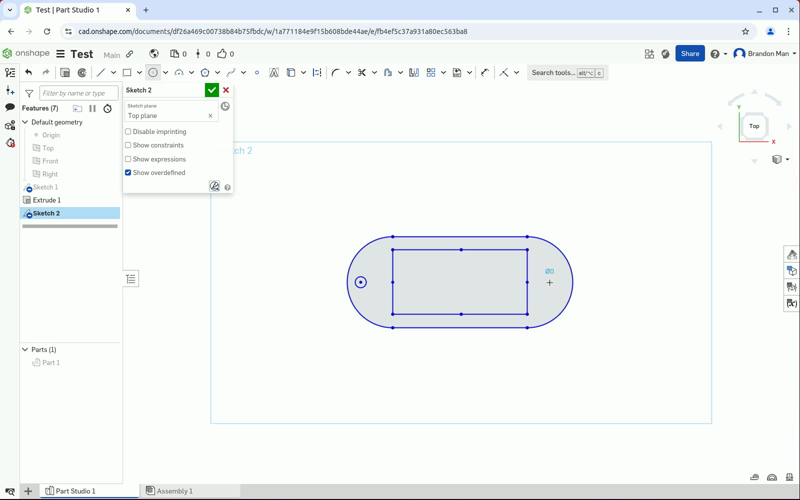
mouse_move(561, 282)
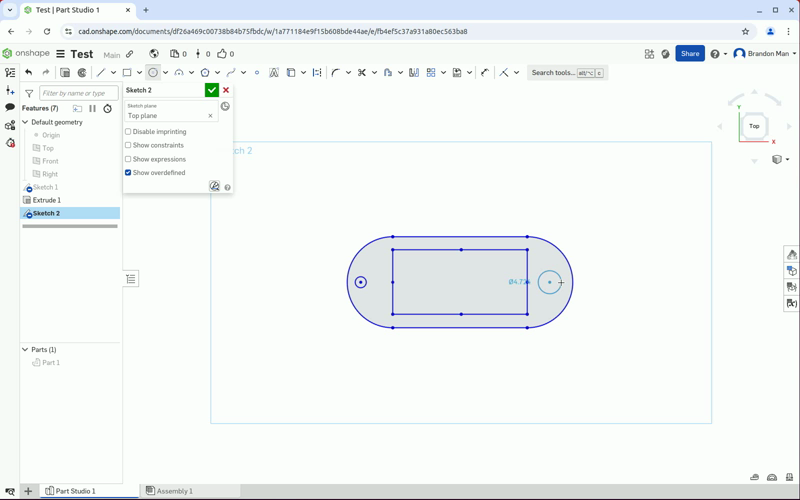
click(561, 282)
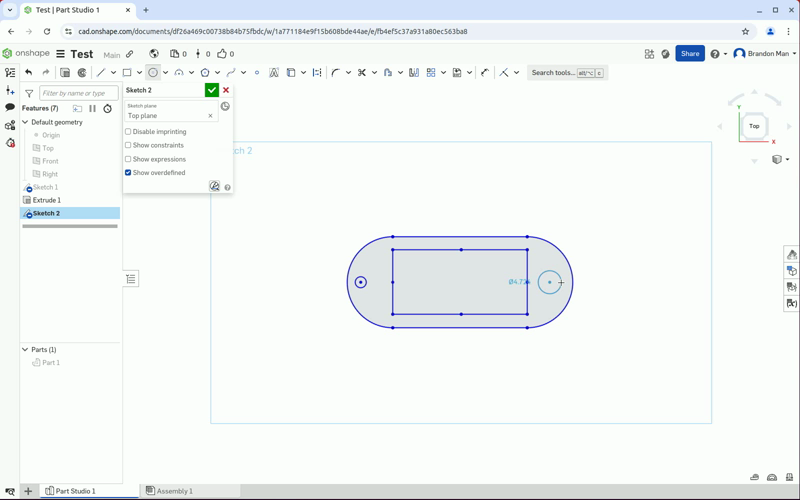
key(esc)
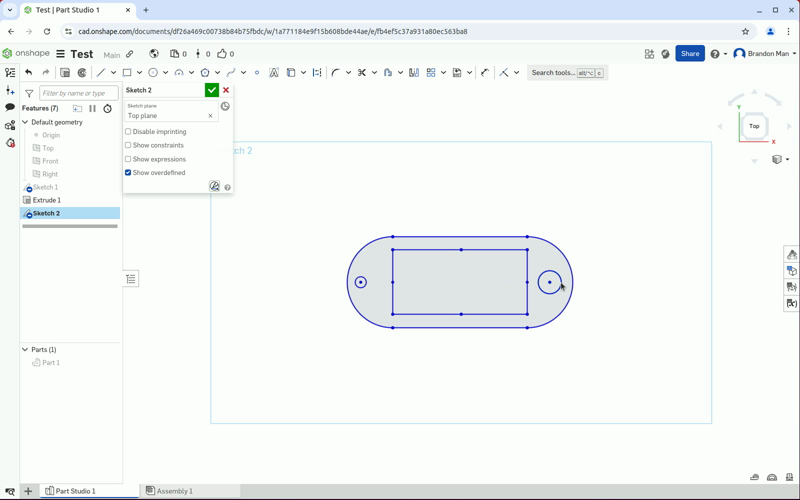
mouse_move(534, 257)
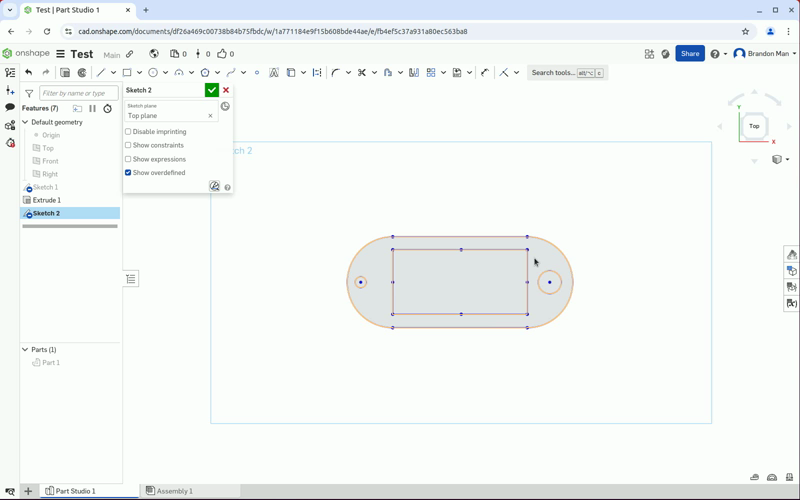
click(534, 257)
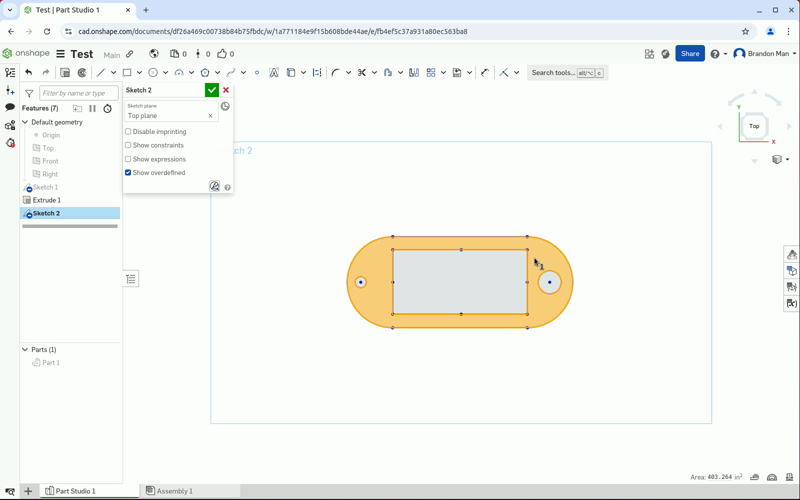
mouse_move(73, 352)
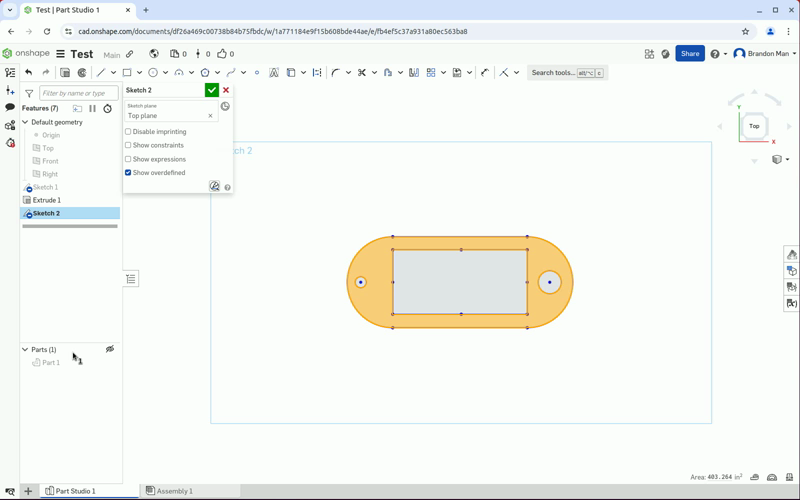
key(shift+y)
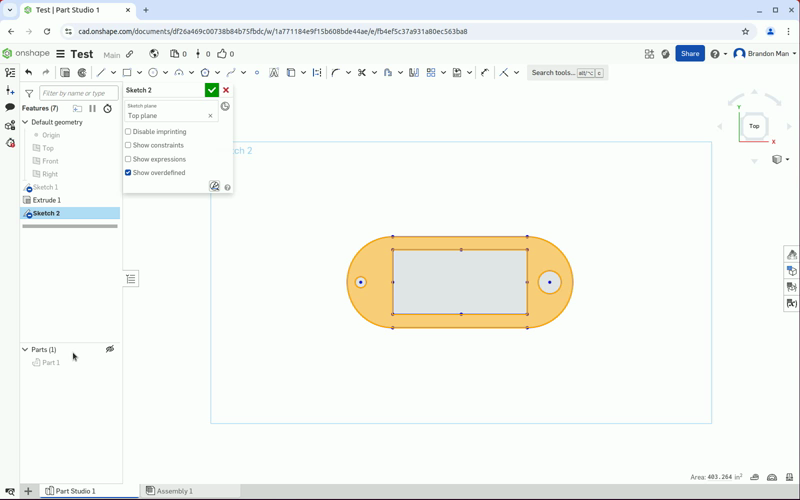
key(shift+e)
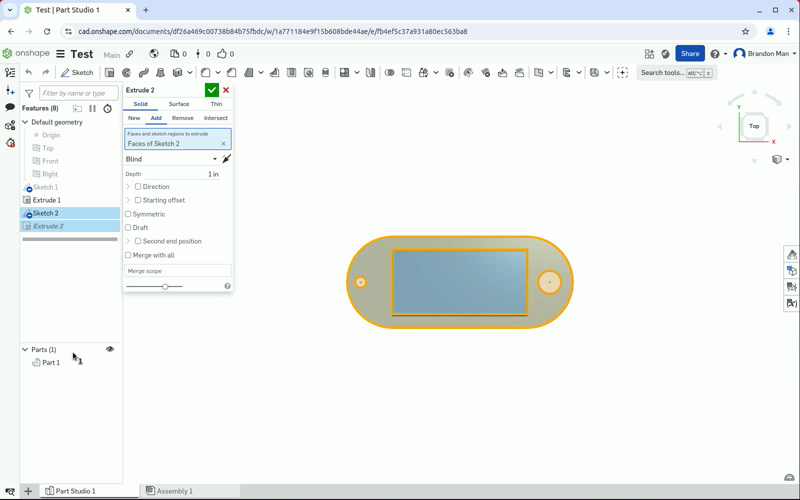
mouse_move(143, 106)
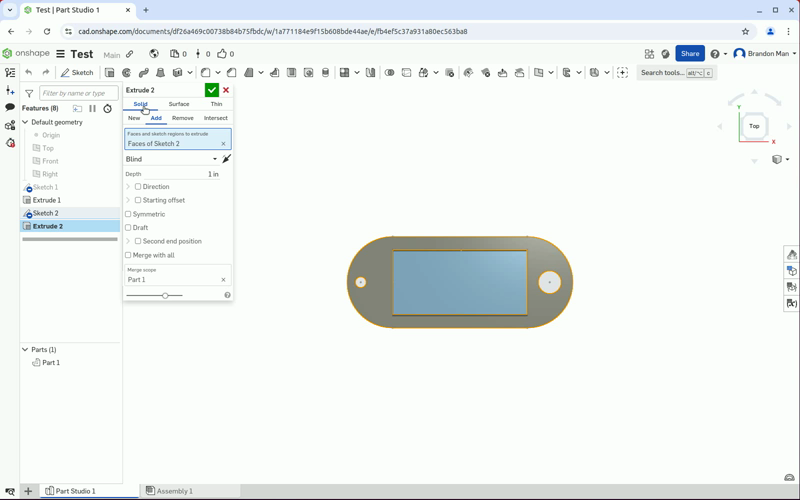
click(143, 106)
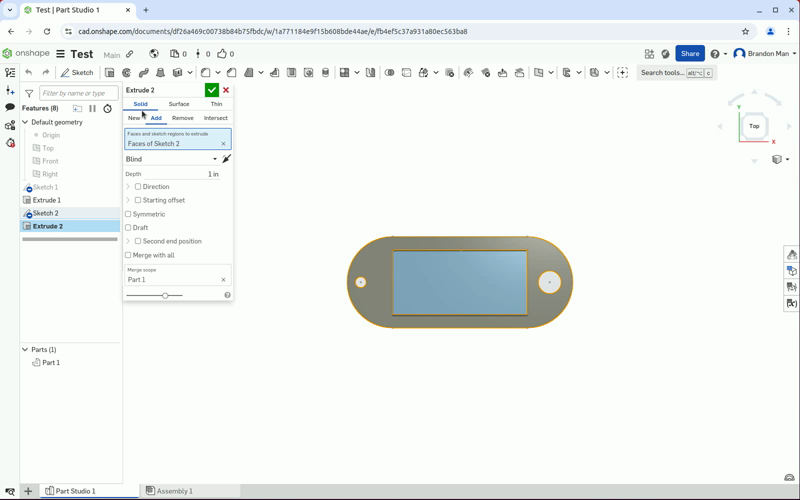
mouse_move(137, 120)
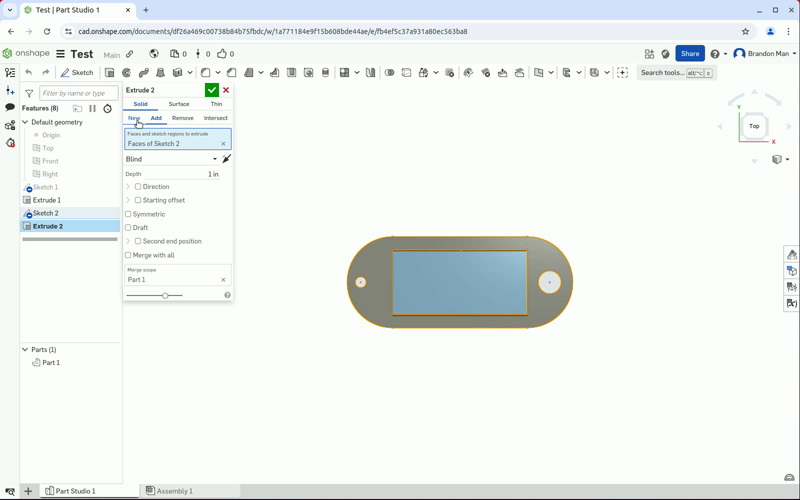
click(137, 120)
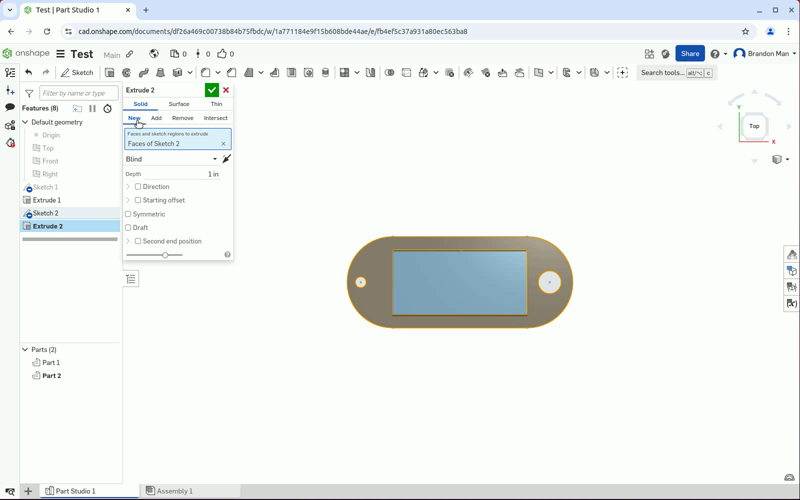
key(tab, 4)
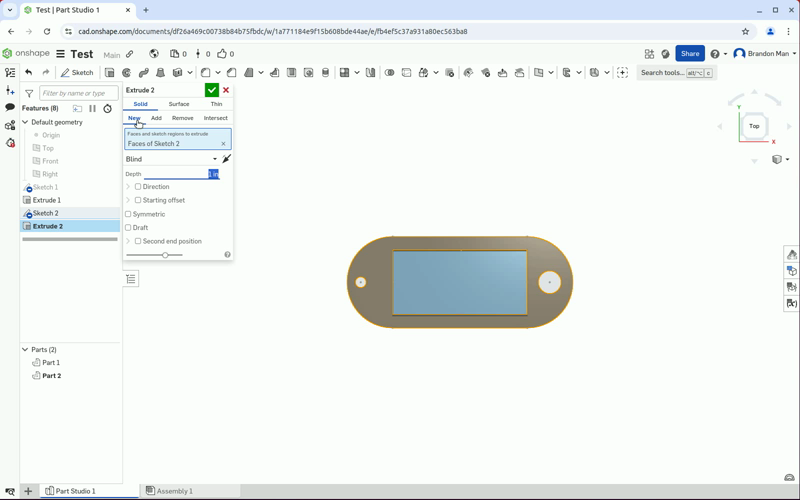
text(1.685)
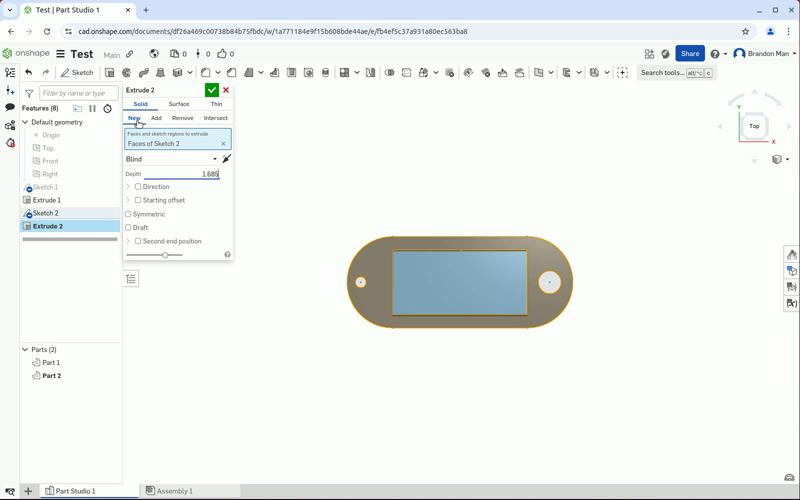
key(enter)
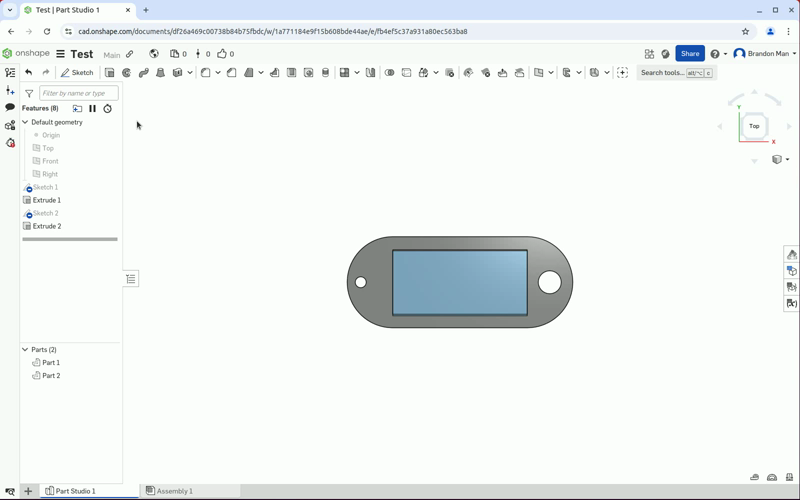
key(shift+h)
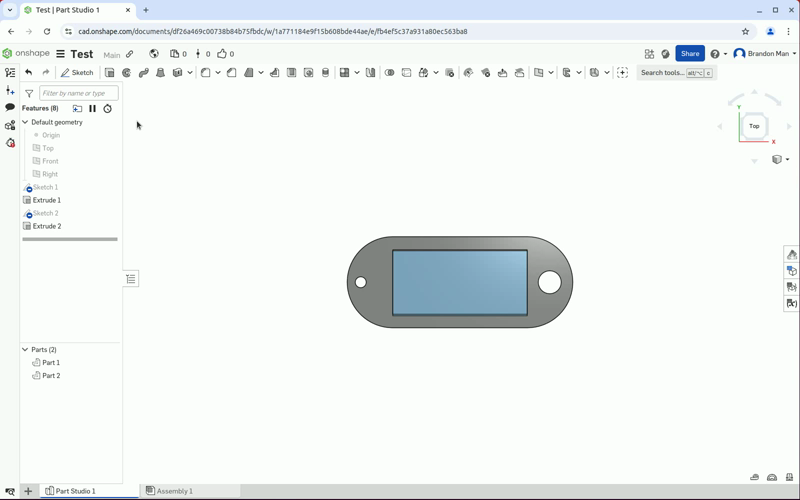
key(shift+h)
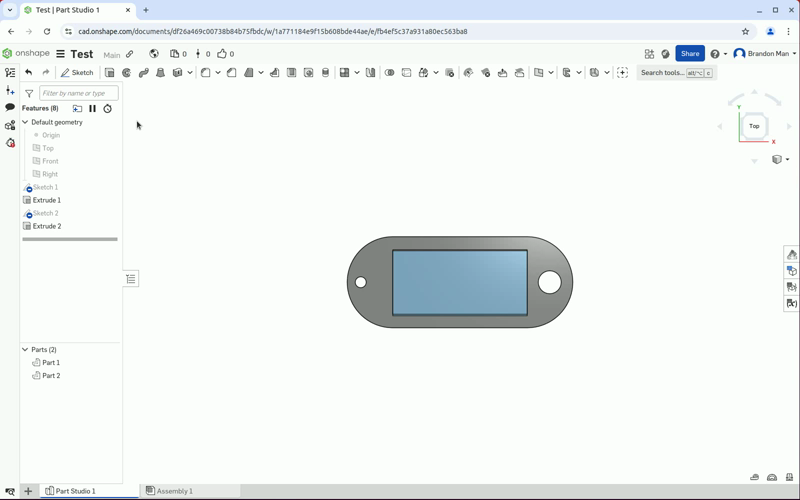
mouse_move(73, 189)
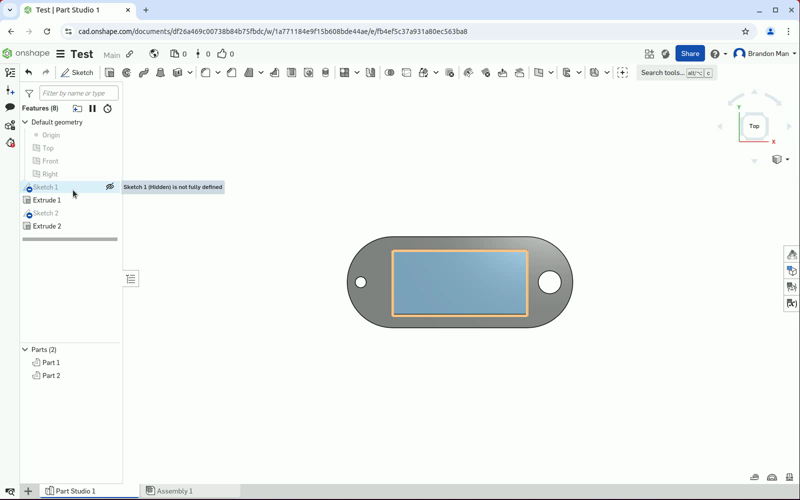
click(73, 189)
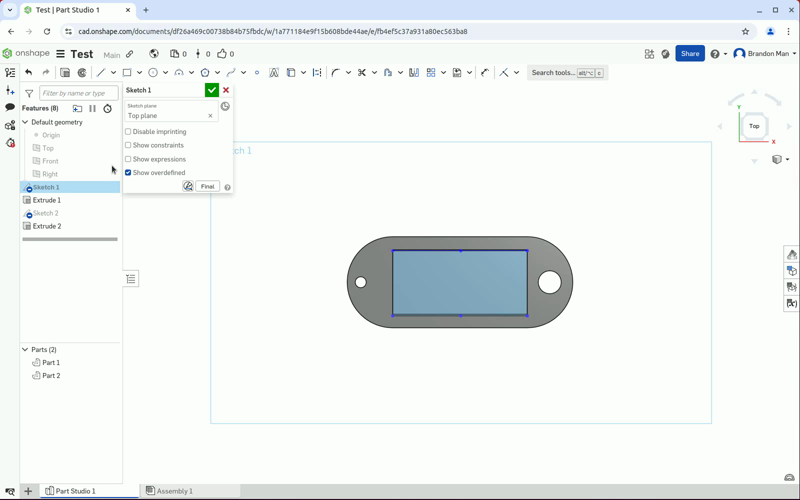
mouse_move(229, 92)
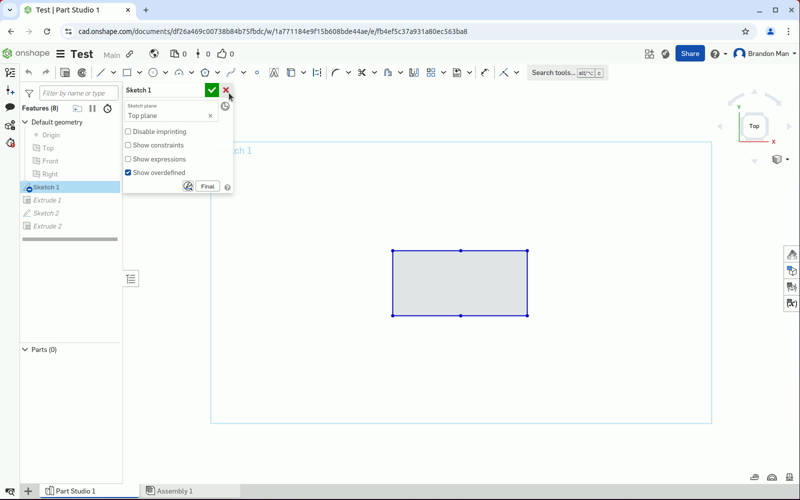
click(229, 92)
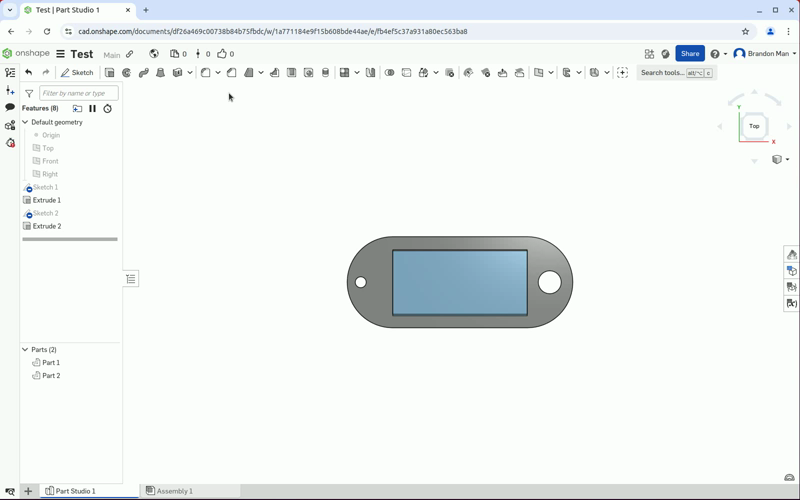
mouse_move(541, 75)
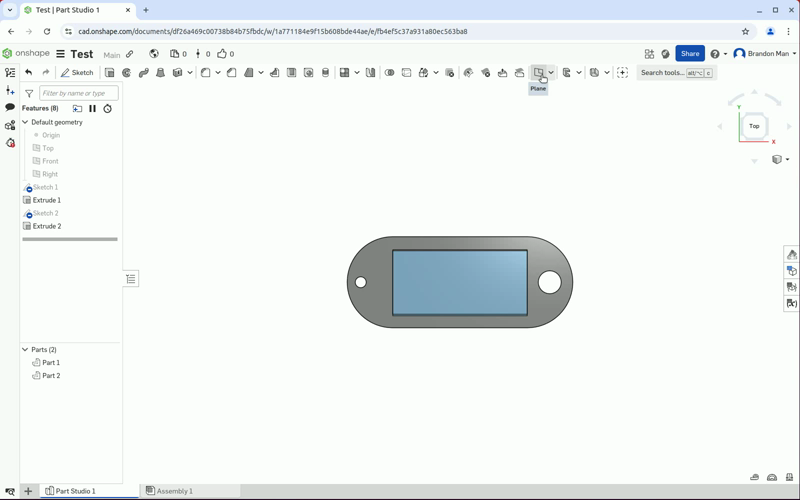
click(541, 75)
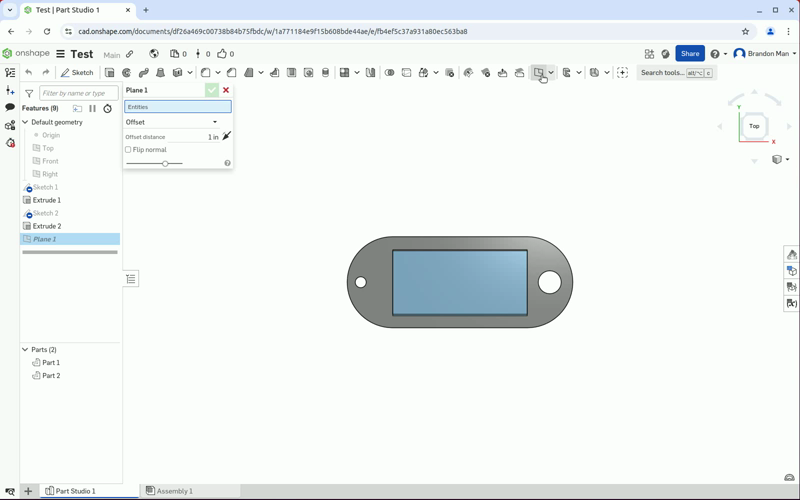
mouse_move(73, 150)
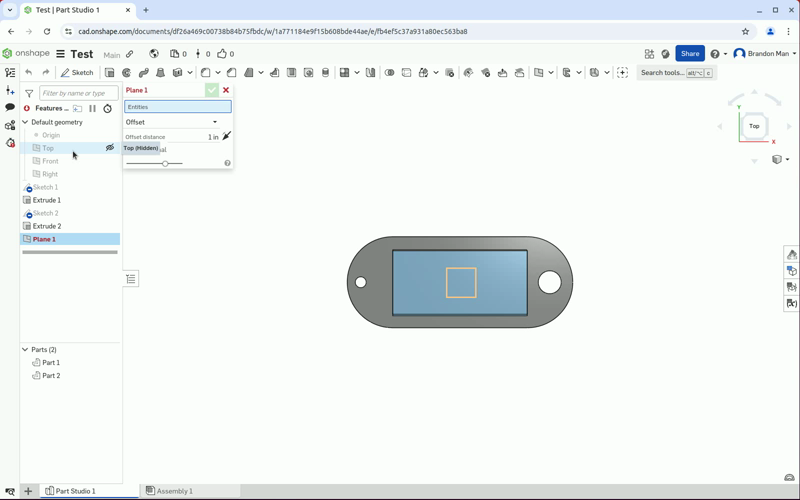
click(73, 150)
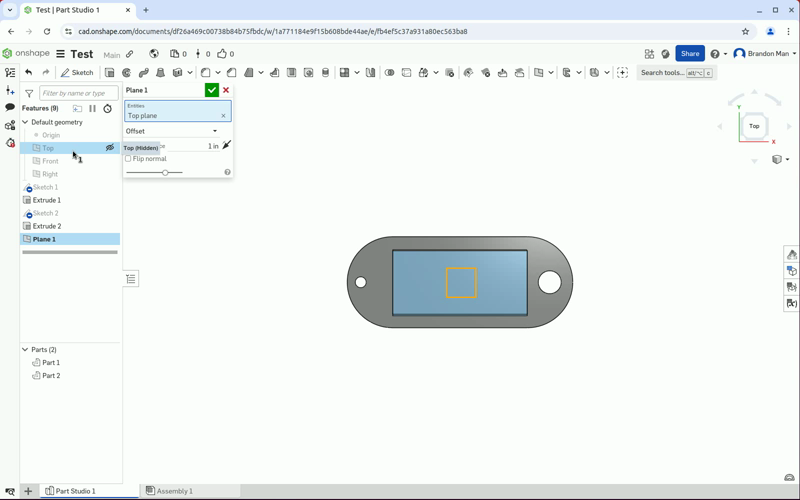
key(tab, 2)
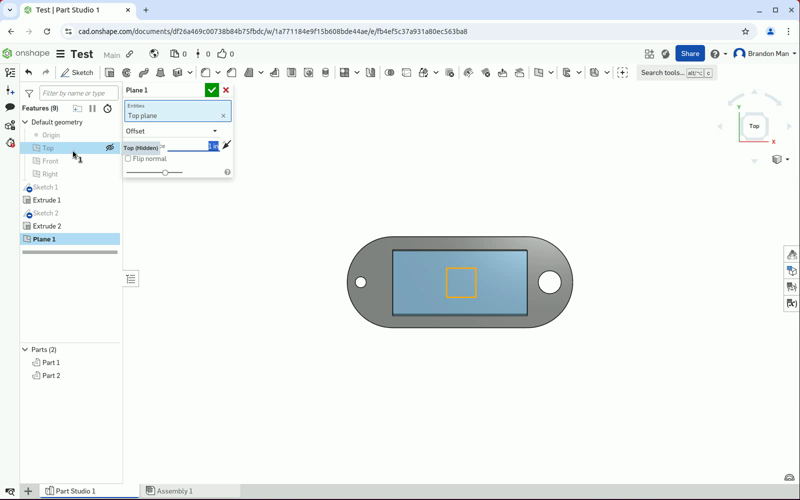
text(1.695)
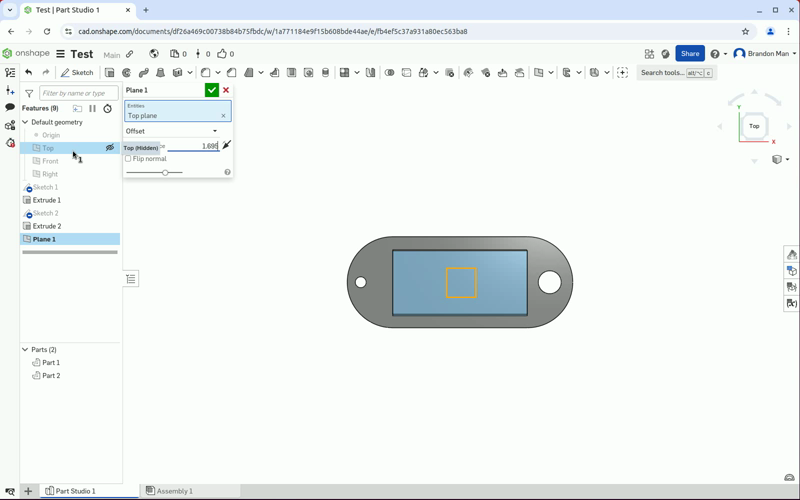
key(enter, 2)
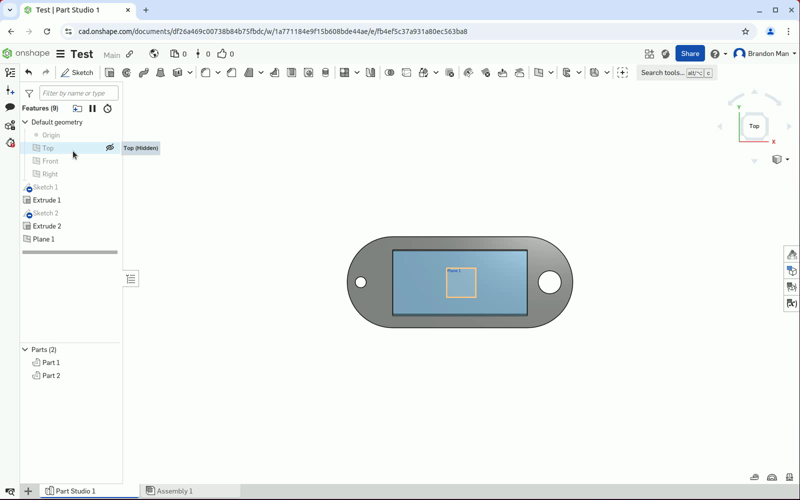
key(shift+s)
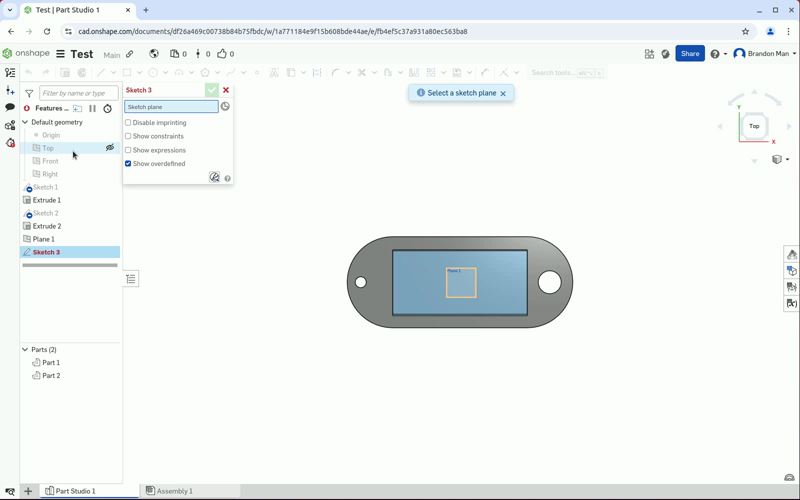
mouse_move(73, 241)
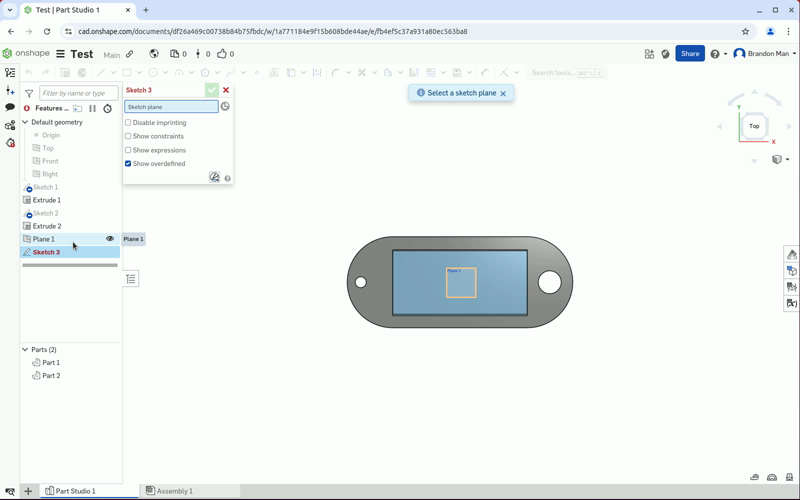
click(73, 241)
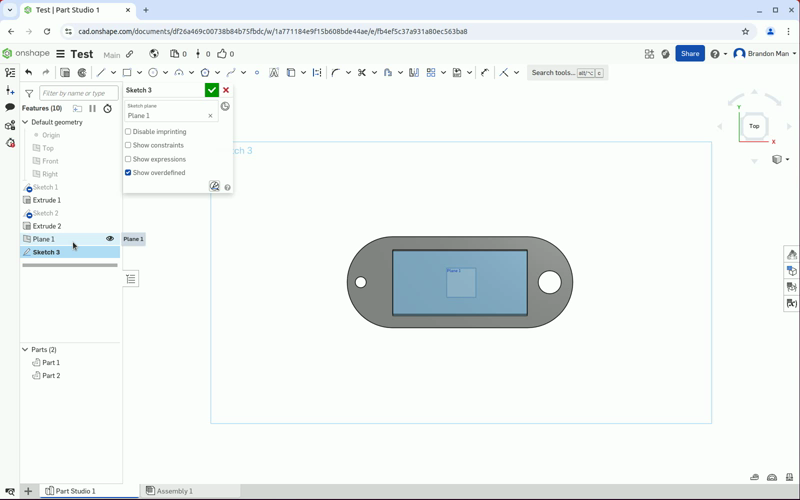
mouse_move(73, 352)
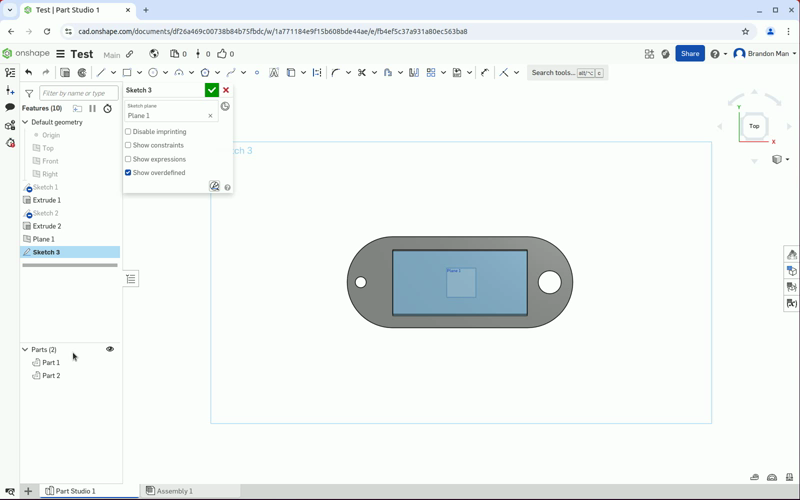
key(y)
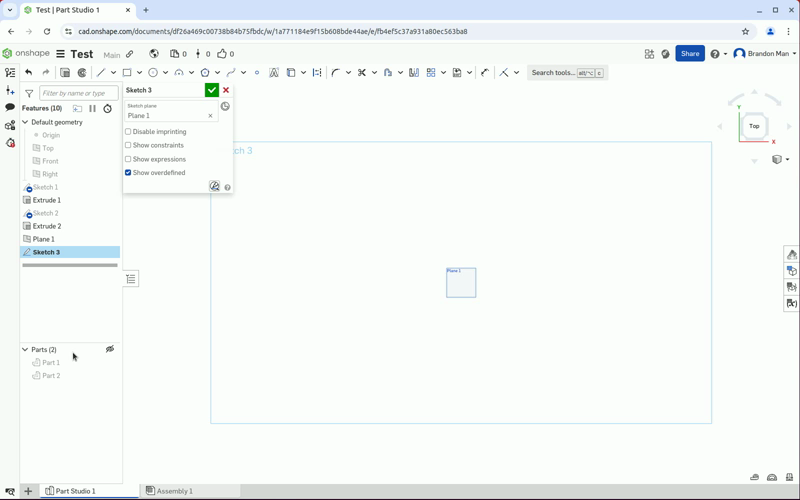
key(l)
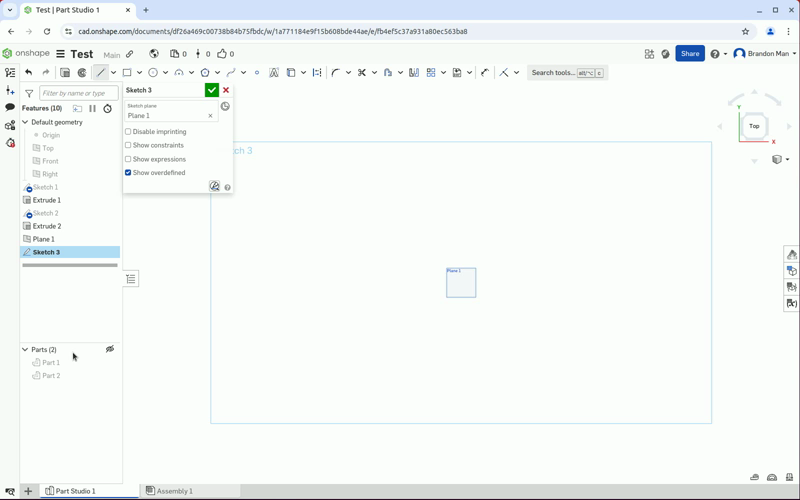
key_down(shift)
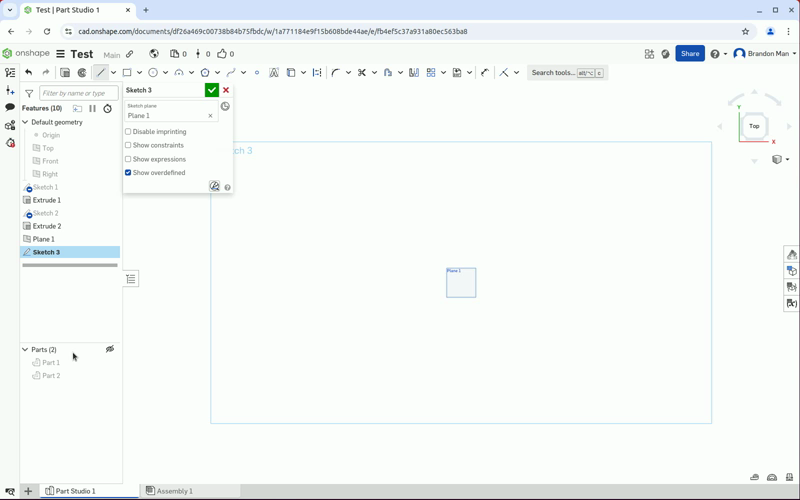
mouse_move(392, 316)
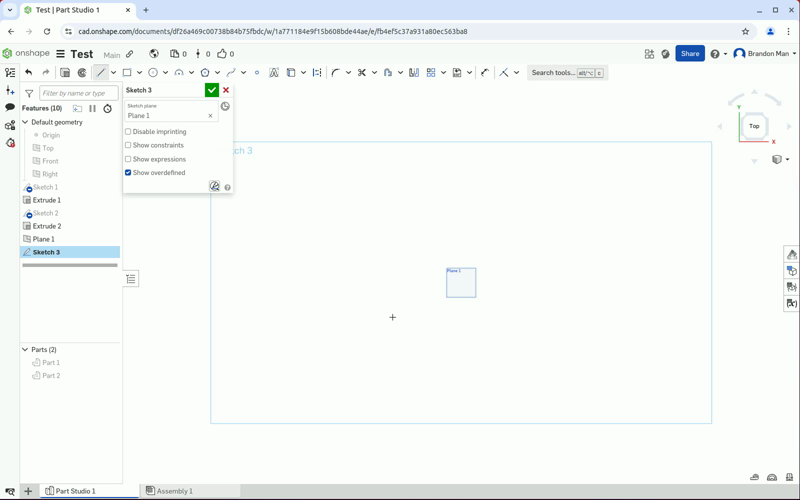
click(392, 316)
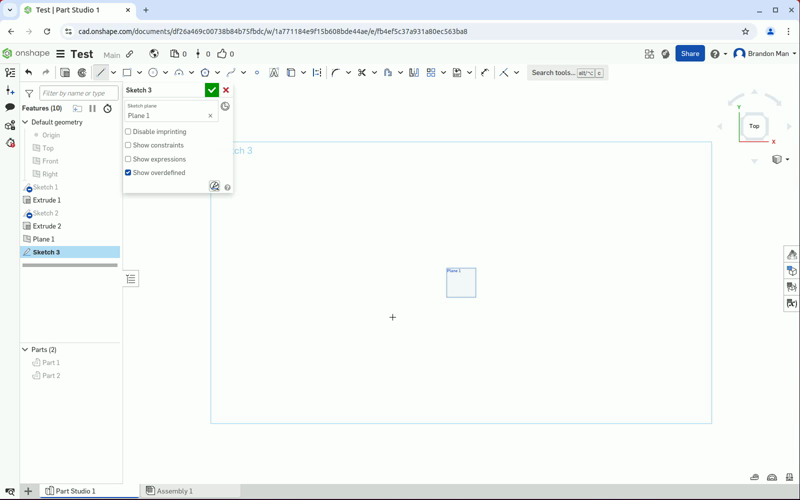
key_up(shift)
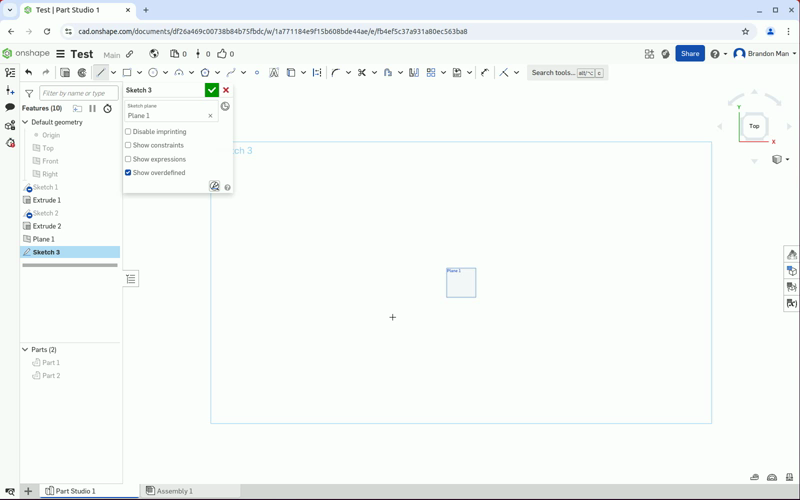
key_down(shift)
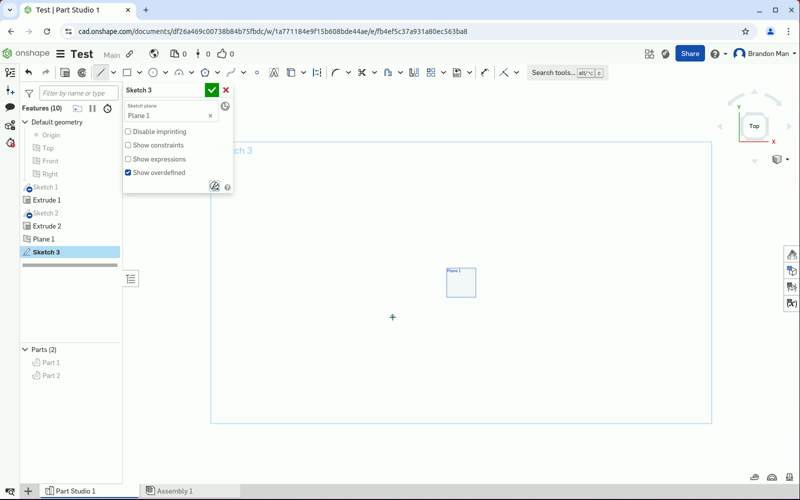
mouse_move(523, 316)
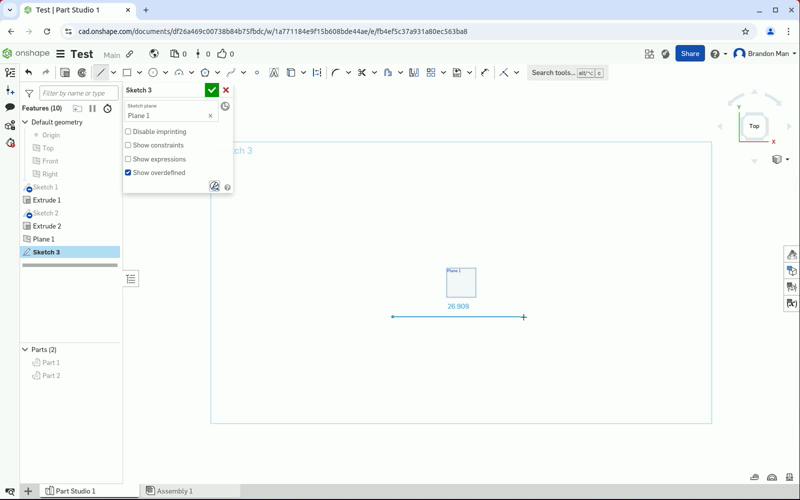
click(523, 316)
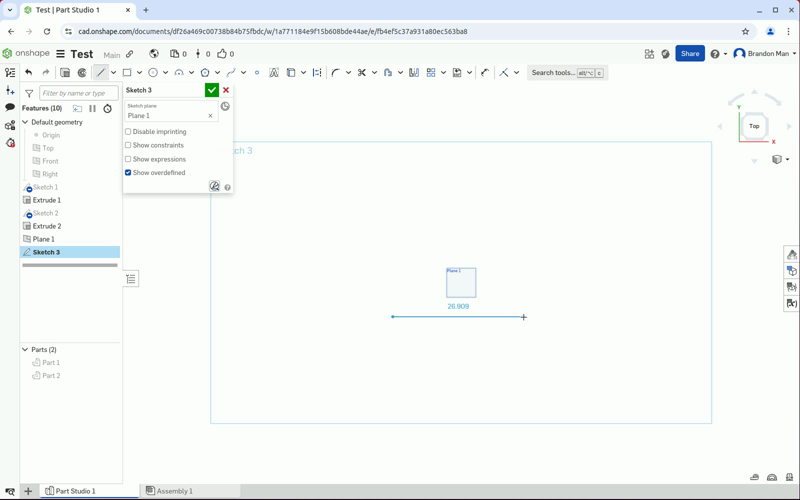
key_up(shift)
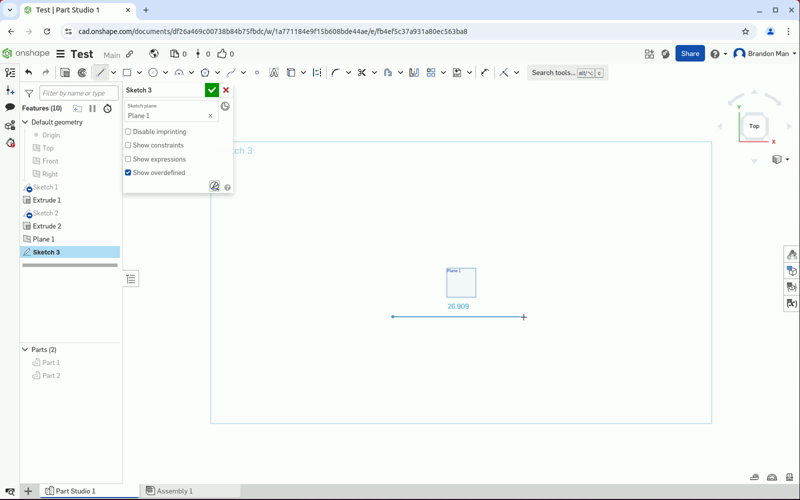
key_down(shift)
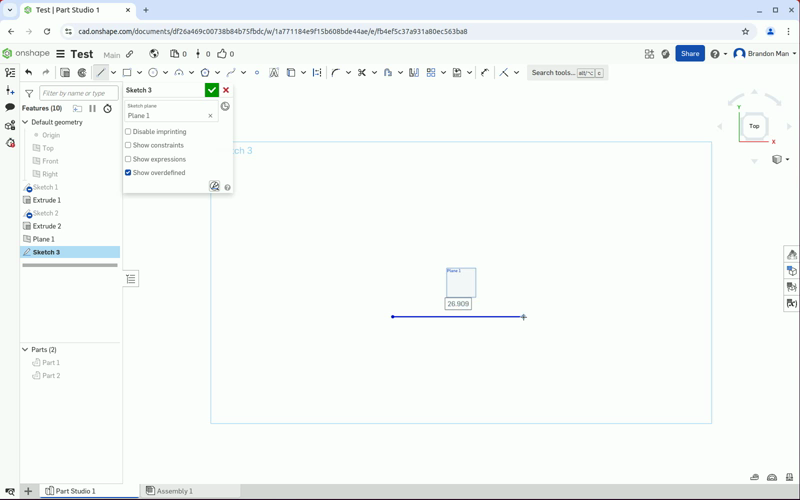
mouse_move(523, 246)
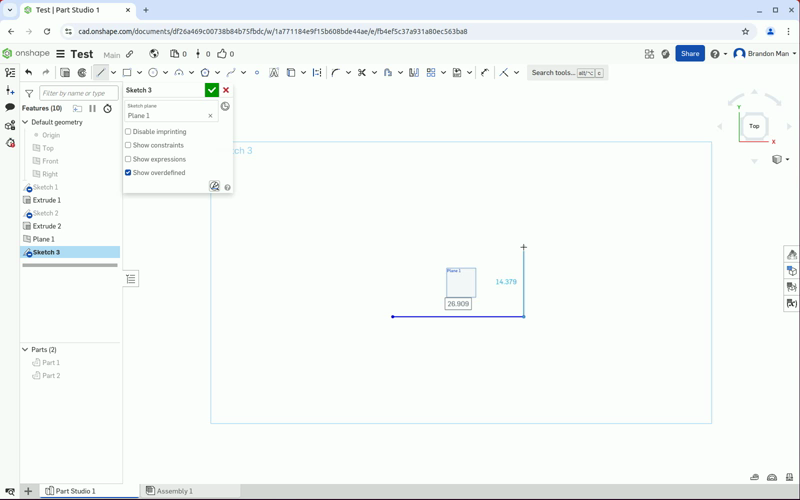
click(523, 246)
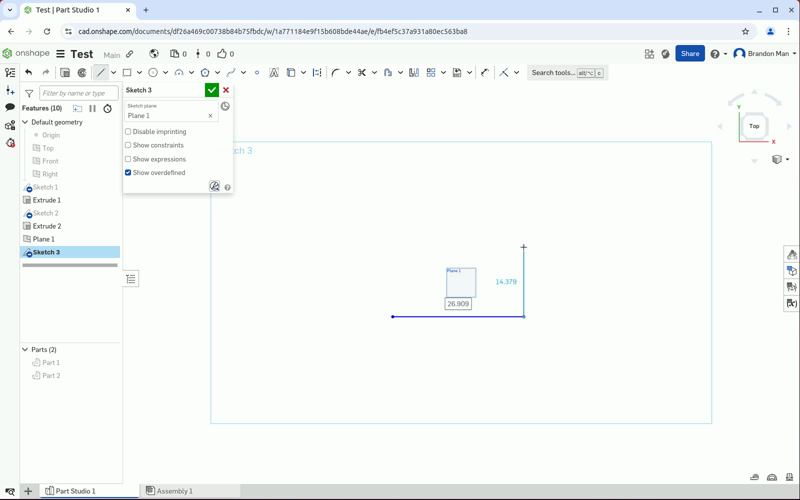
key_up(shift)
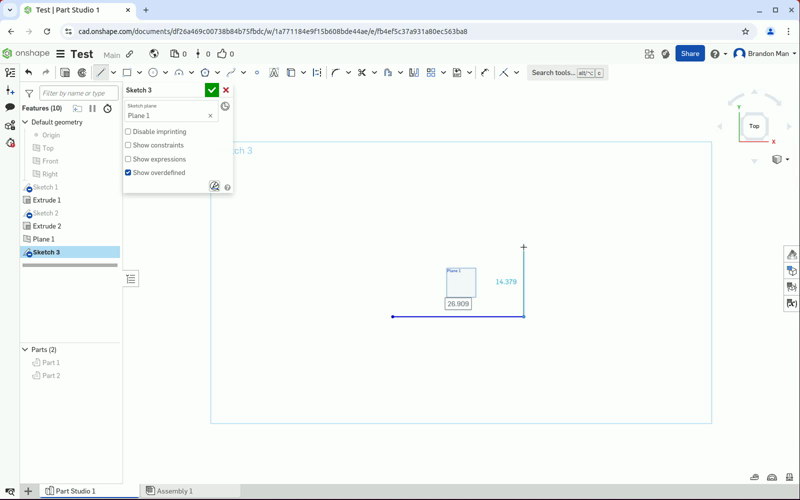
key_down(shift)
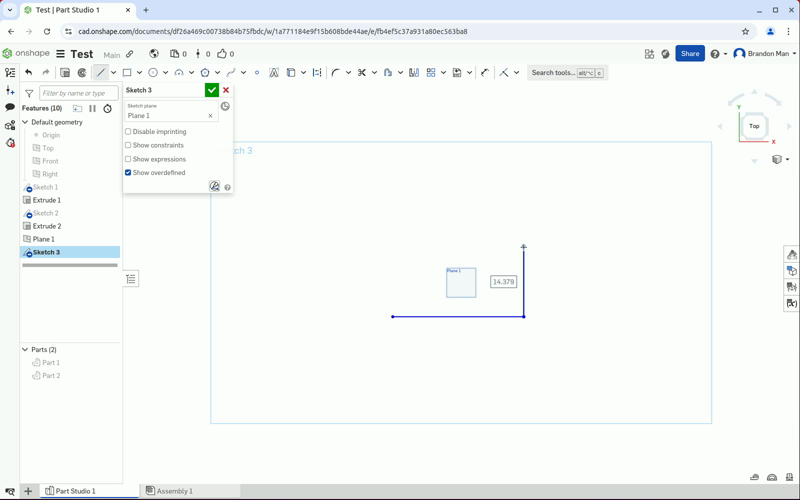
mouse_move(392, 246)
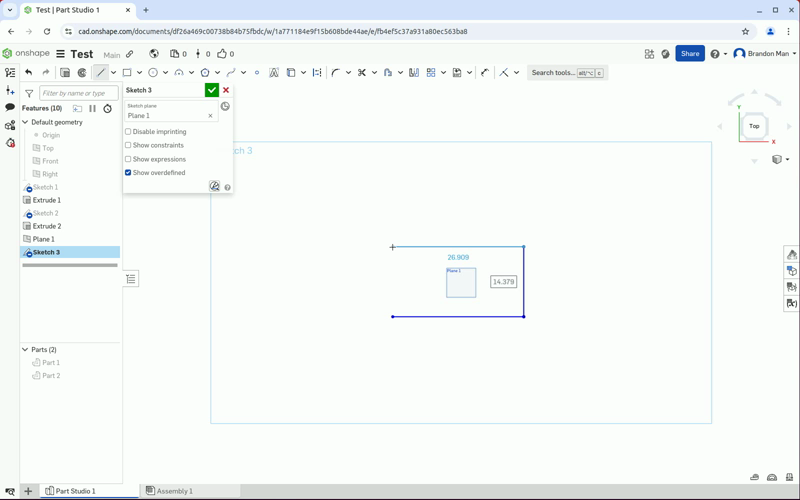
click(392, 246)
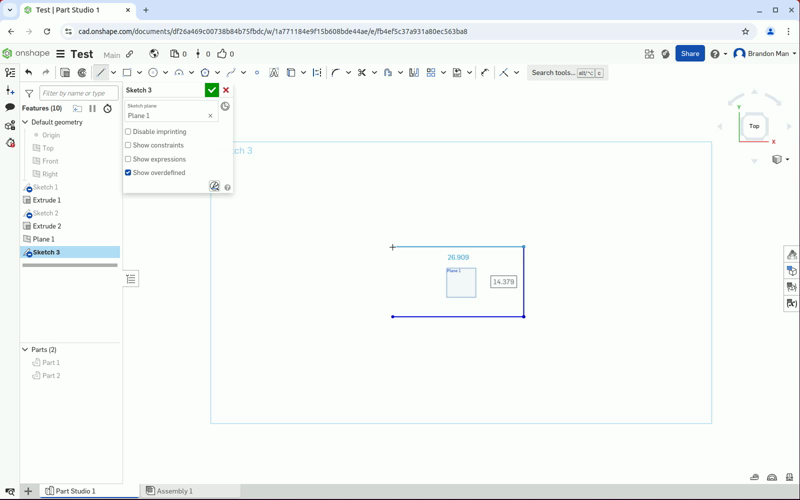
key_up(shift)
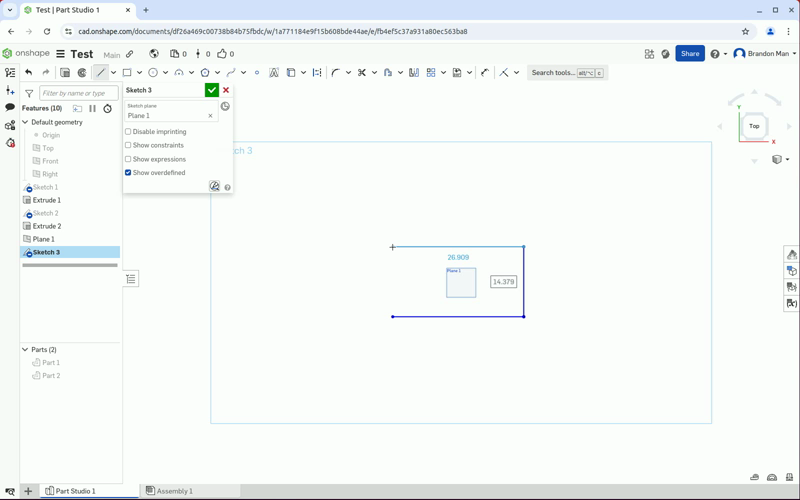
key_down(shift)
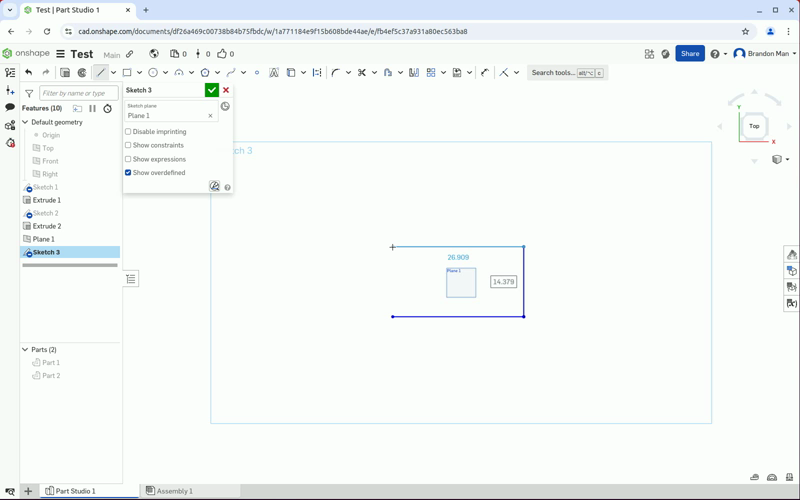
mouse_move(392, 316)
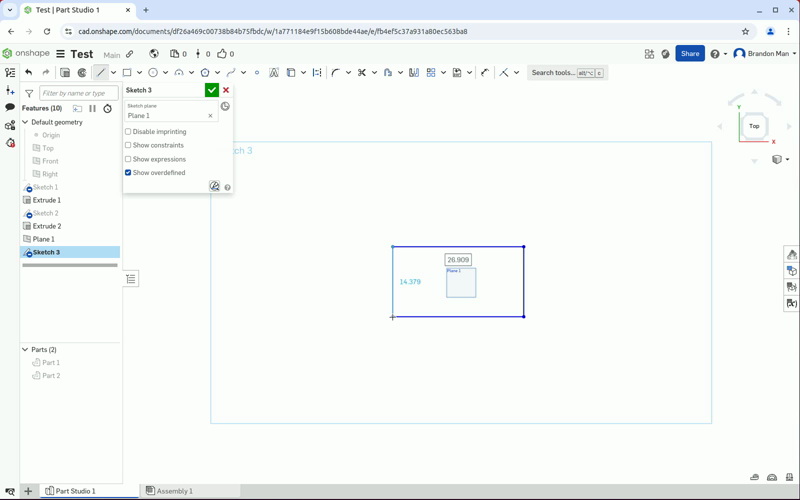
key_up(shift)
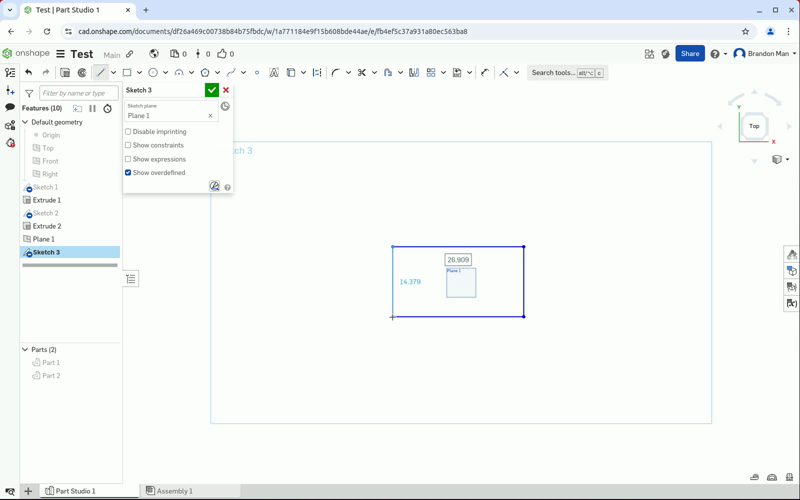
click(392, 316)
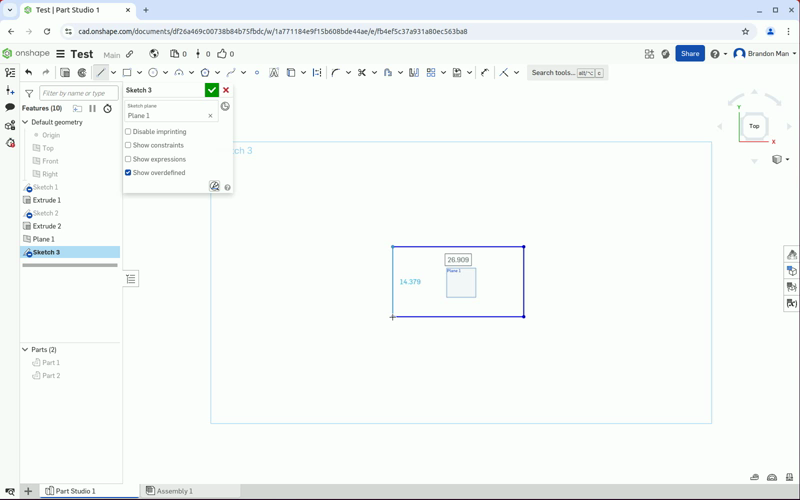
key(esc)
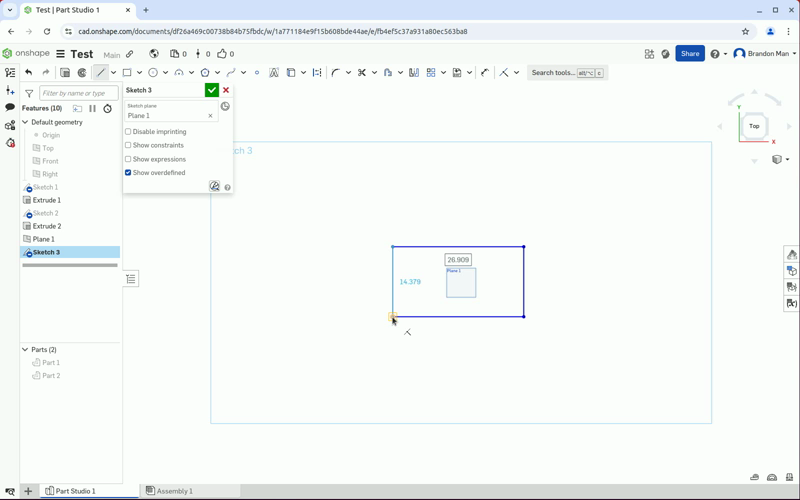
mouse_move(478, 255)
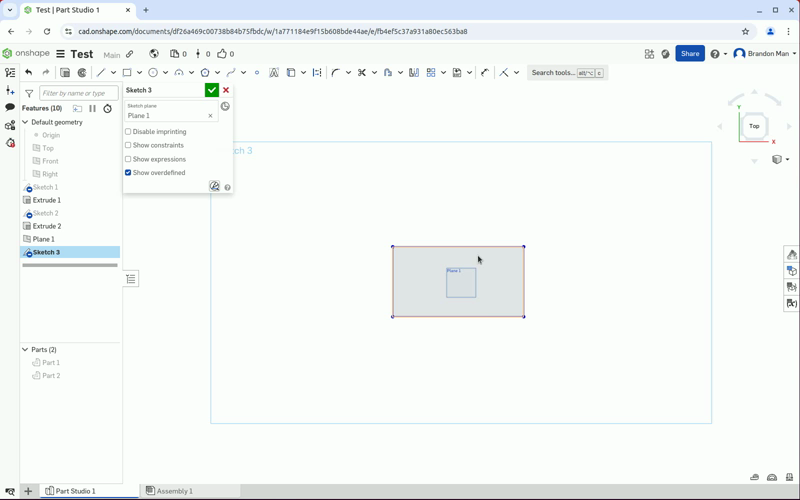
click(478, 255)
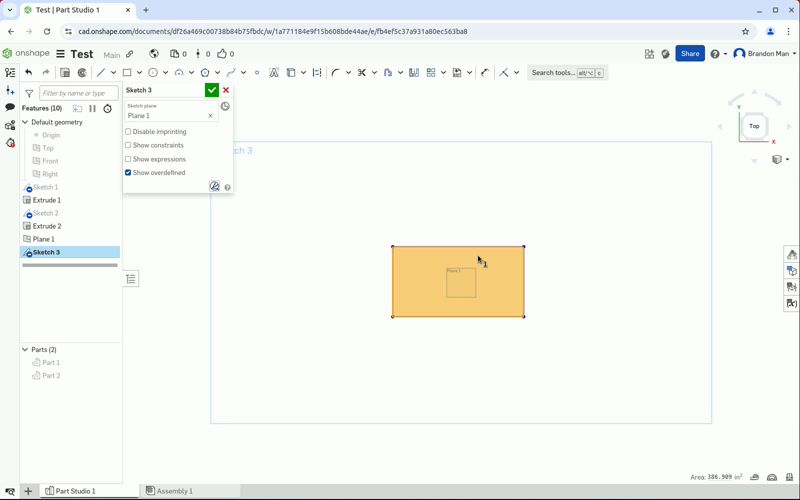
mouse_move(73, 352)
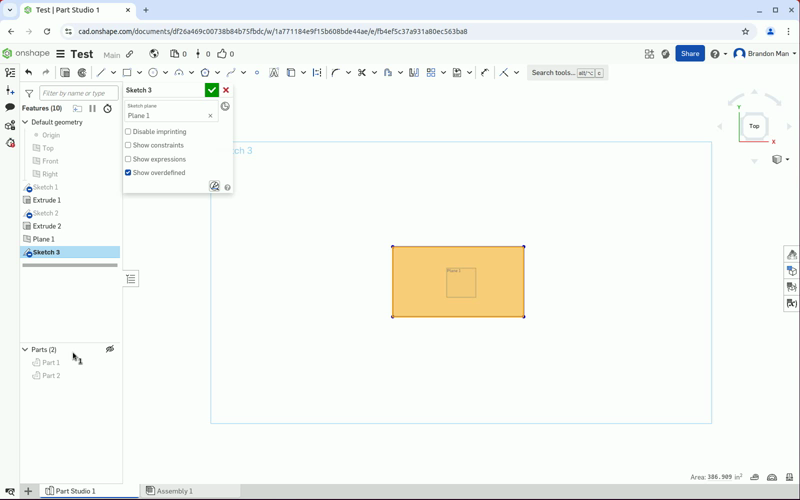
key(shift+y)
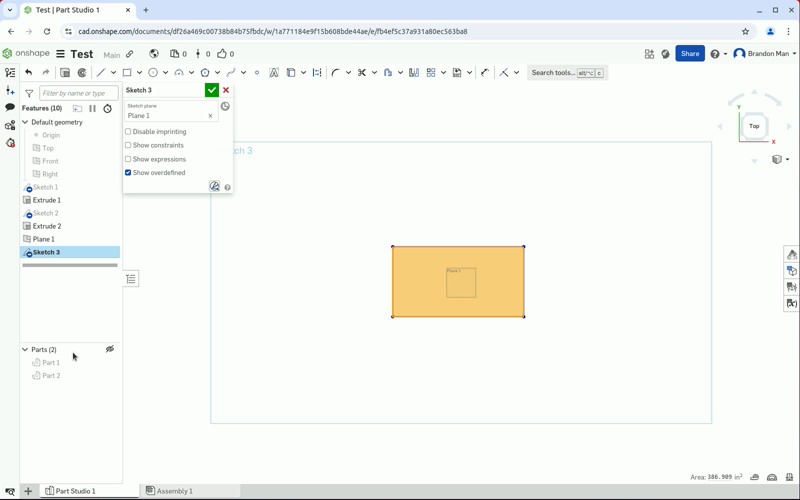
key(shift+e)
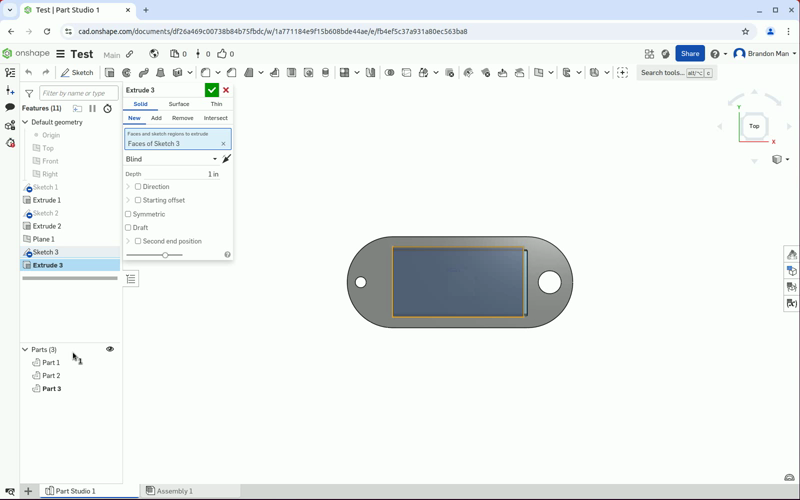
mouse_move(143, 106)
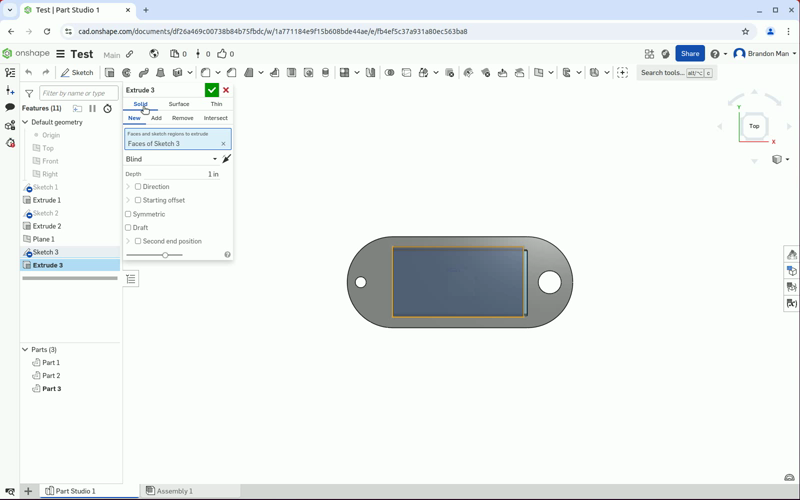
click(143, 106)
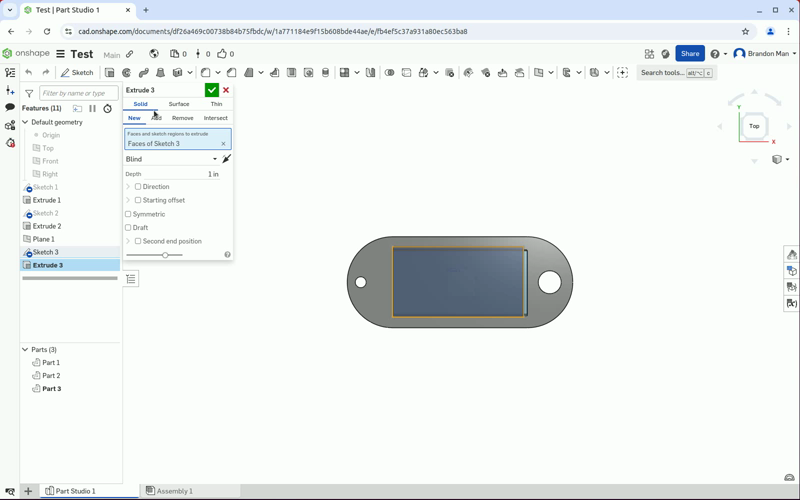
mouse_move(186, 120)
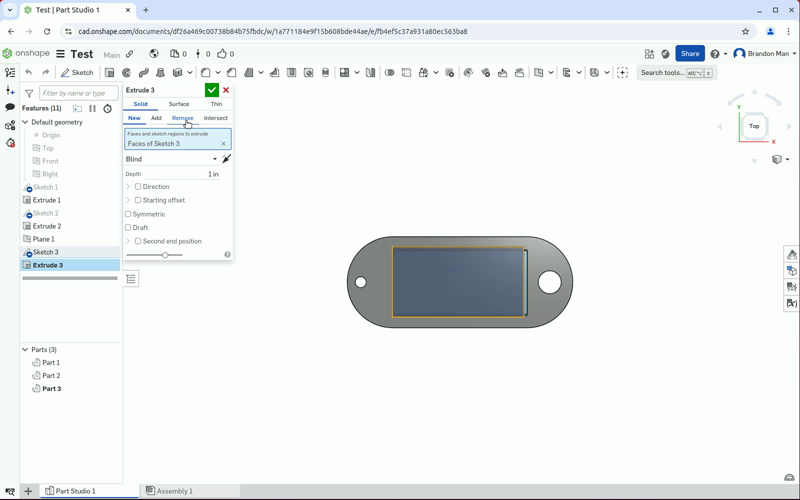
click(186, 120)
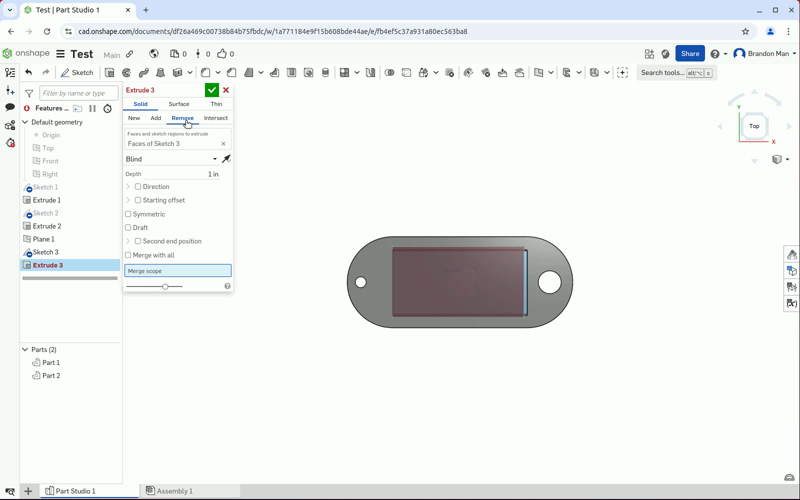
key(tab, 4)
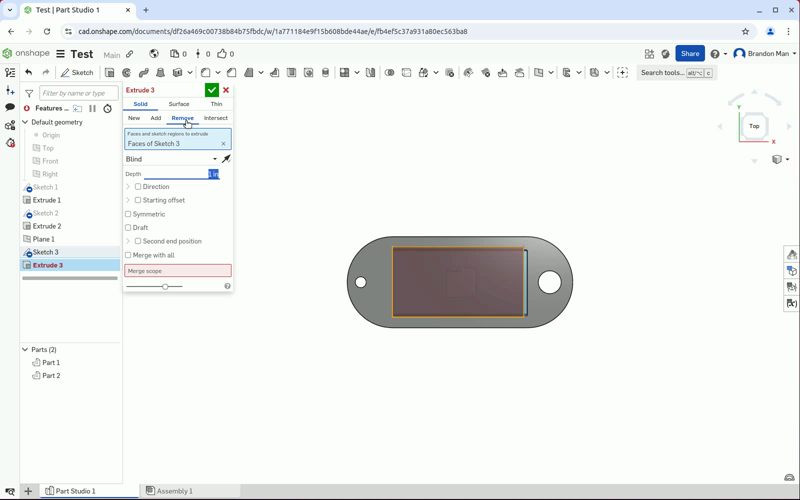
text(0.722)
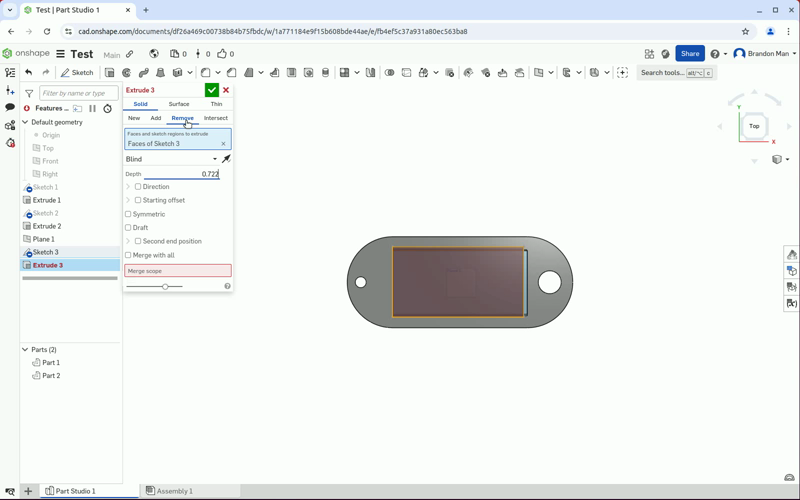
key(tab, 6)
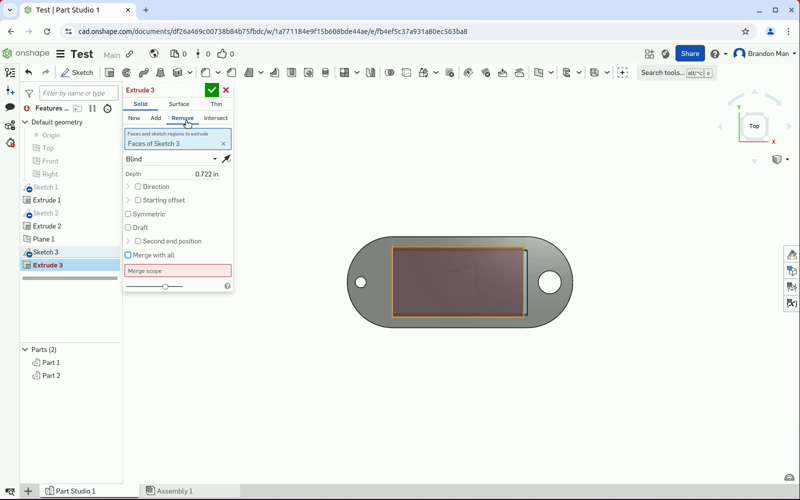
key(space)
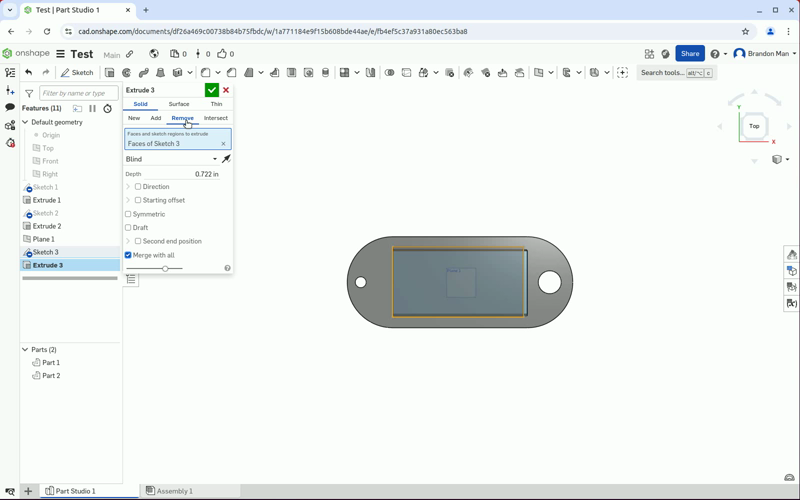
key(enter)
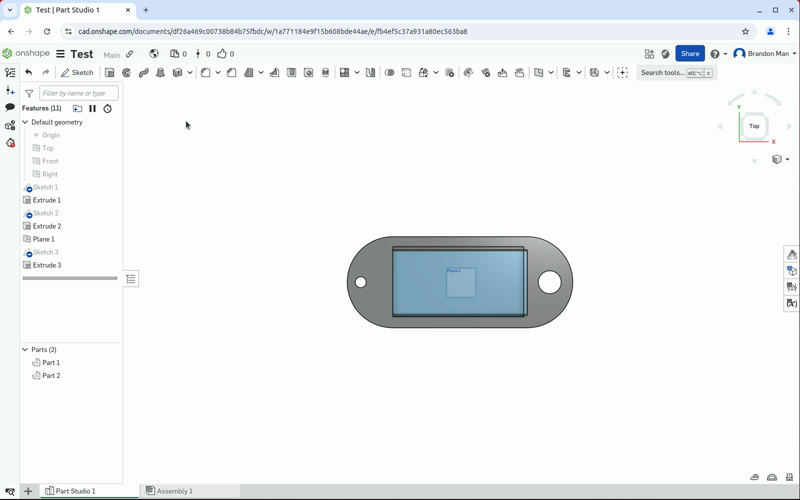
key(shift+h)
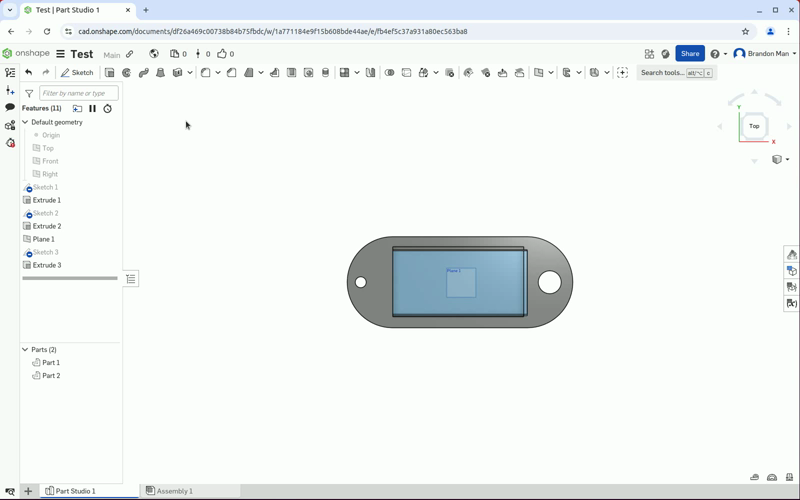
key(shift+h)
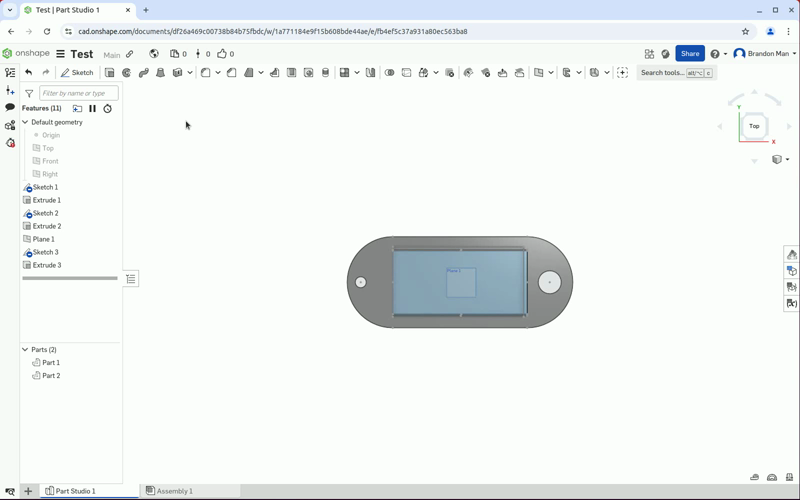
key(shift+7)
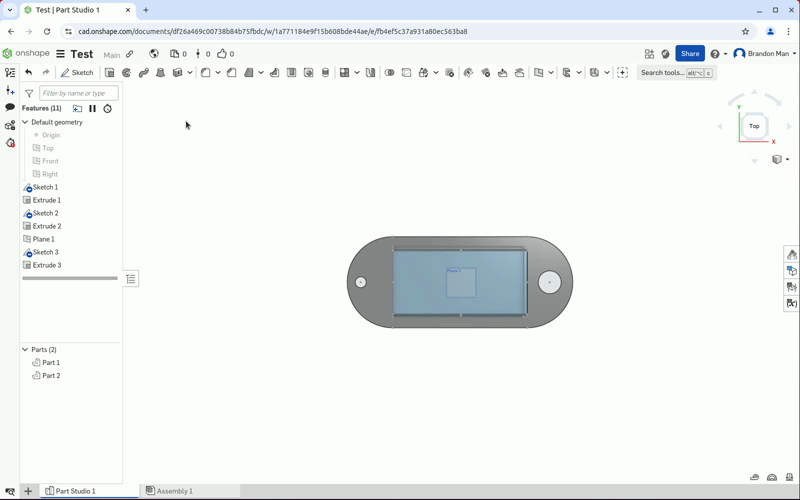
key(up, 3)
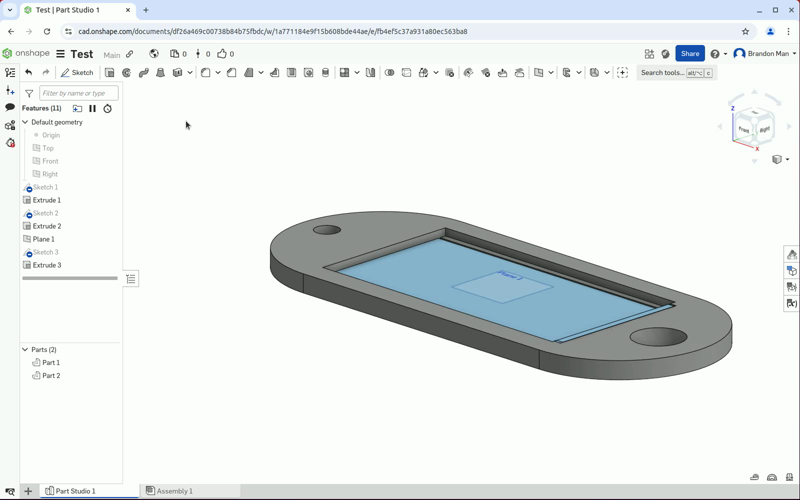
key(left, 3)
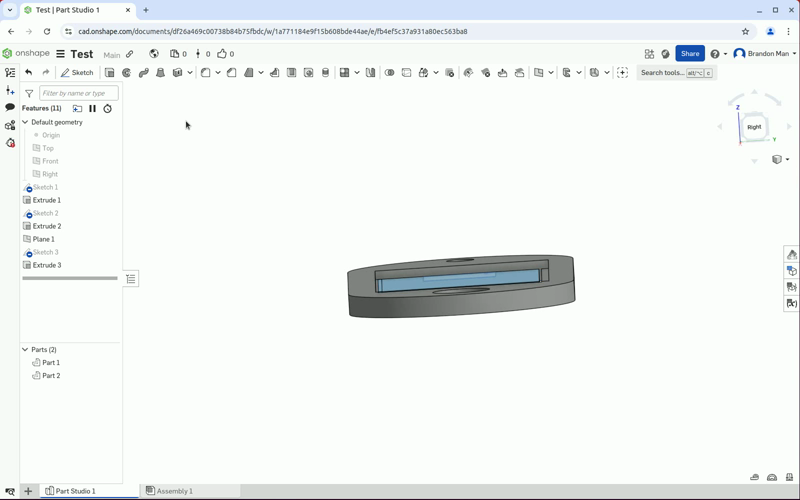
key(right, 3)
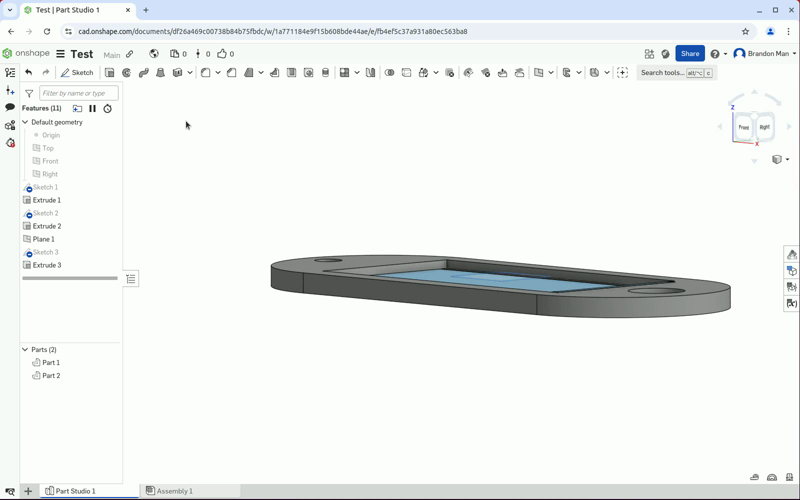
key(down, 3)
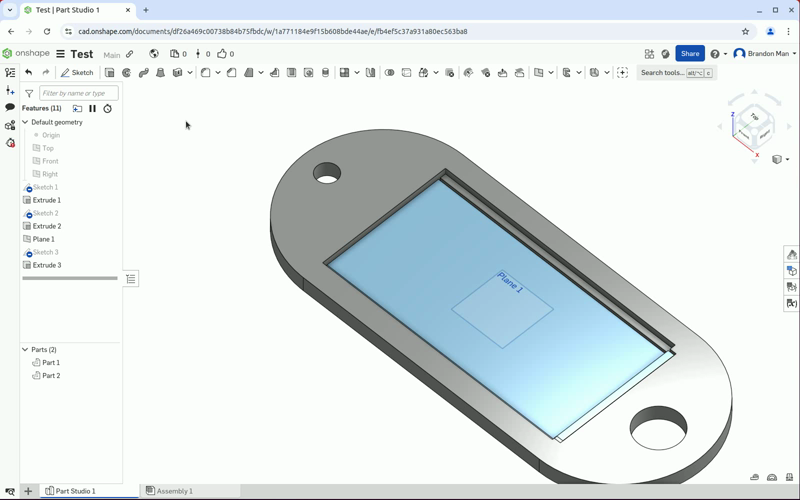
mouse_move(73, 189)
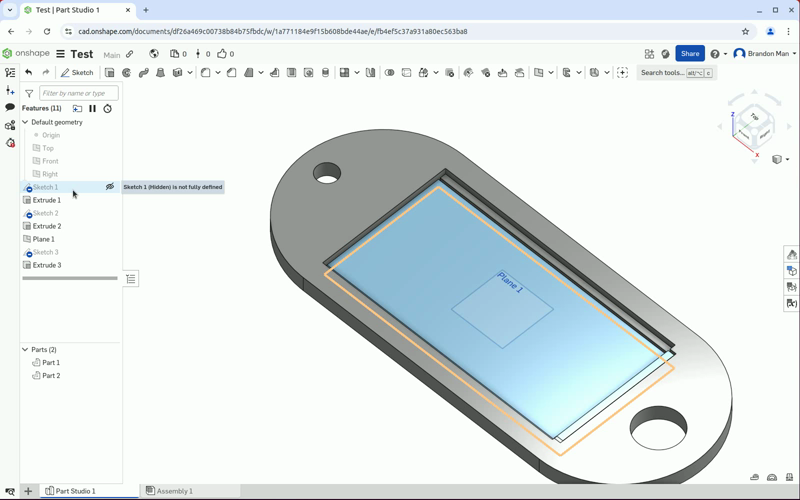
click(73, 189)